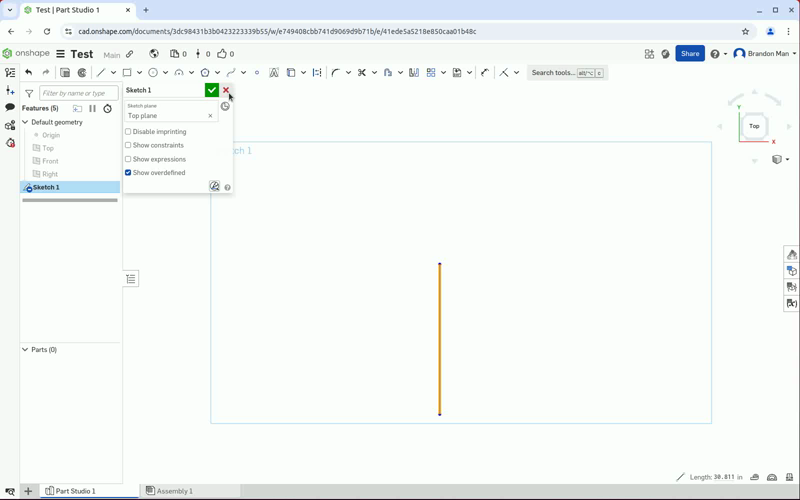
key(shift+h)
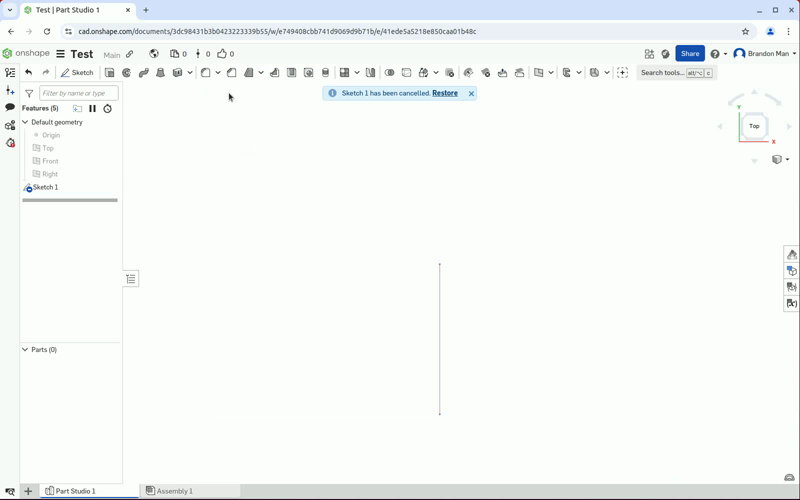
key(shift+s)
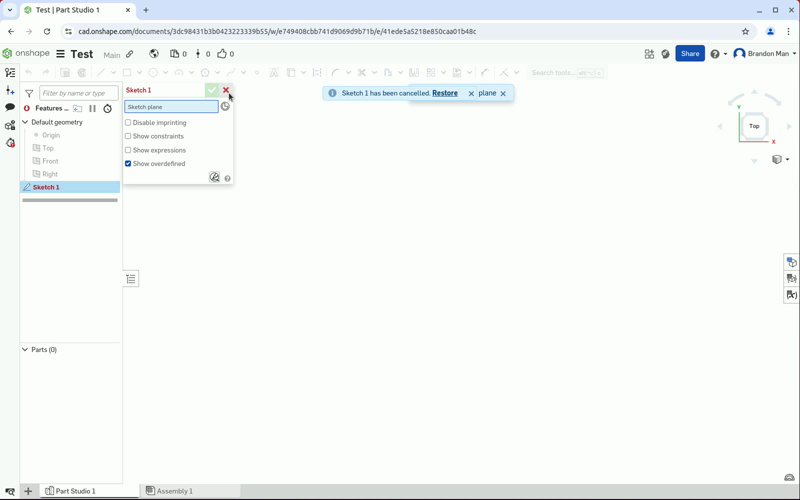
mouse_move(73, 150)
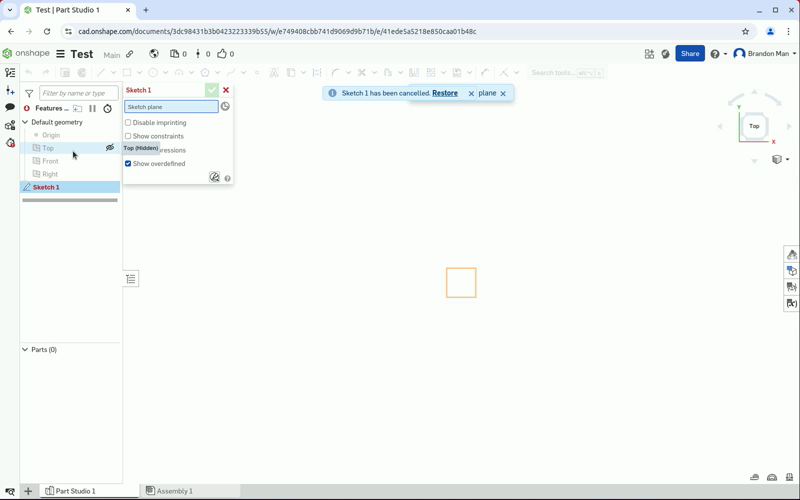
click(73, 150)
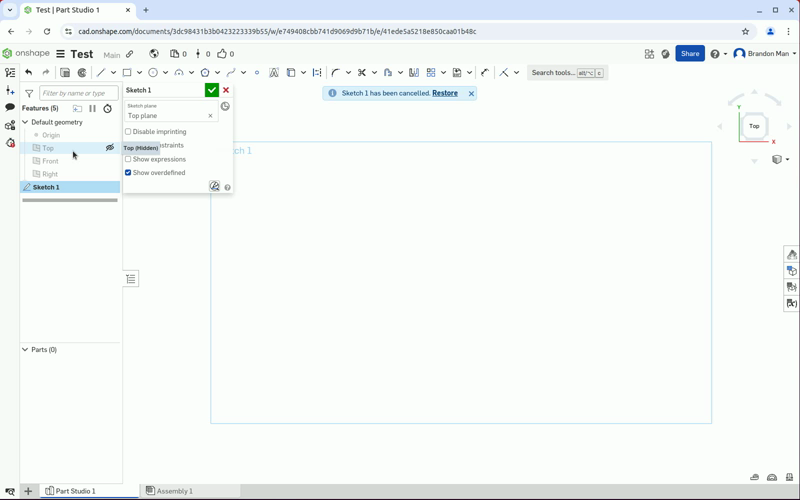
mouse_move(73, 352)
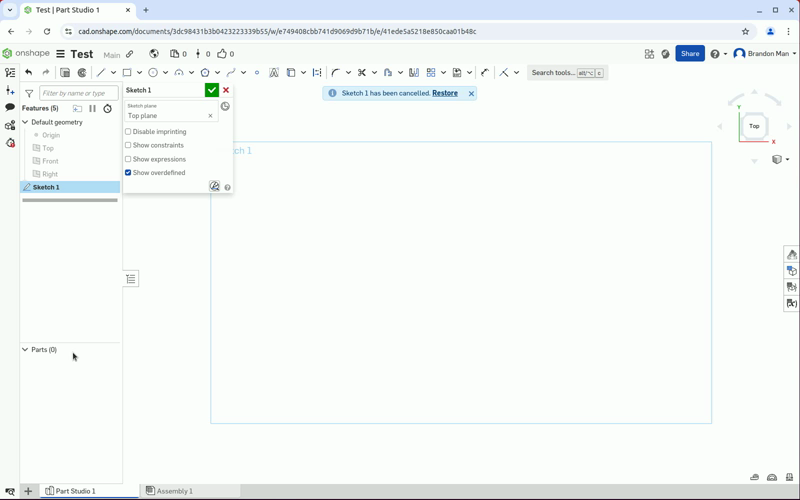
key(y)
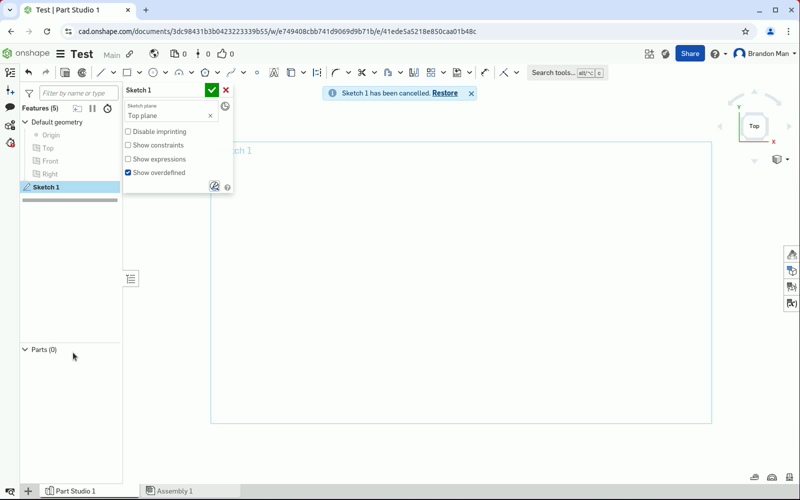
key(l)
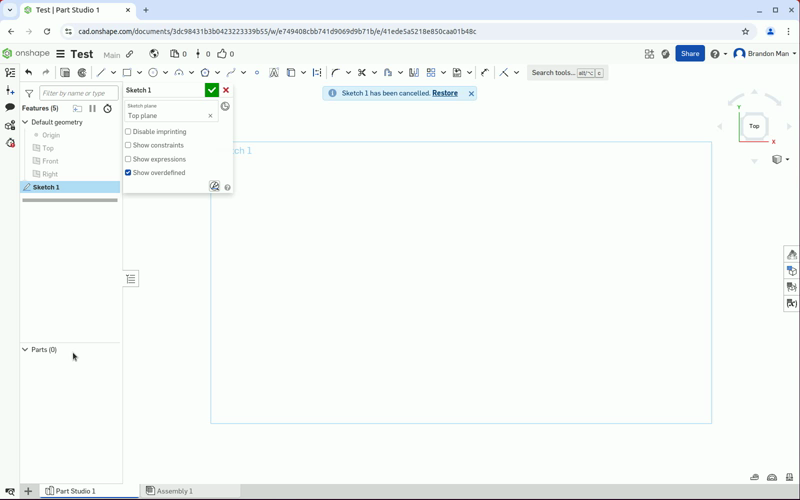
key_down(shift)
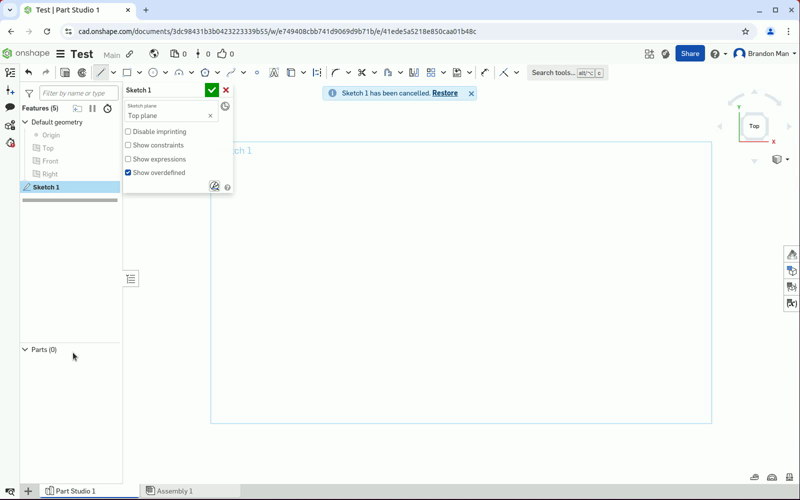
mouse_move(348, 282)
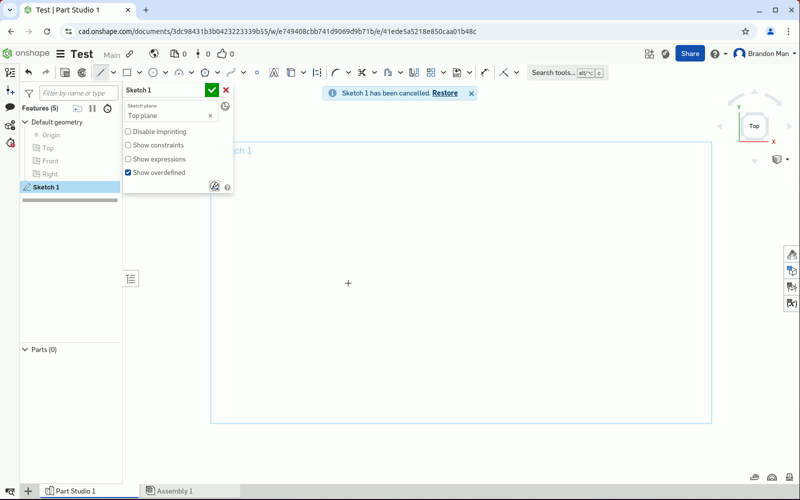
click(348, 282)
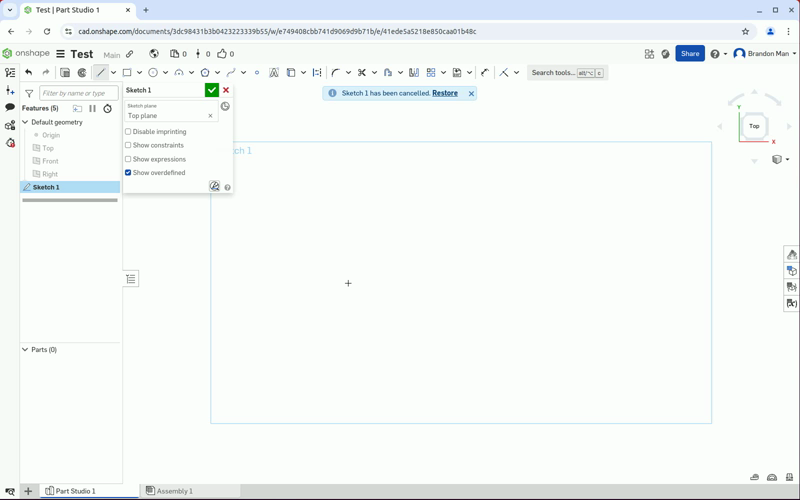
key_up(shift)
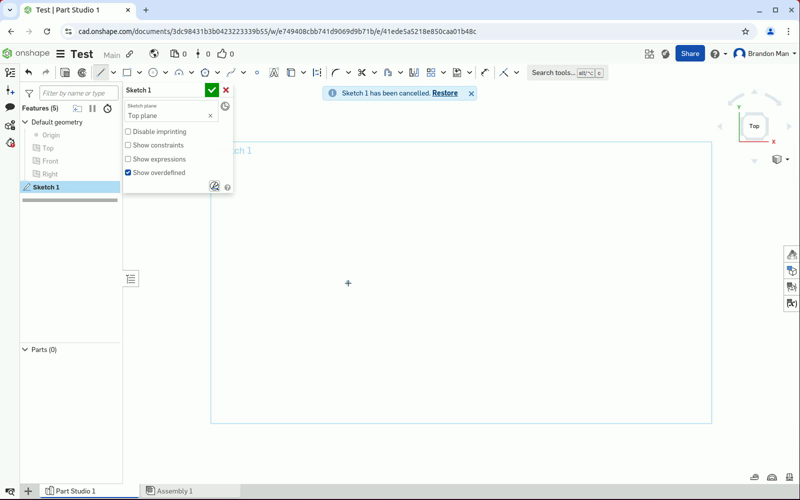
key_down(shift)
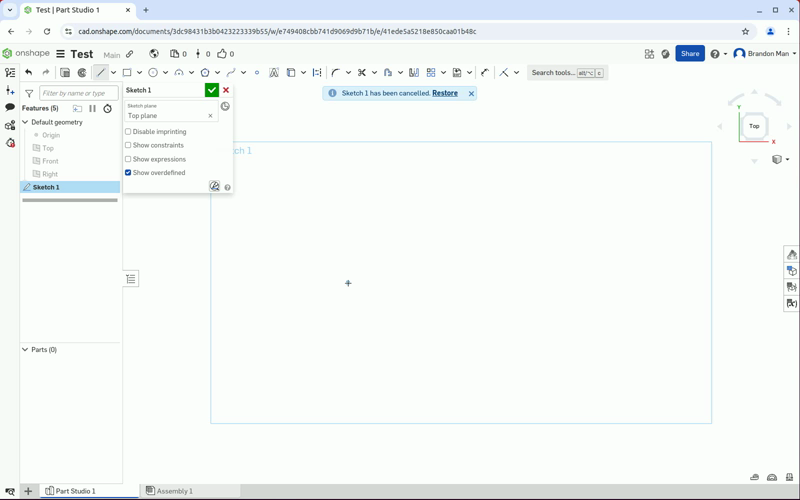
mouse_move(378, 282)
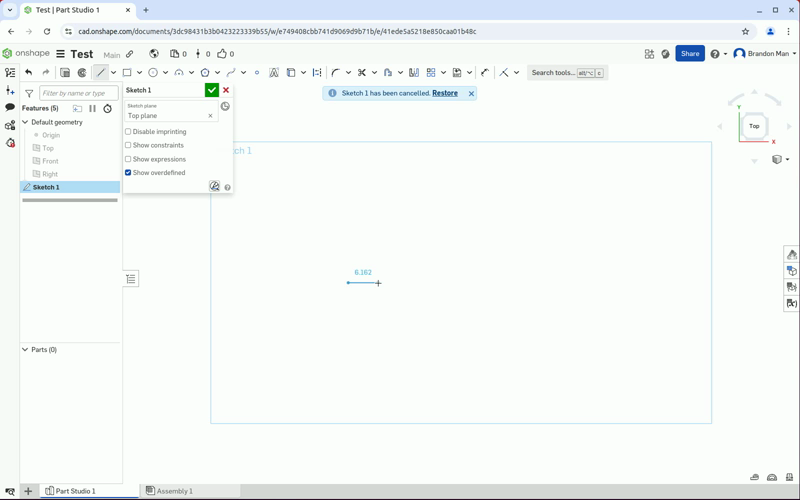
mouse_move(357, 296)
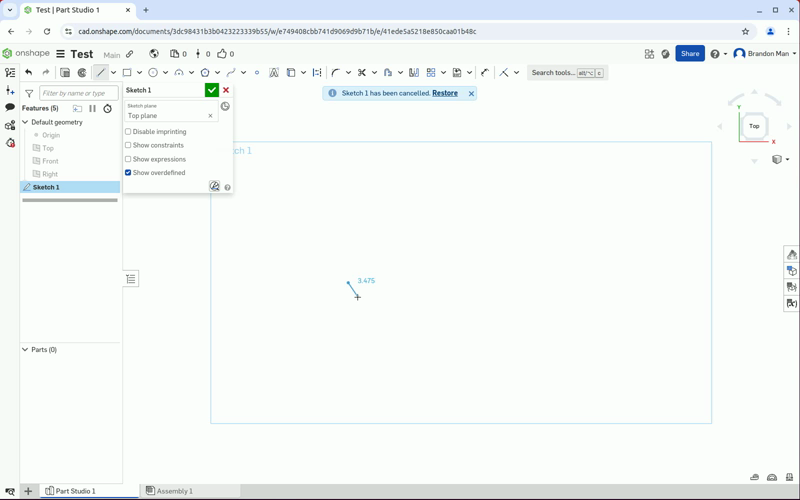
click(357, 296)
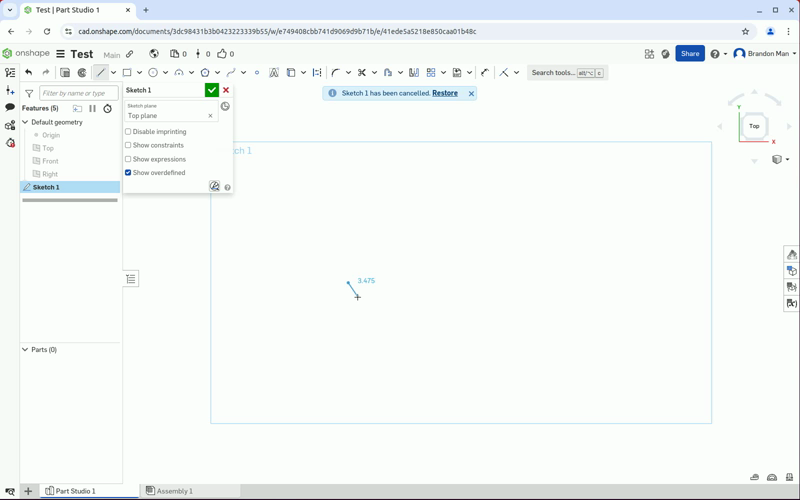
key_up(shift)
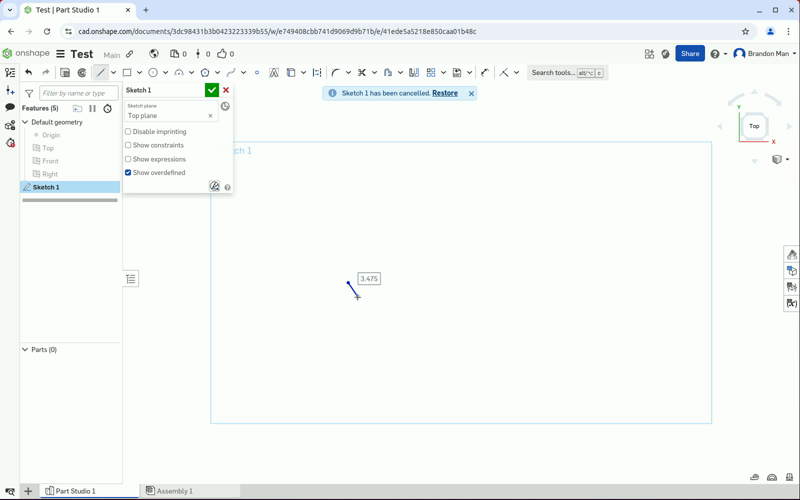
key_down(shift)
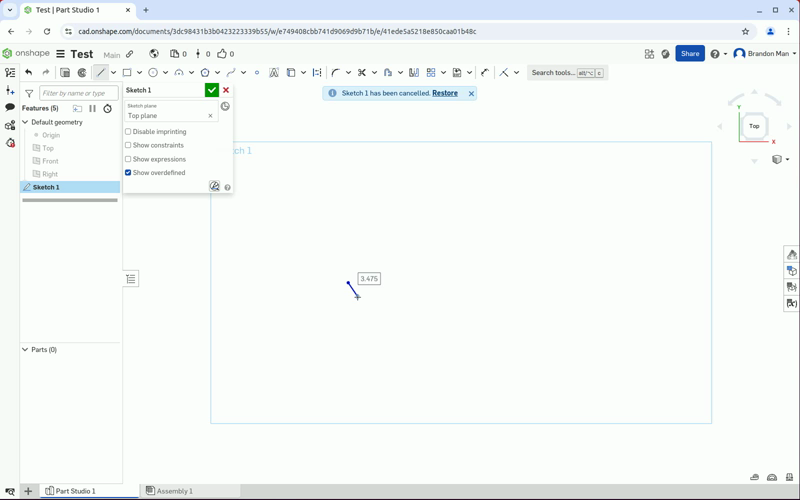
mouse_move(558, 296)
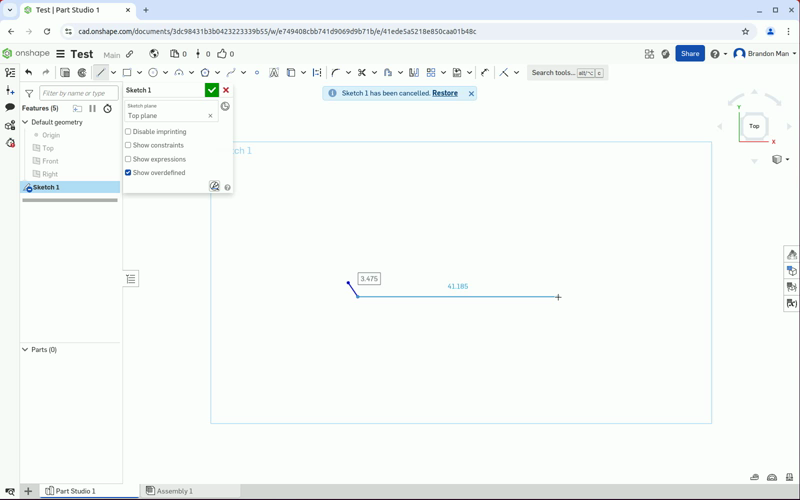
click(558, 296)
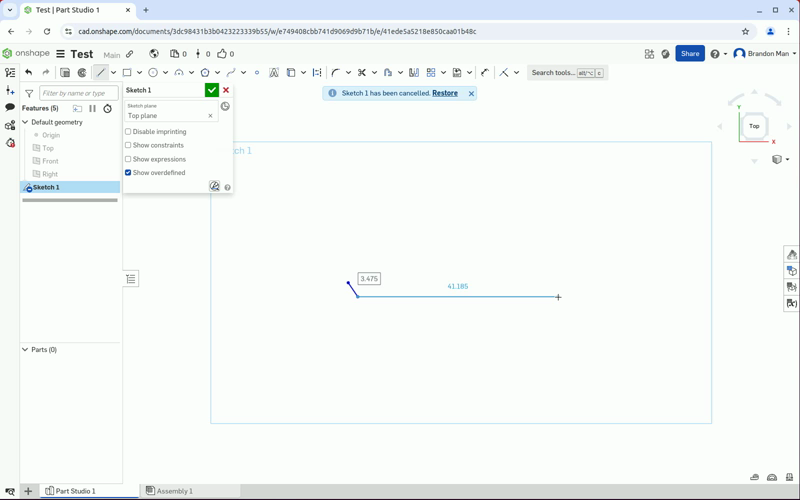
key_up(shift)
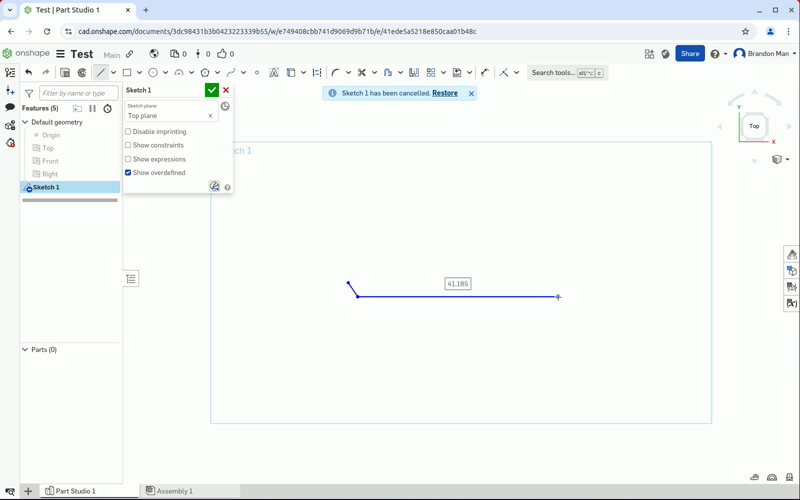
key_down(shift)
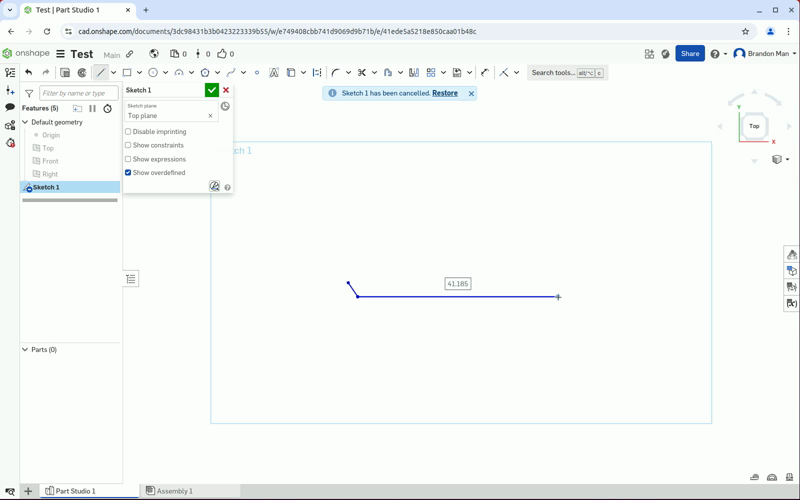
mouse_move(588, 296)
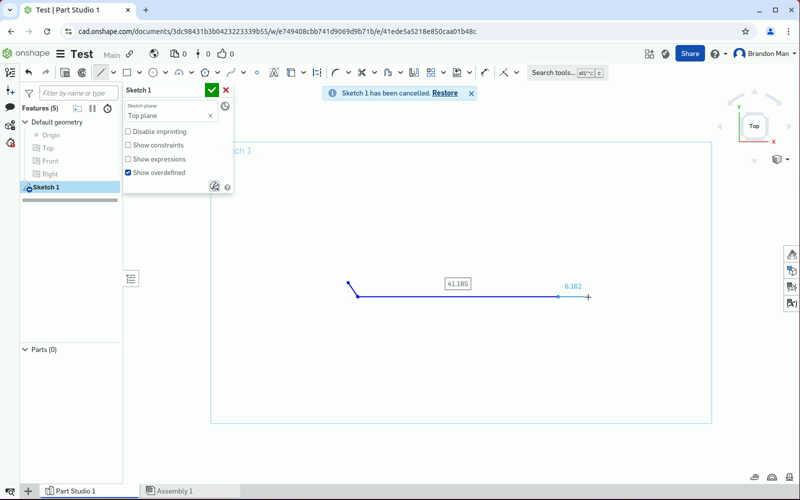
mouse_move(567, 282)
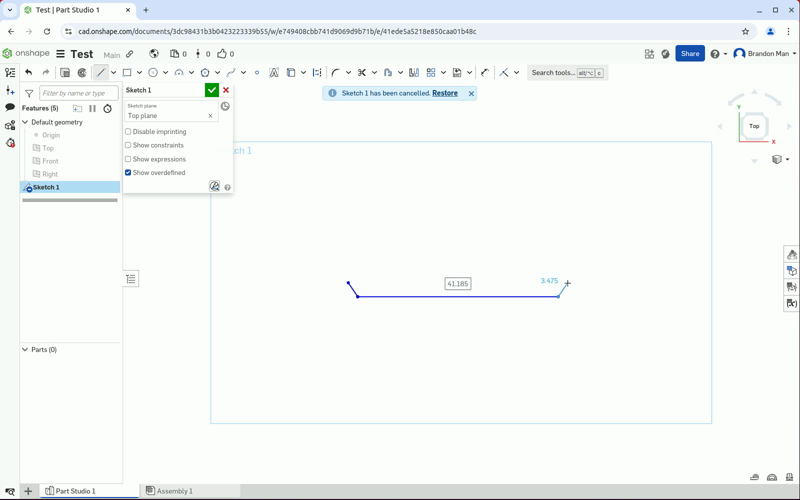
click(567, 282)
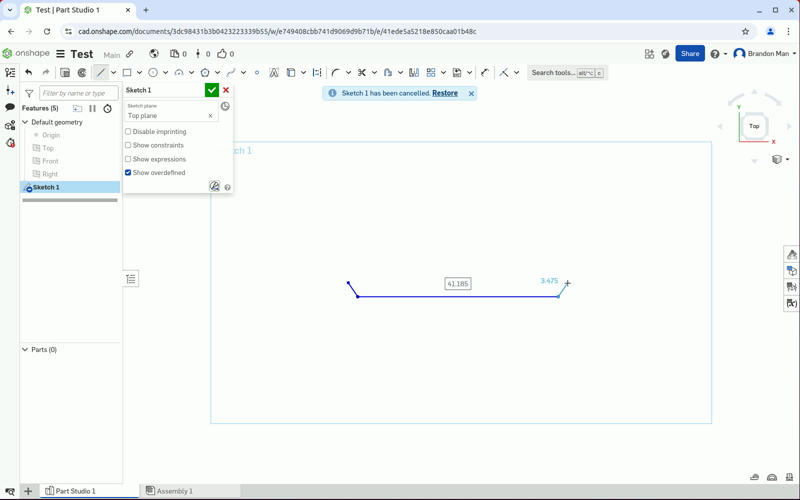
key_up(shift)
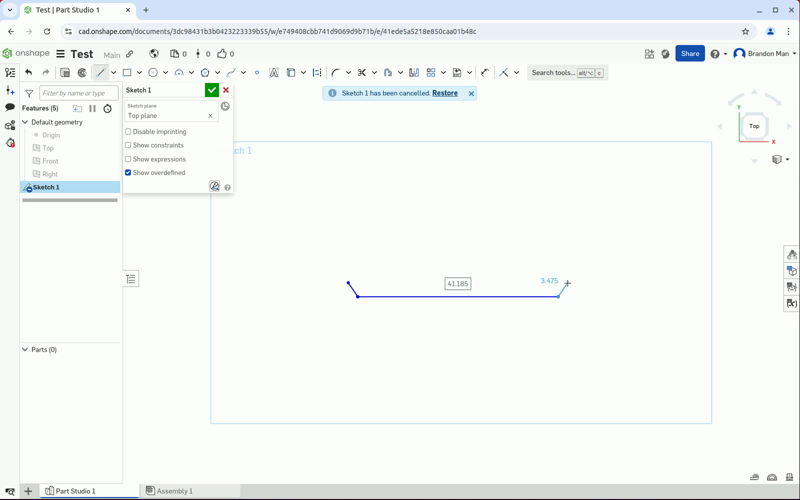
key_down(shift)
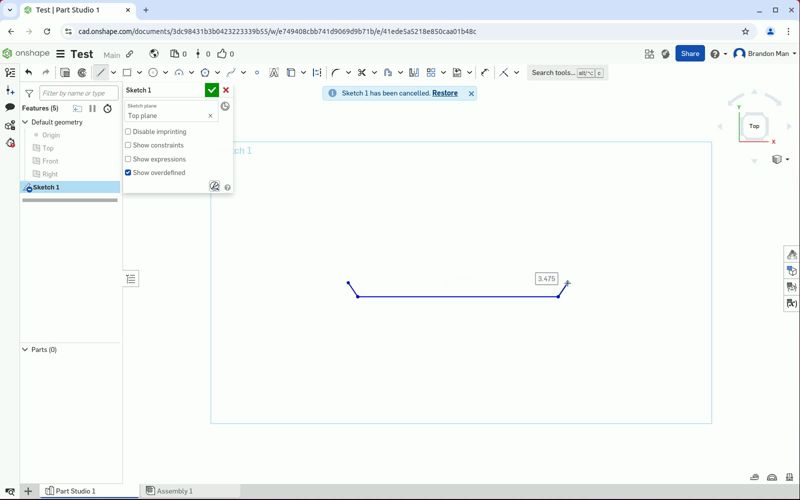
mouse_move(567, 199)
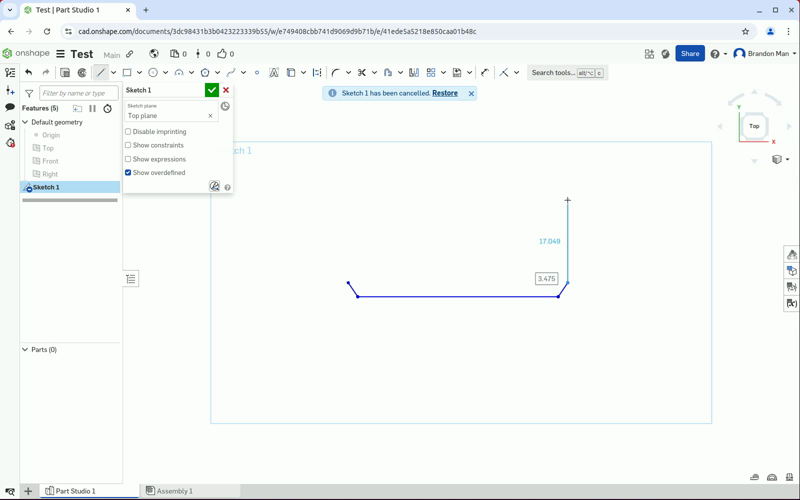
click(567, 199)
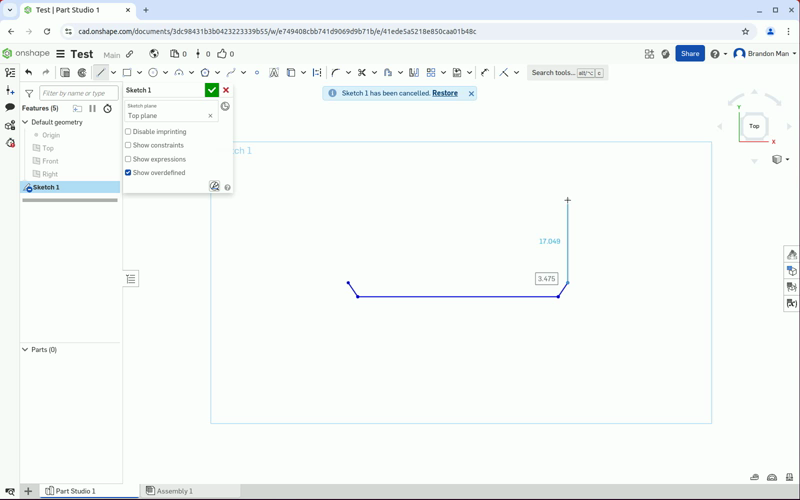
key_up(shift)
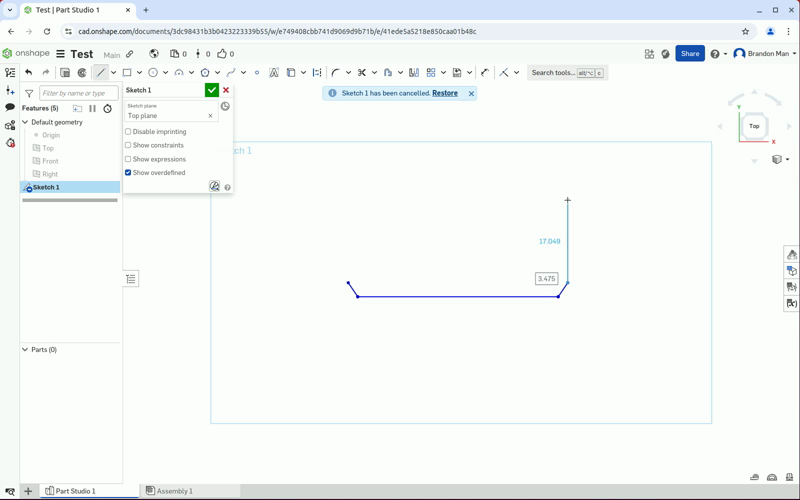
key_down(shift)
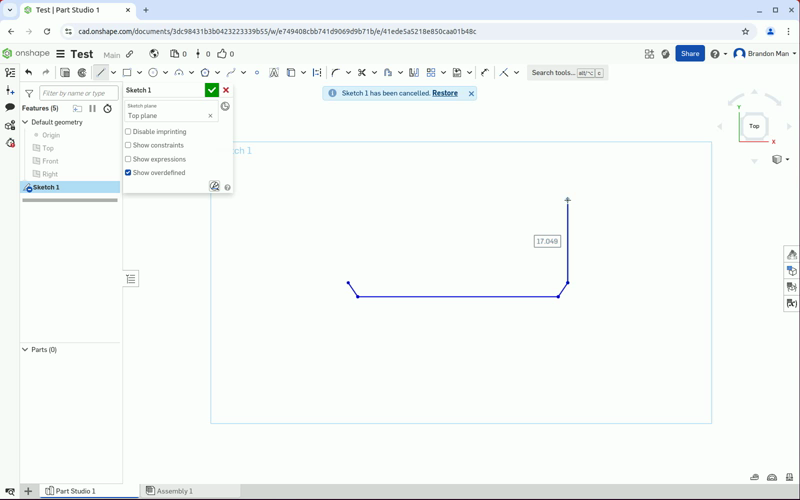
mouse_move(589, 199)
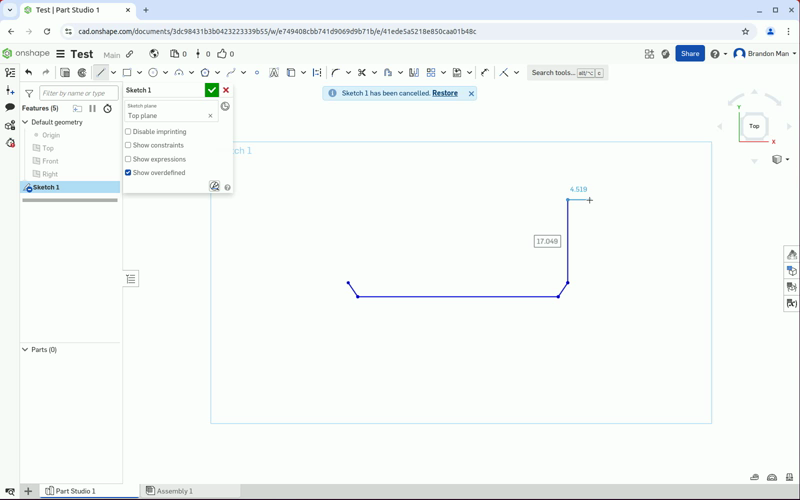
mouse_move(558, 188)
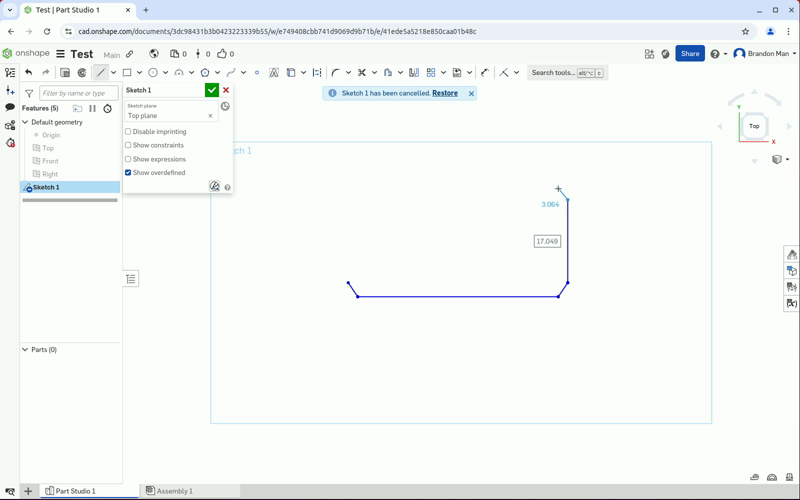
click(558, 188)
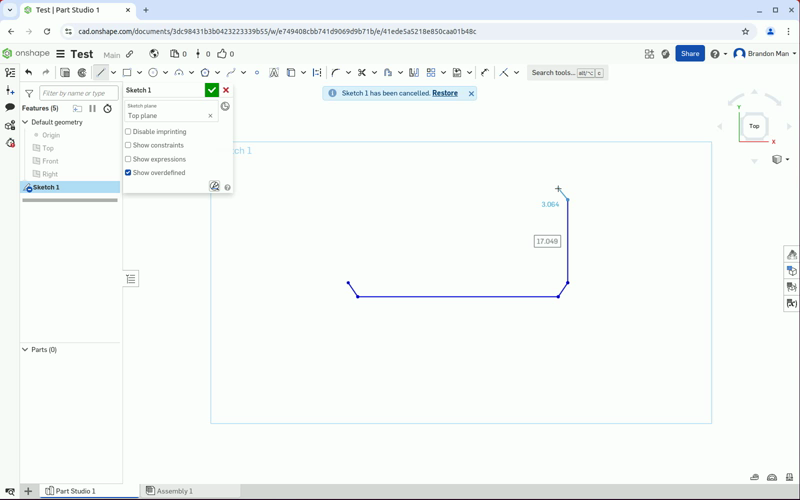
key_up(shift)
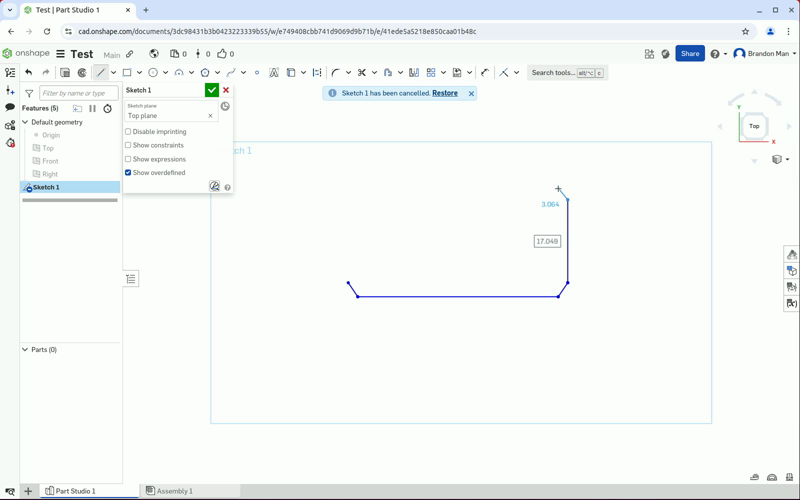
key_down(shift)
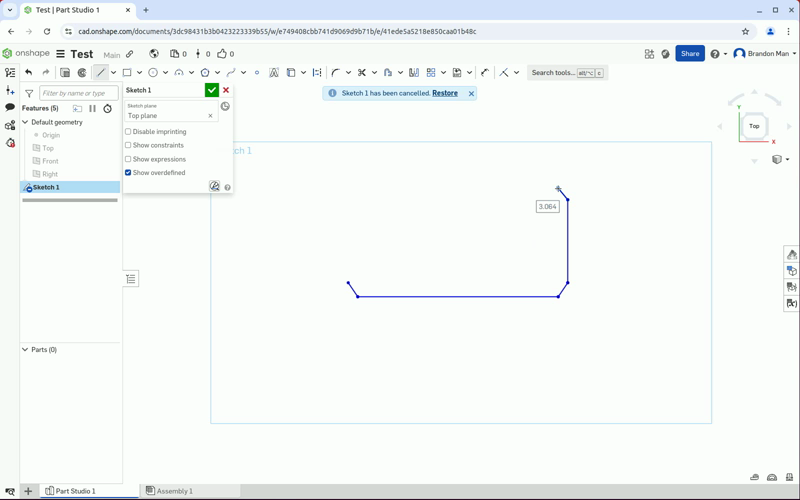
mouse_move(359, 188)
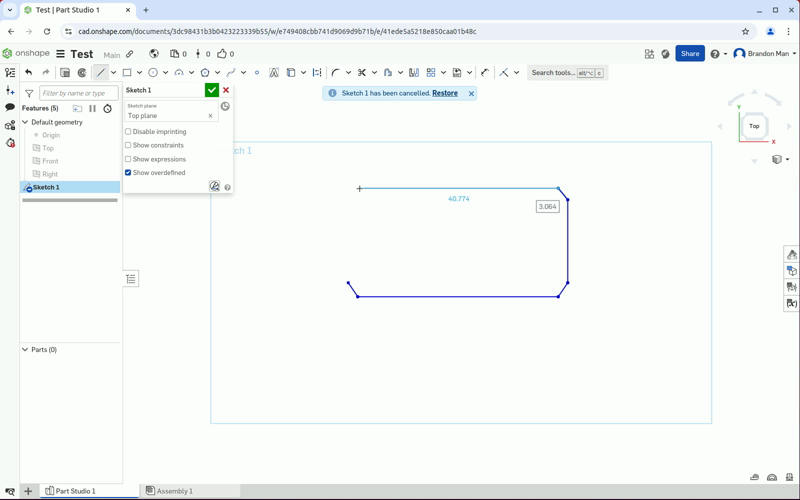
click(359, 188)
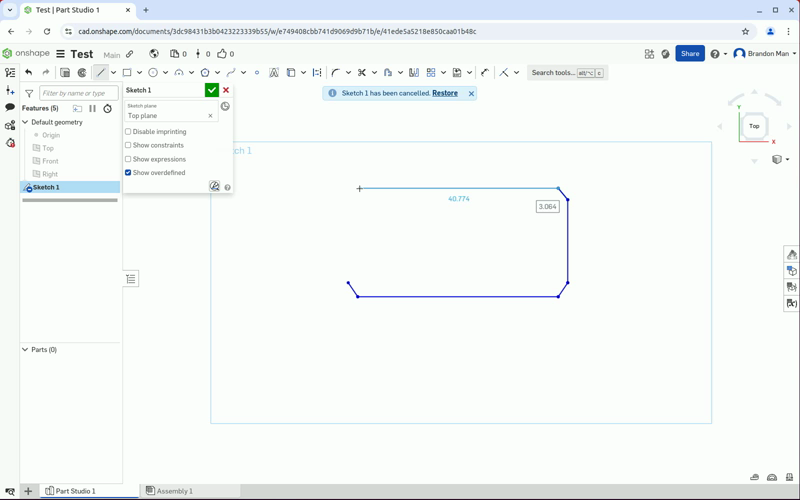
key_up(shift)
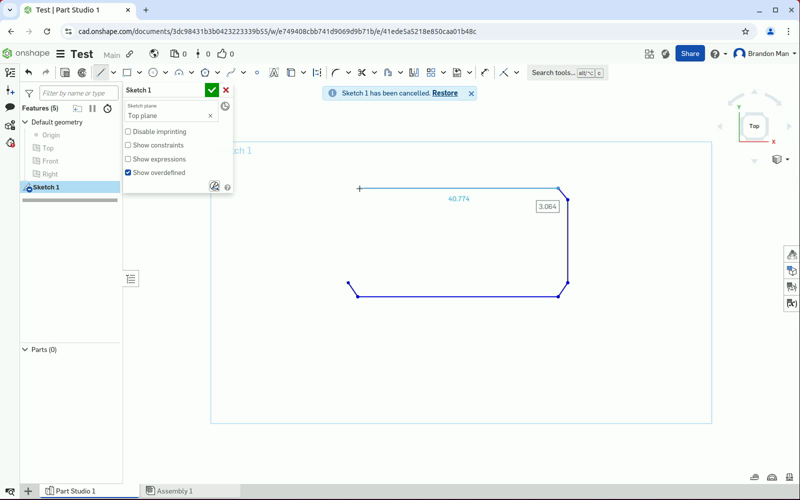
key_down(shift)
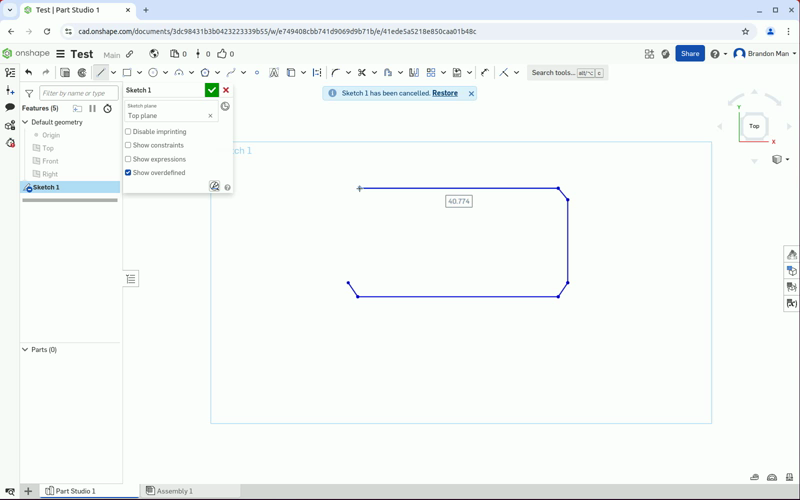
mouse_move(389, 188)
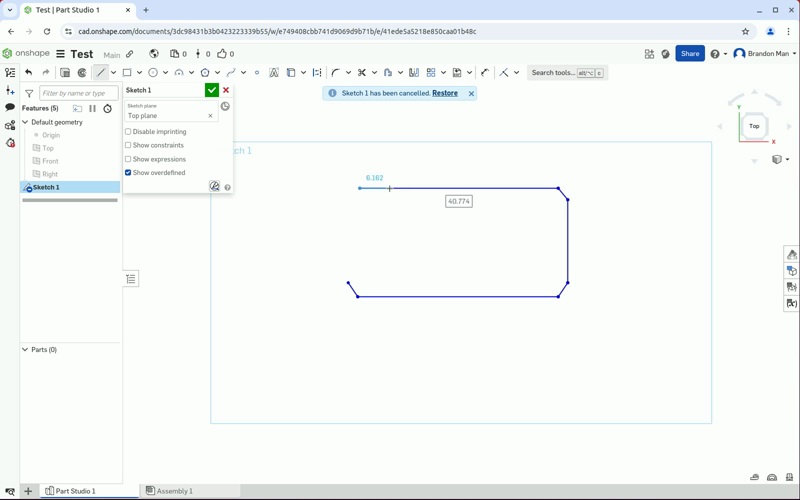
mouse_move(348, 199)
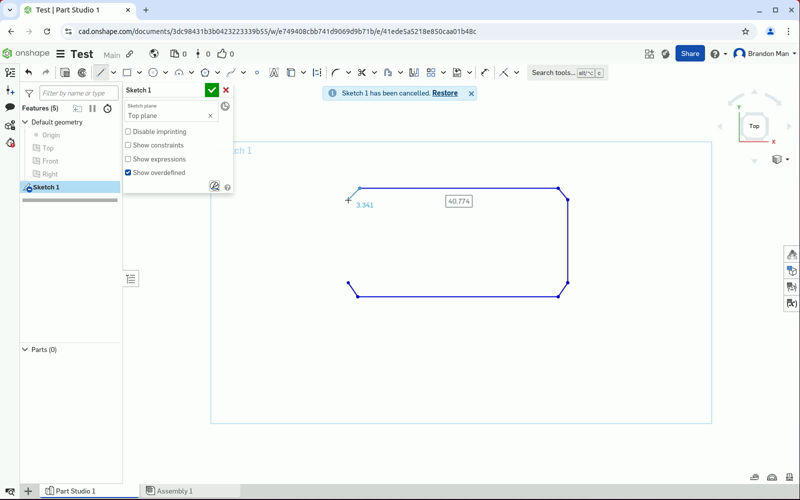
click(348, 199)
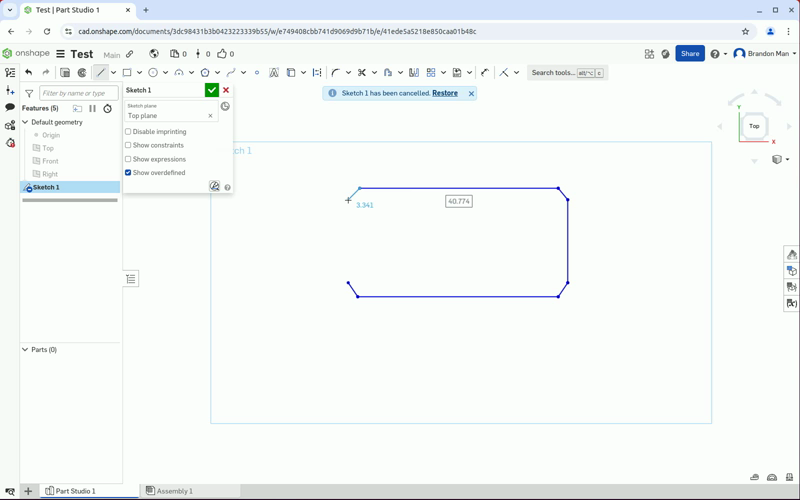
key_up(shift)
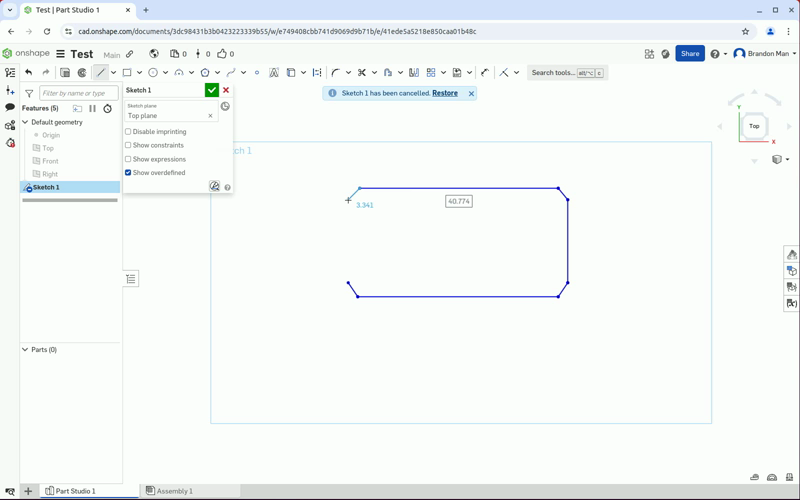
key_down(shift)
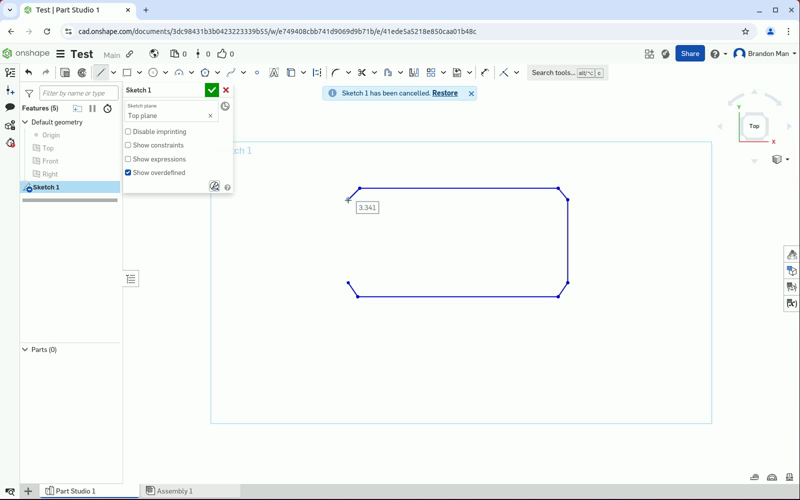
mouse_move(348, 282)
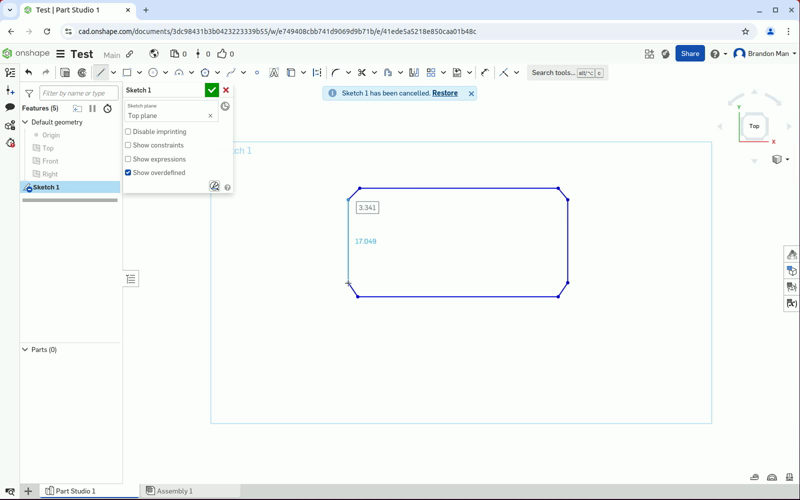
key_up(shift)
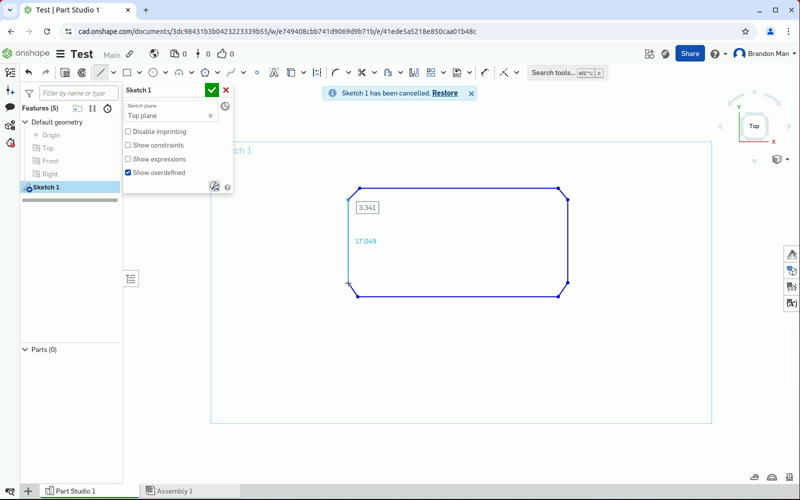
click(348, 282)
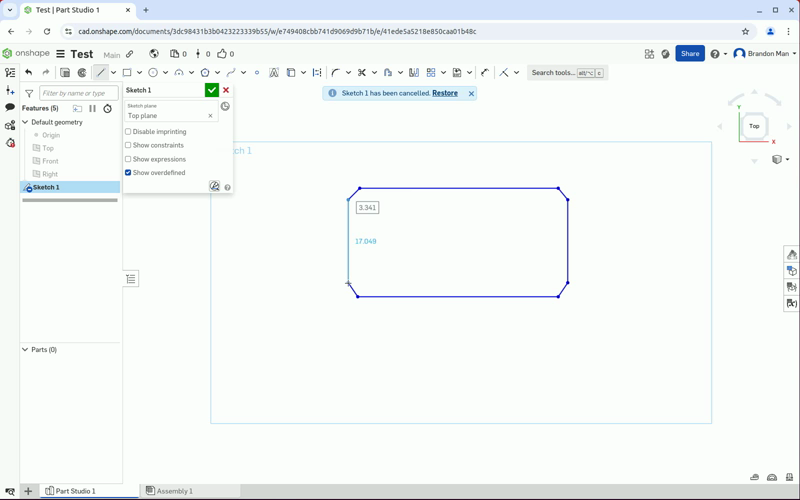
key(esc)
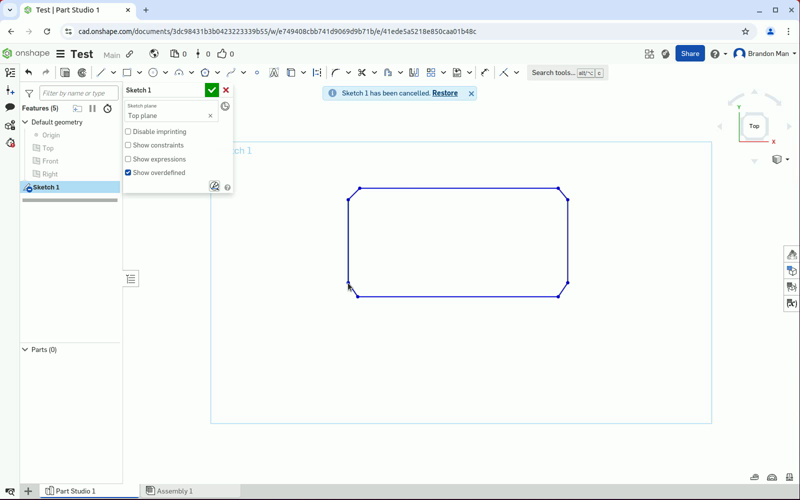
mouse_move(521, 278)
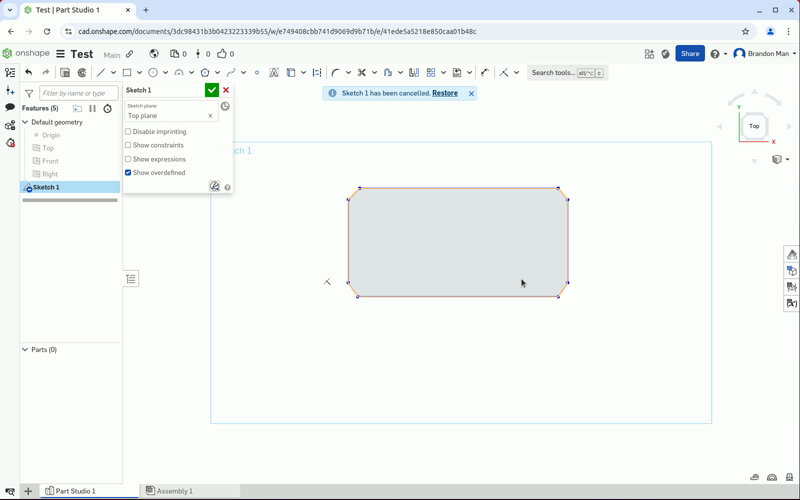
click(521, 278)
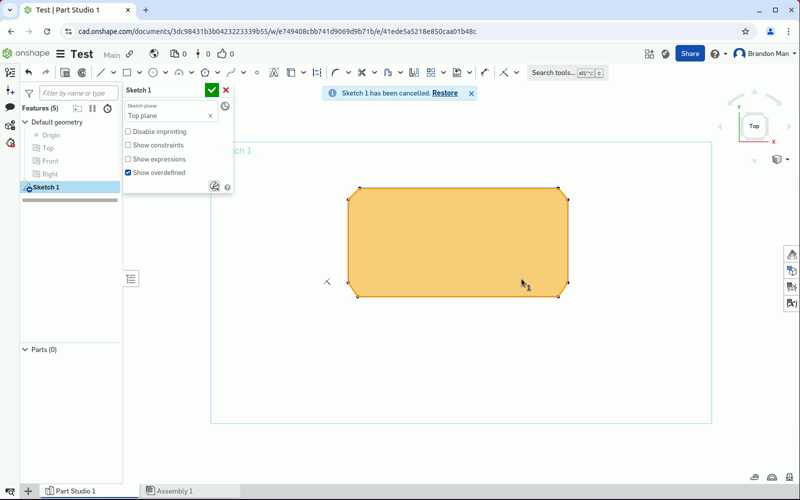
mouse_move(73, 352)
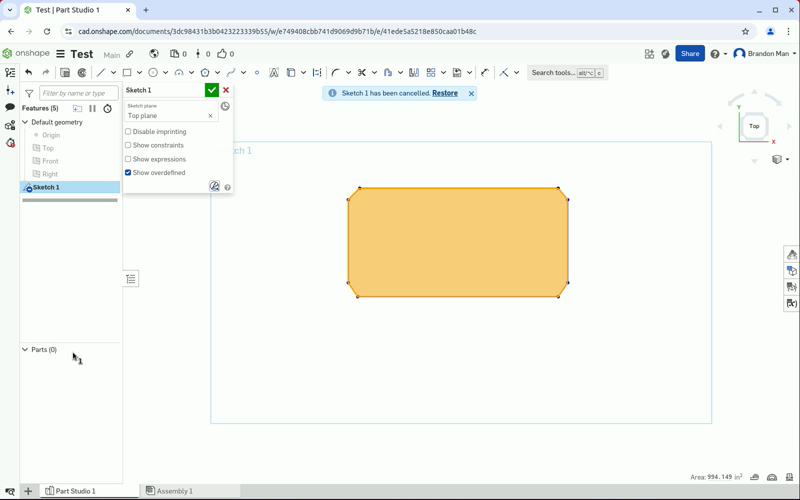
key(shift+y)
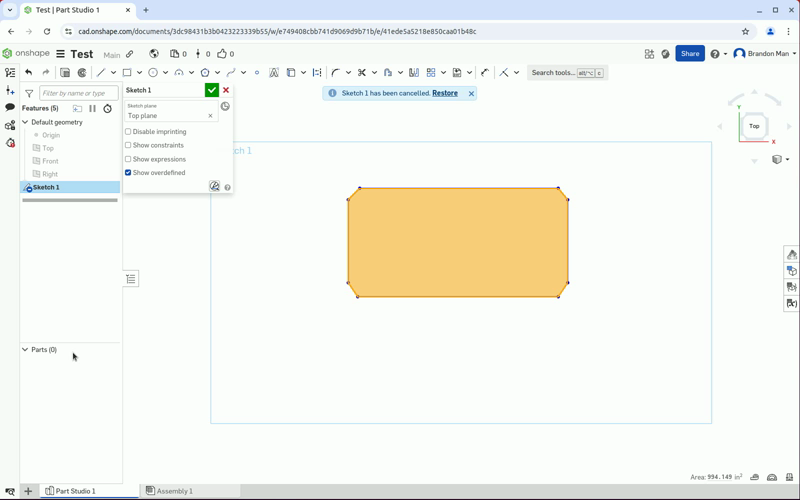
key(shift+e)
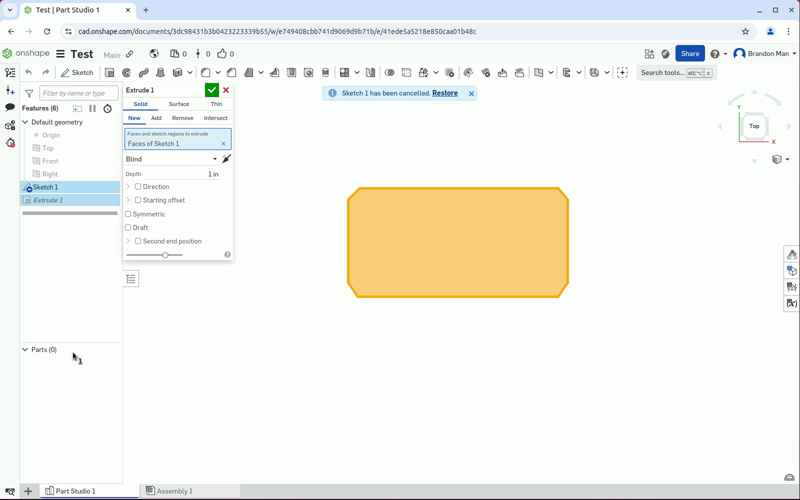
mouse_move(143, 106)
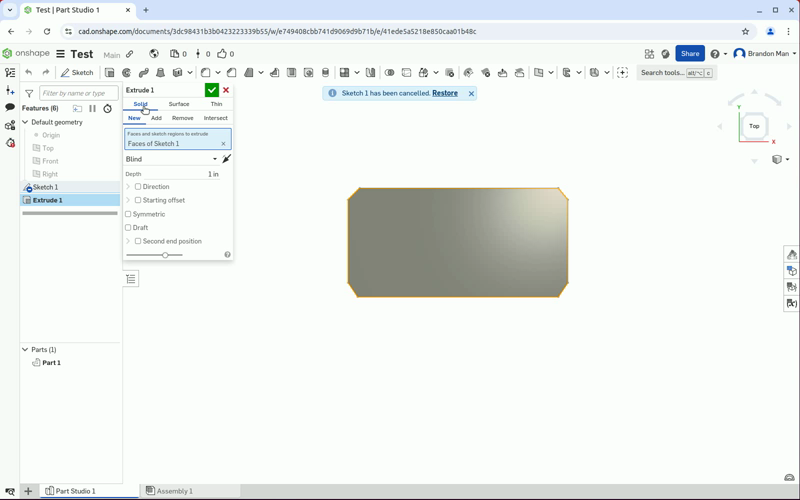
click(143, 106)
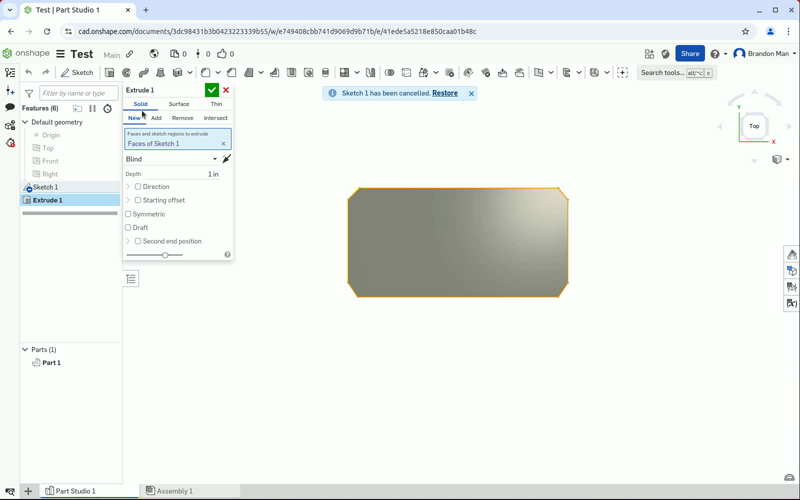
mouse_move(137, 120)
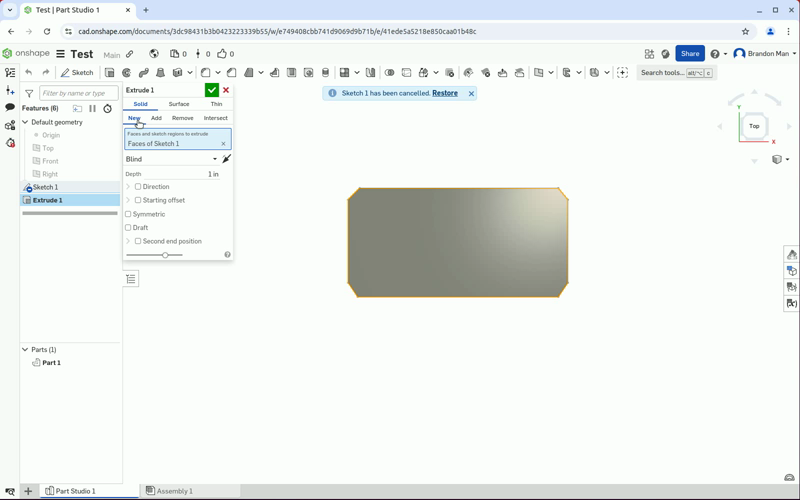
click(137, 120)
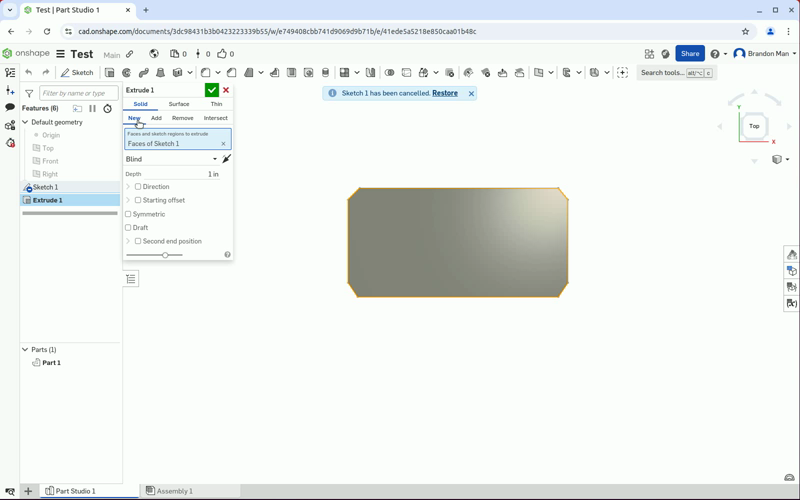
key(tab, 4)
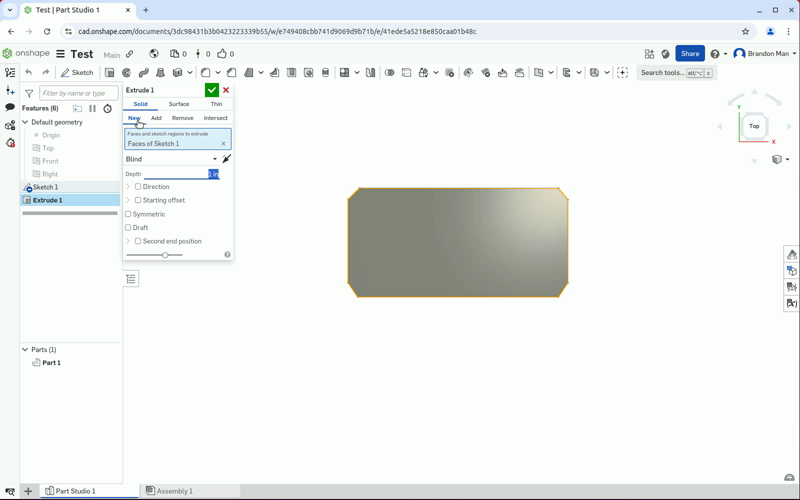
text(2.166)
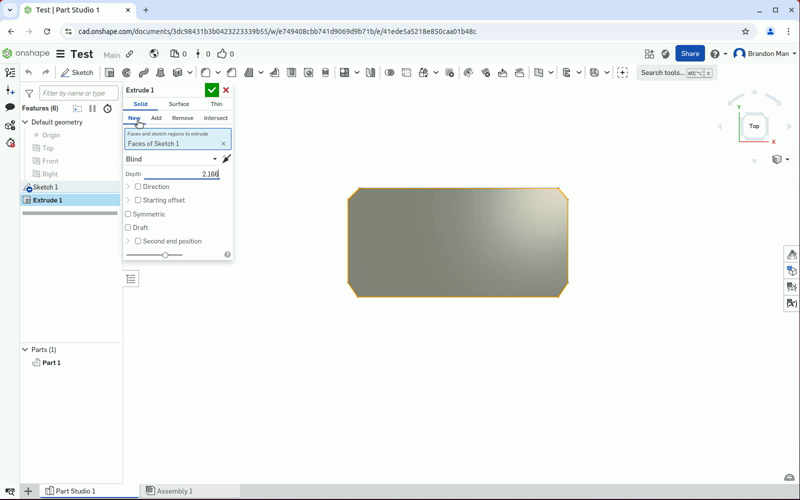
key(enter)
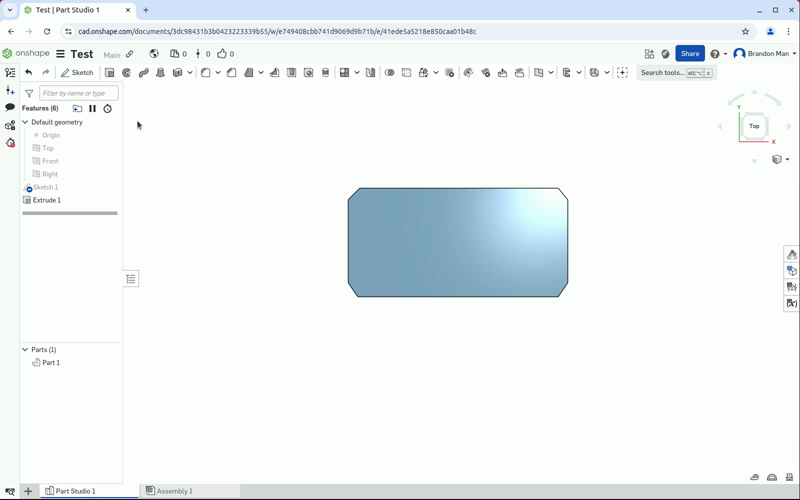
key(shift+h)
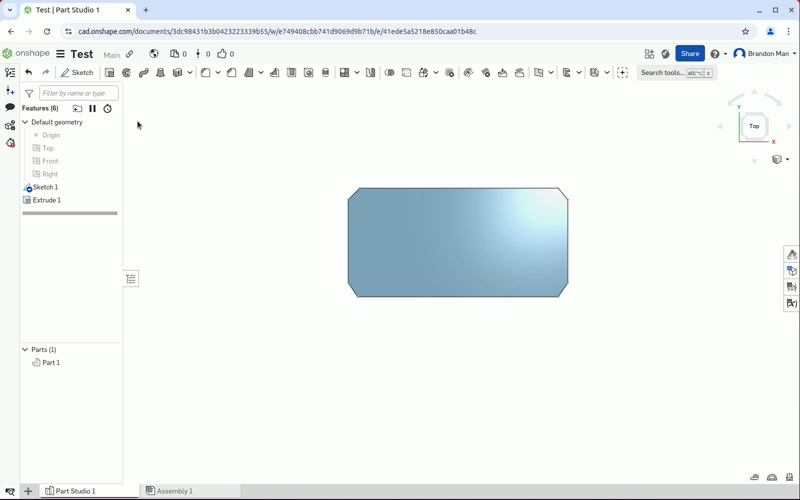
key(shift+h)
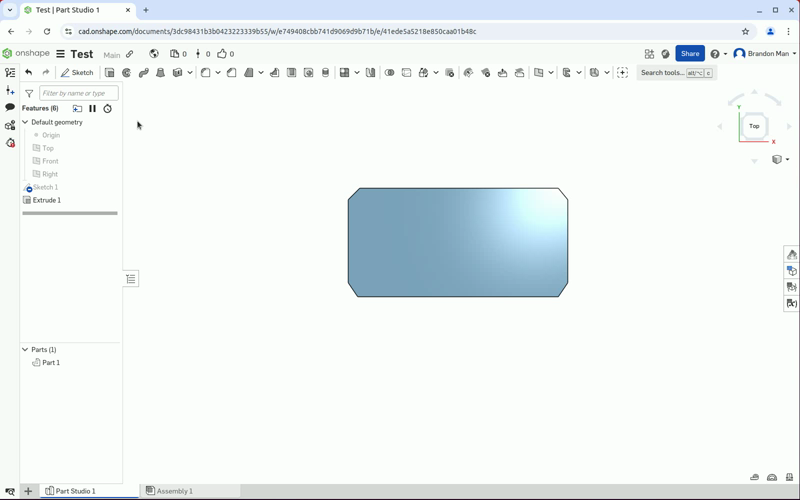
mouse_move(73, 189)
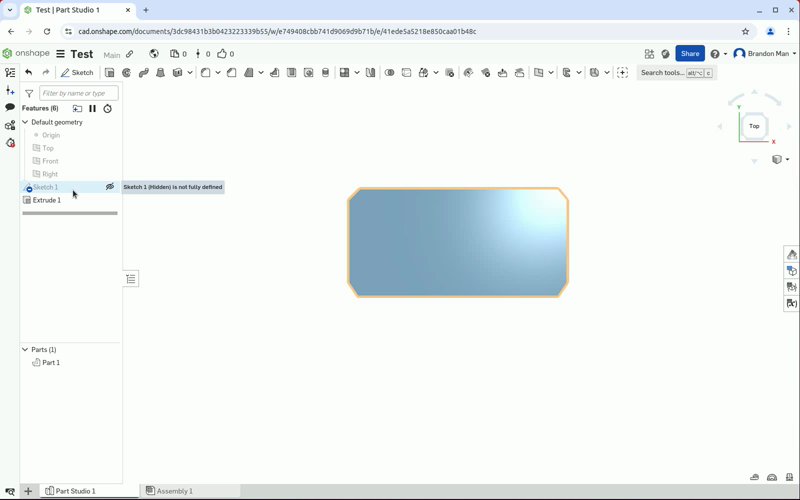
click(73, 189)
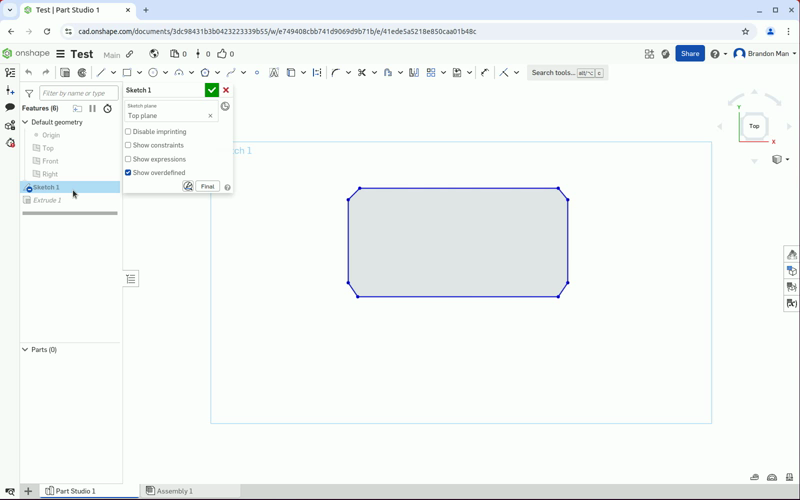
mouse_move(229, 92)
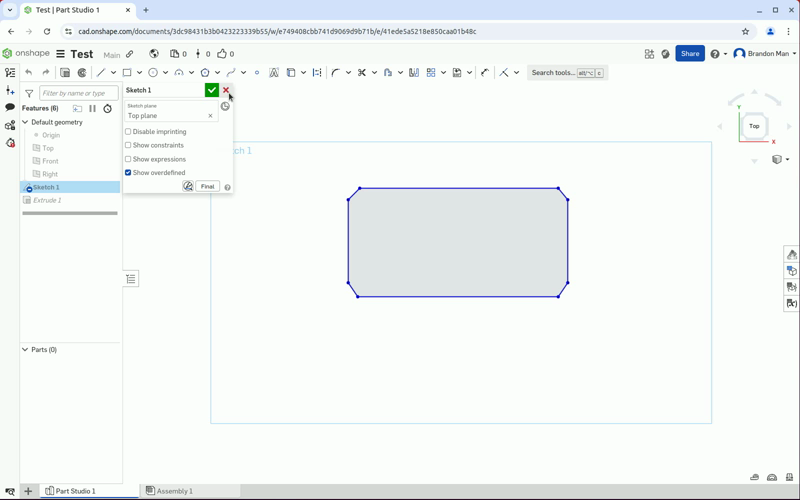
click(229, 92)
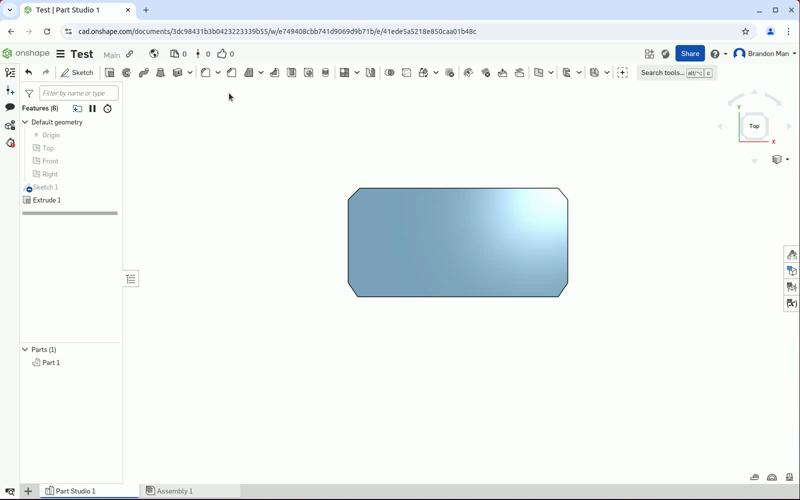
mouse_move(541, 75)
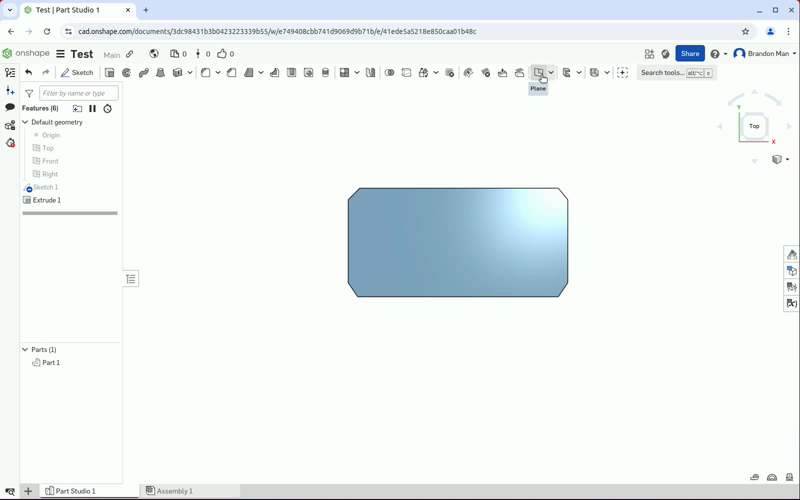
click(541, 75)
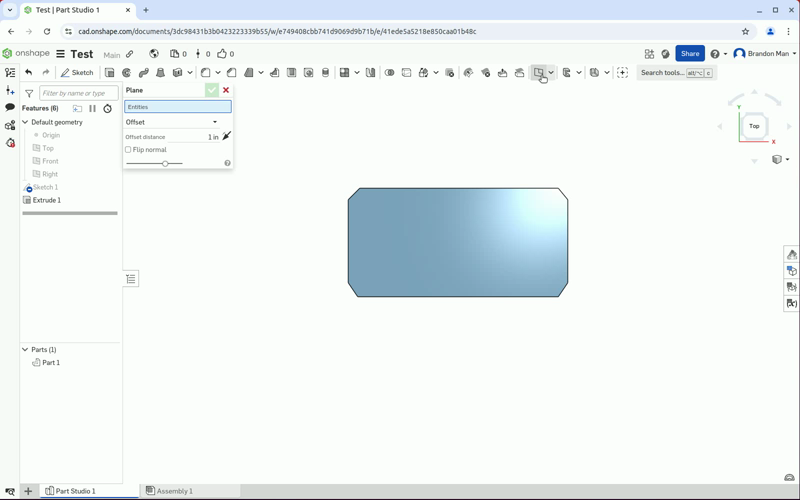
mouse_move(73, 150)
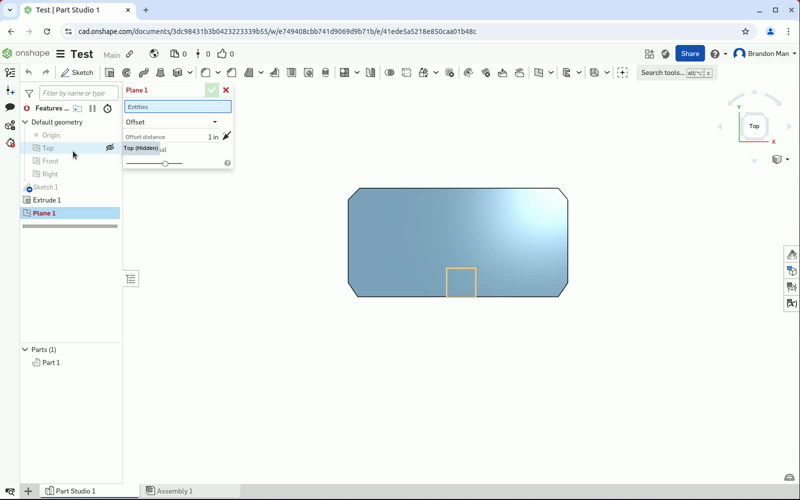
click(73, 150)
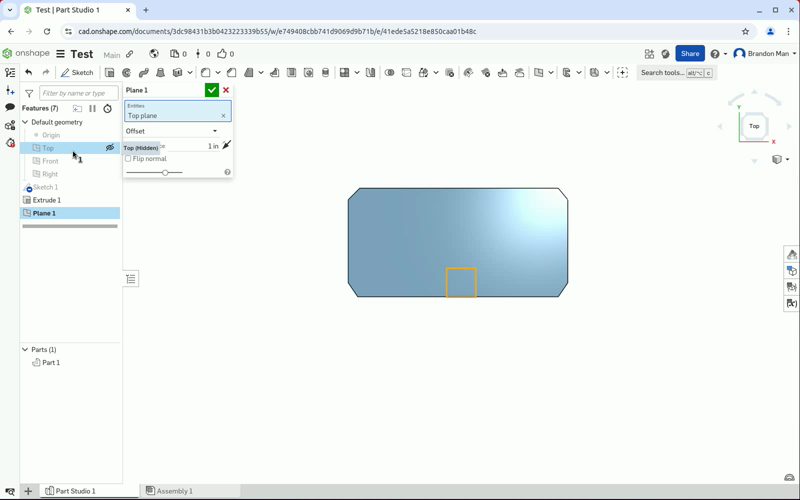
key(tab, 2)
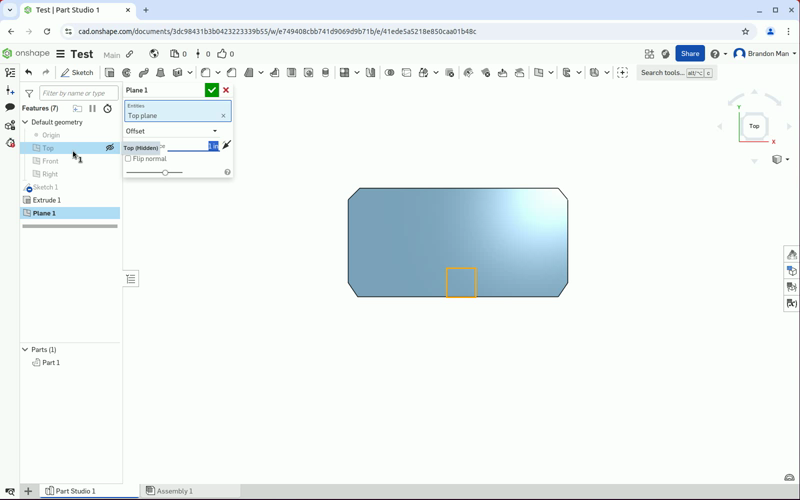
text(2.157)
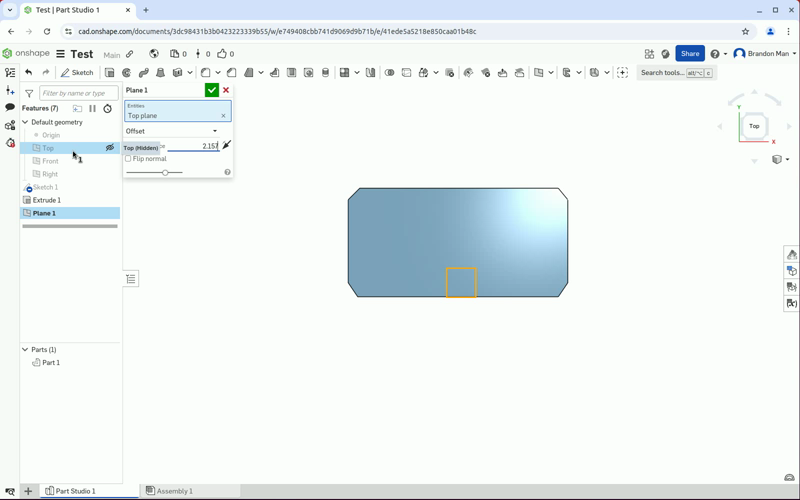
key(enter, 2)
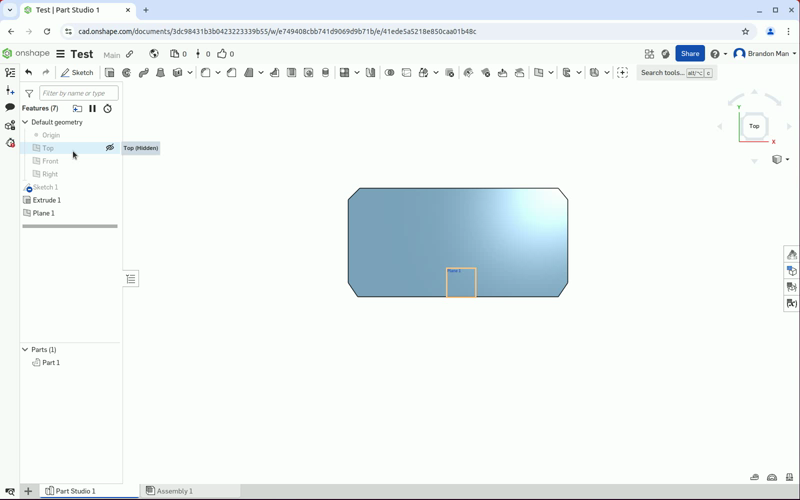
key(shift+s)
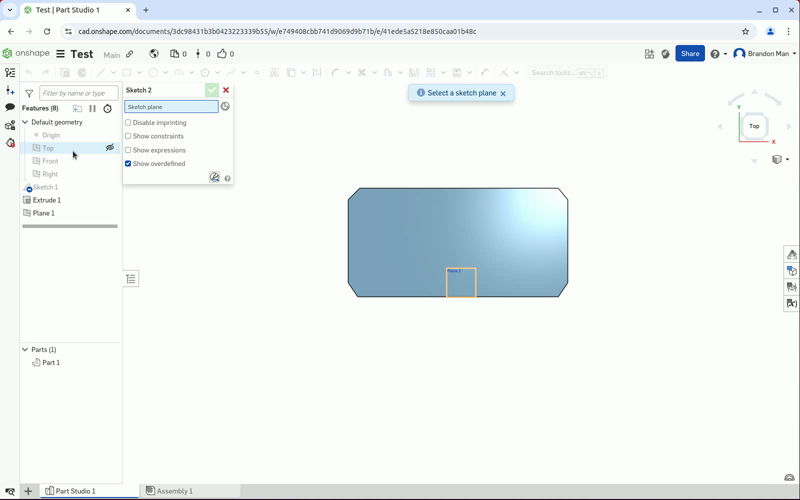
mouse_move(73, 215)
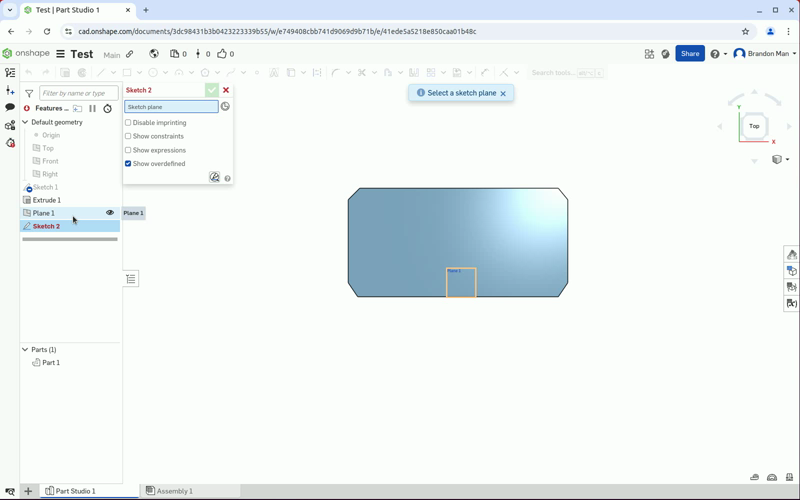
click(73, 215)
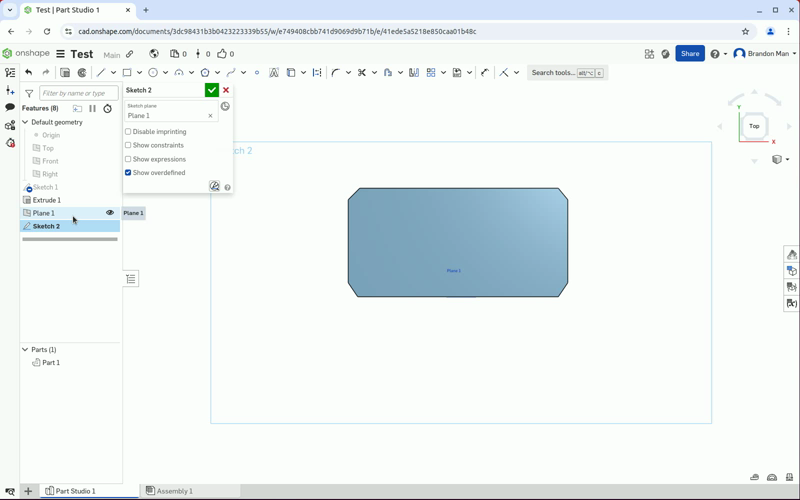
mouse_move(73, 352)
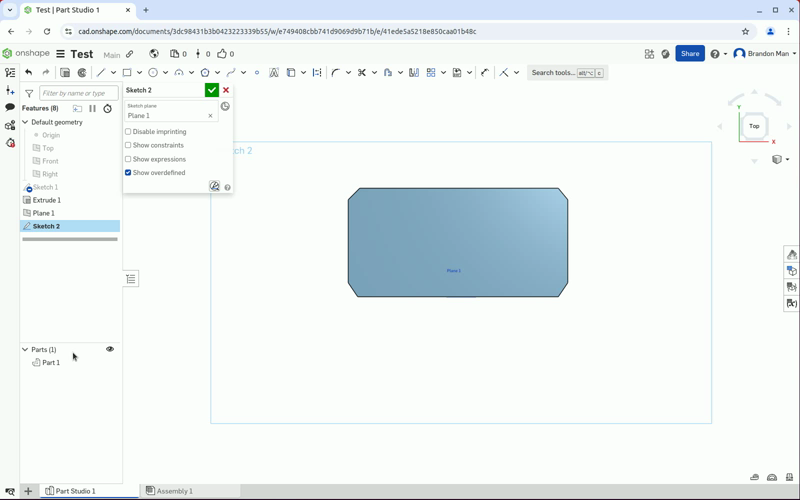
key(y)
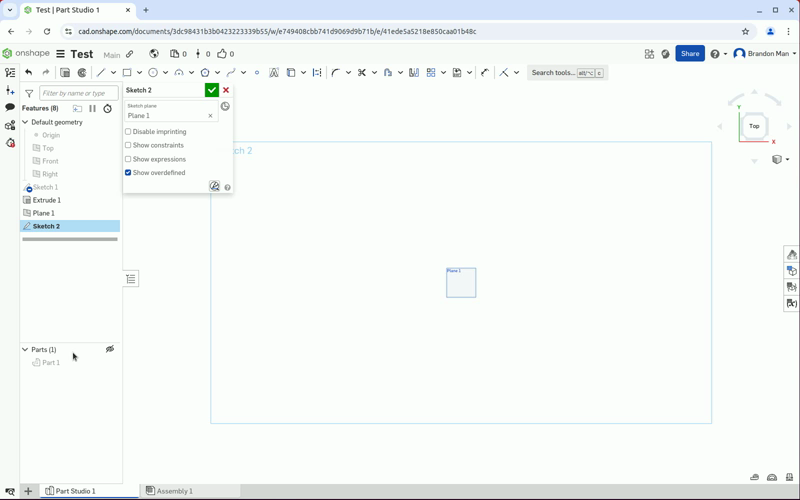
key(l)
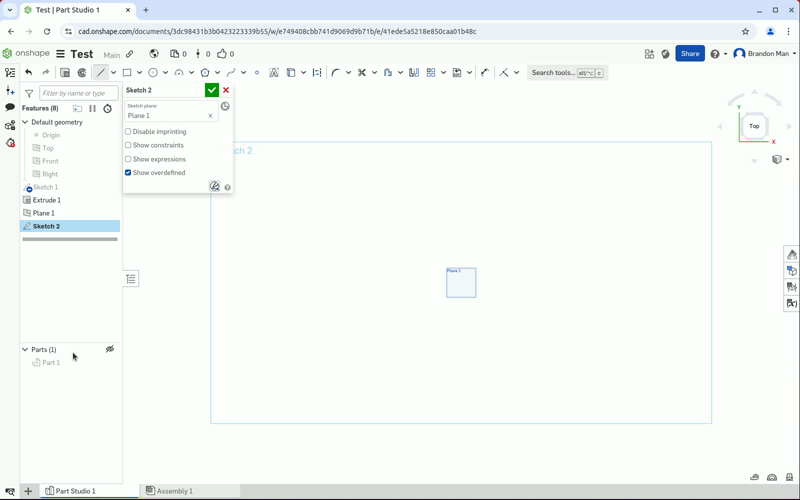
key_down(shift)
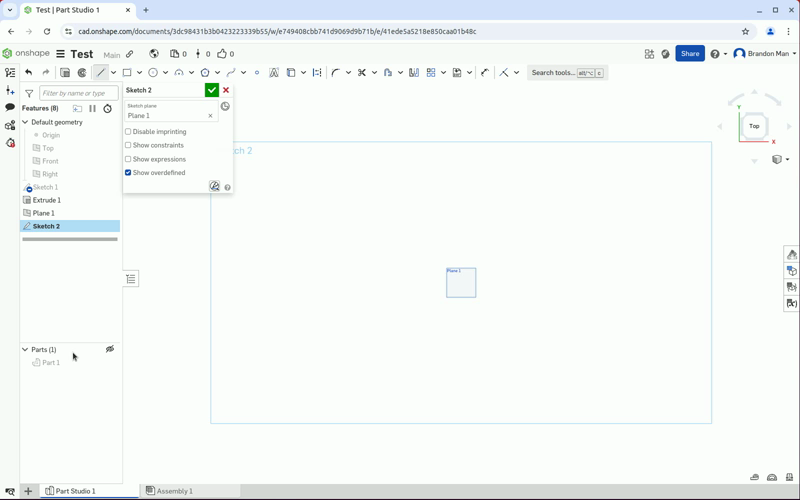
mouse_move(357, 189)
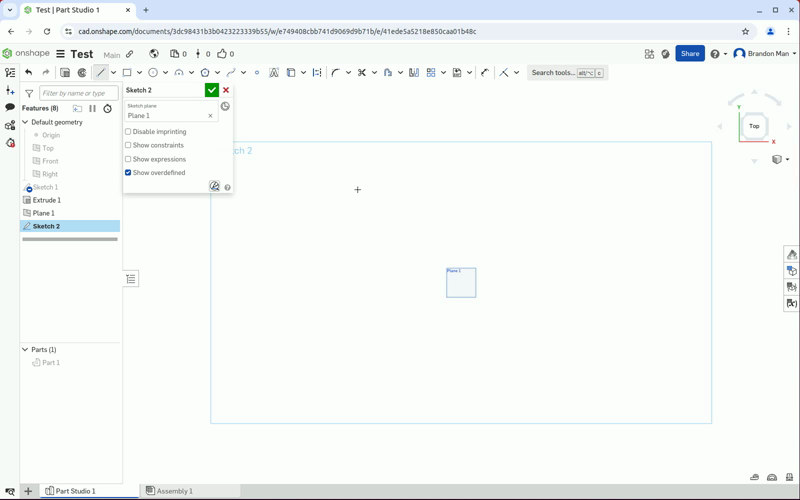
click(357, 189)
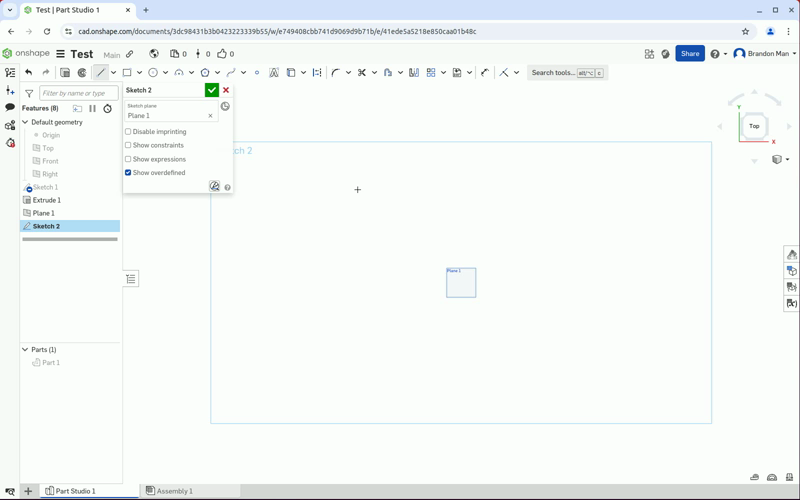
key_up(shift)
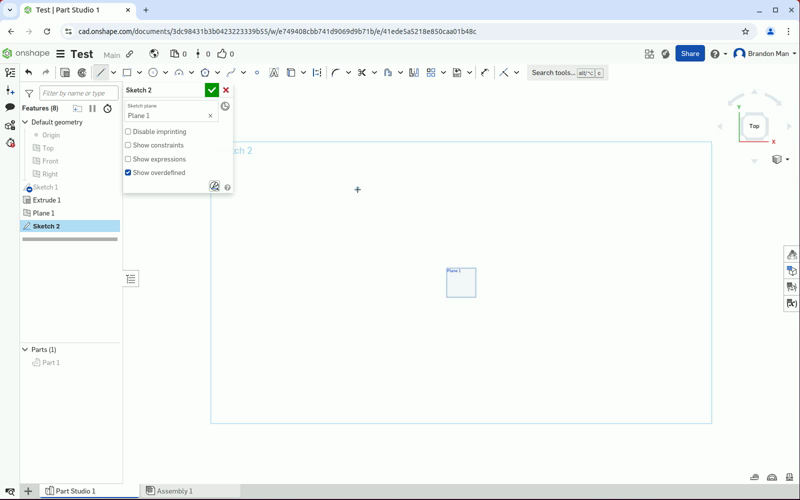
key_down(shift)
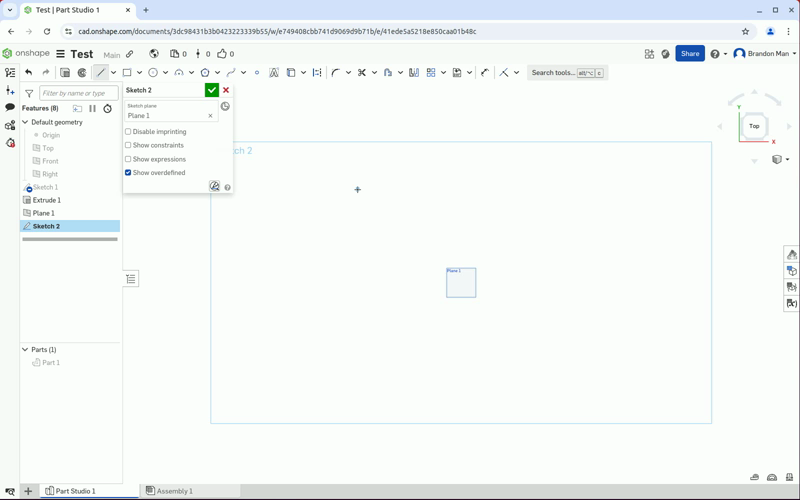
mouse_move(387, 189)
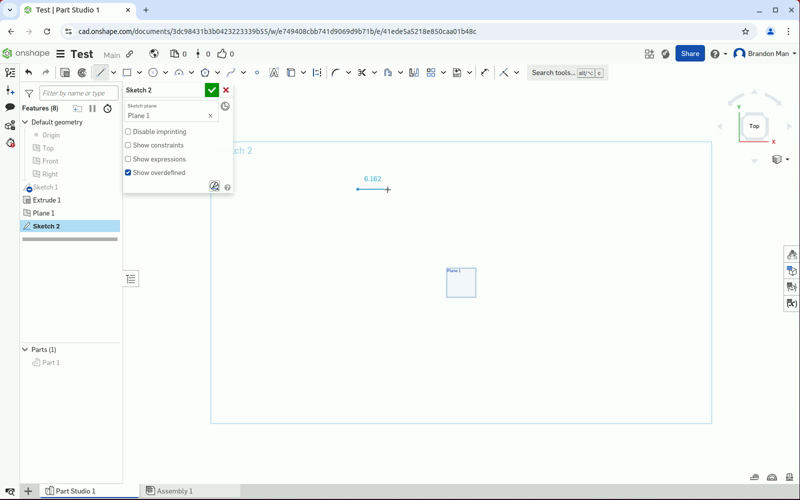
mouse_move(360, 192)
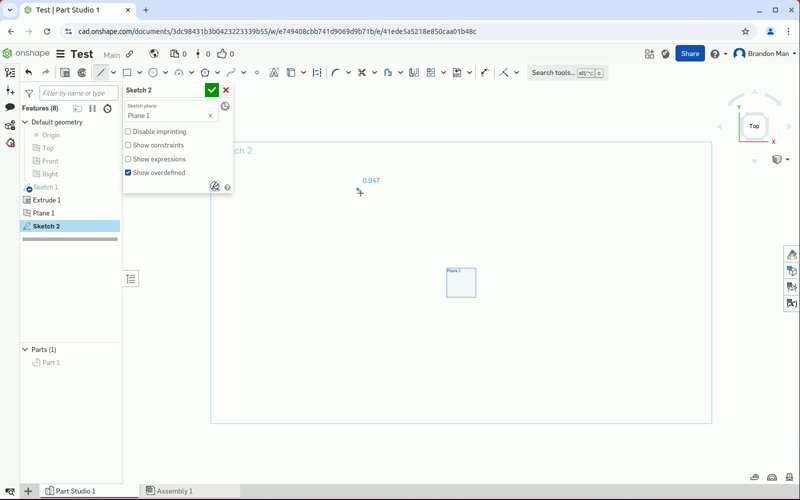
scroll(6)
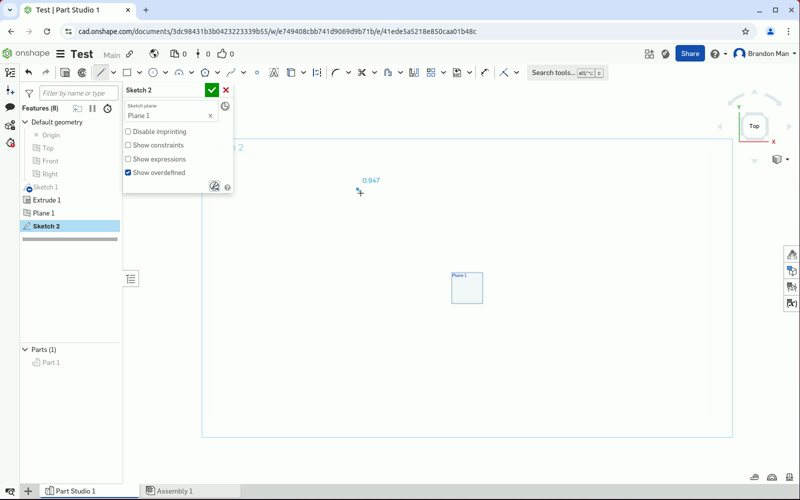
scroll(6)
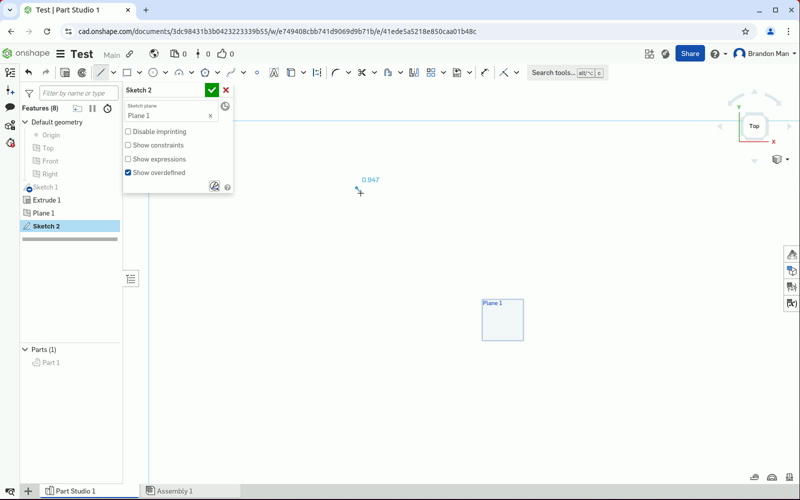
scroll(6)
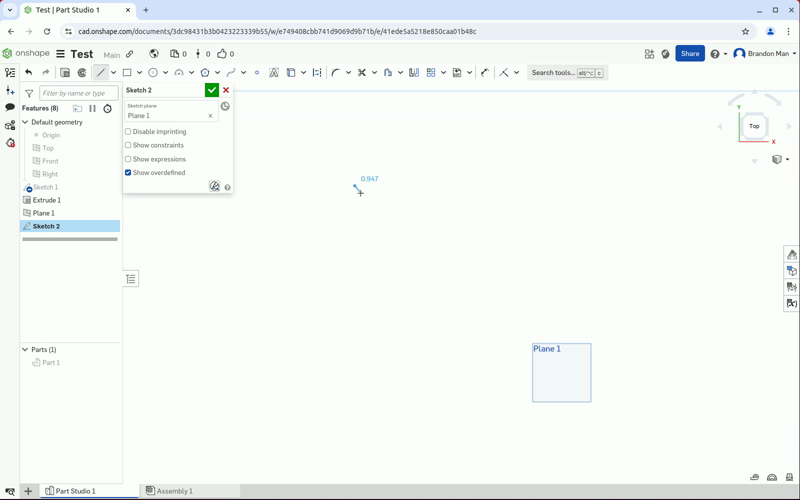
scroll(6)
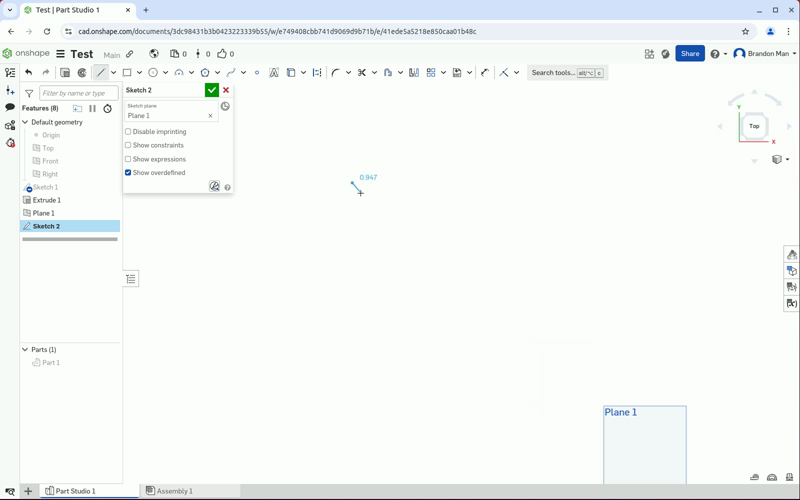
scroll(6)
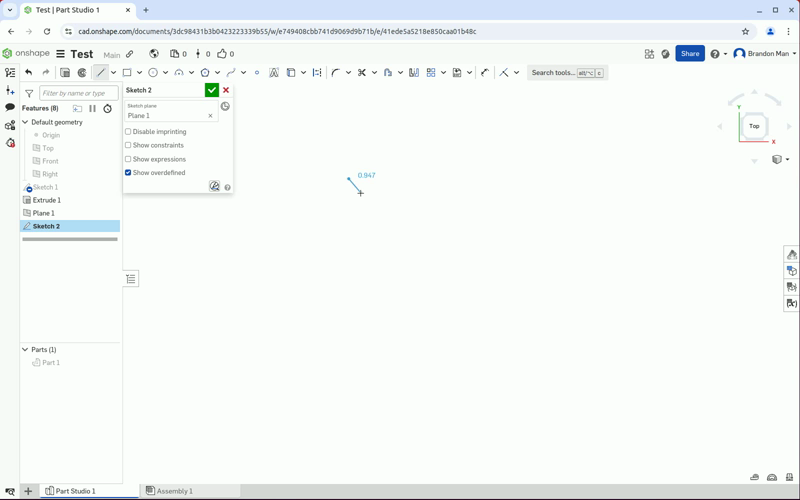
scroll(6)
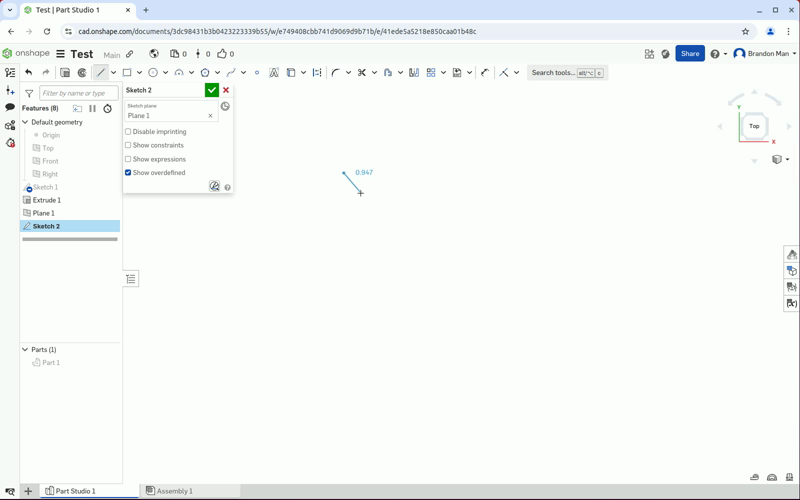
scroll(6)
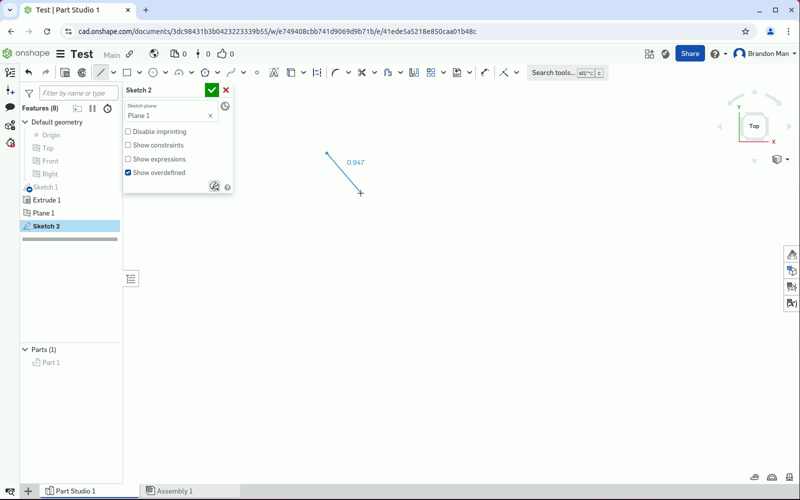
click(360, 192)
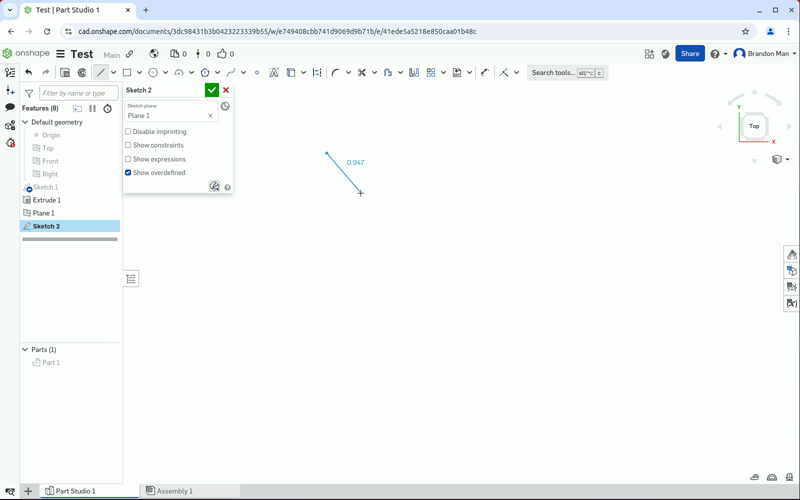
scroll(-6)
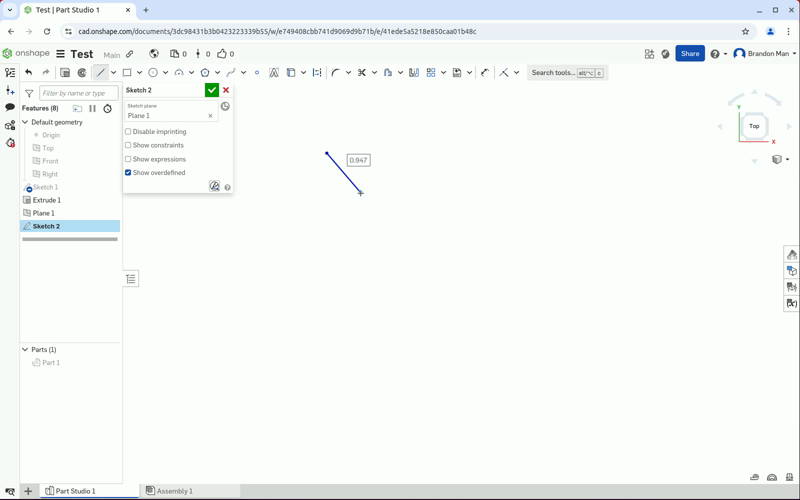
scroll(-6)
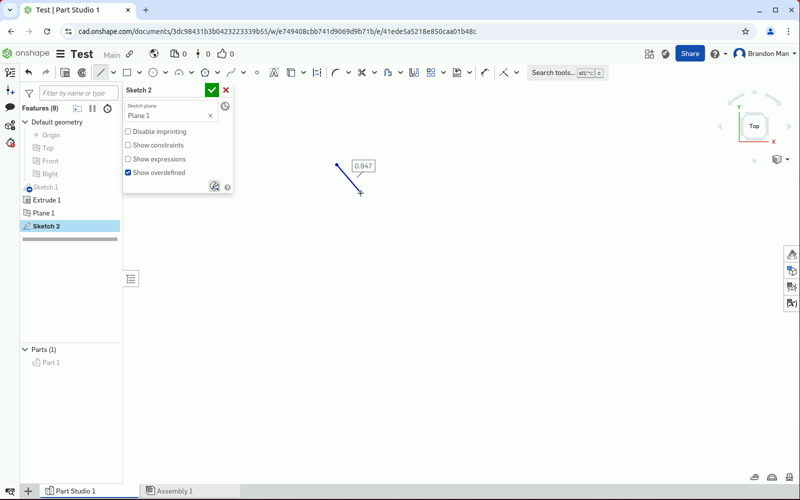
scroll(-6)
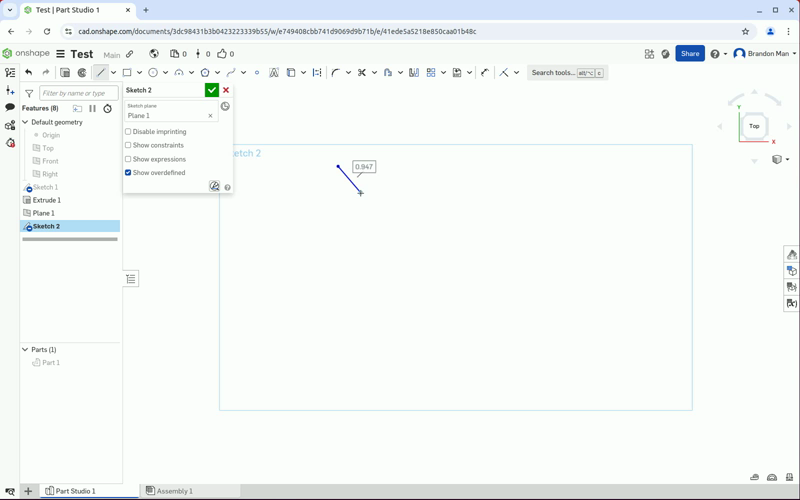
scroll(-6)
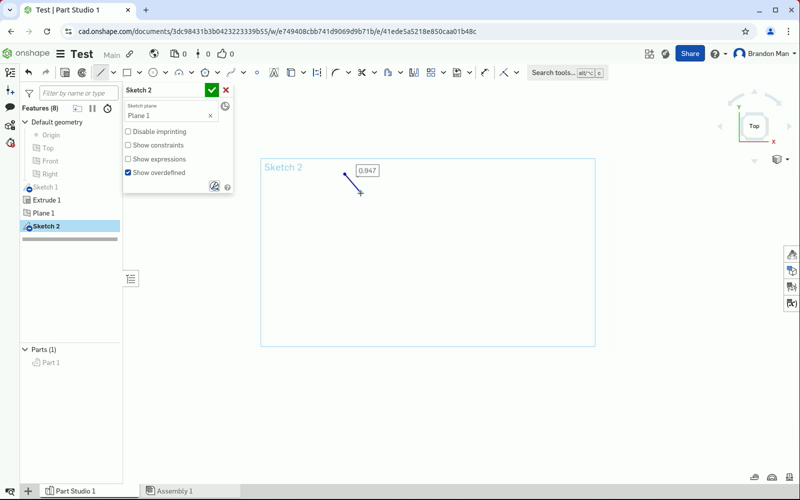
scroll(-6)
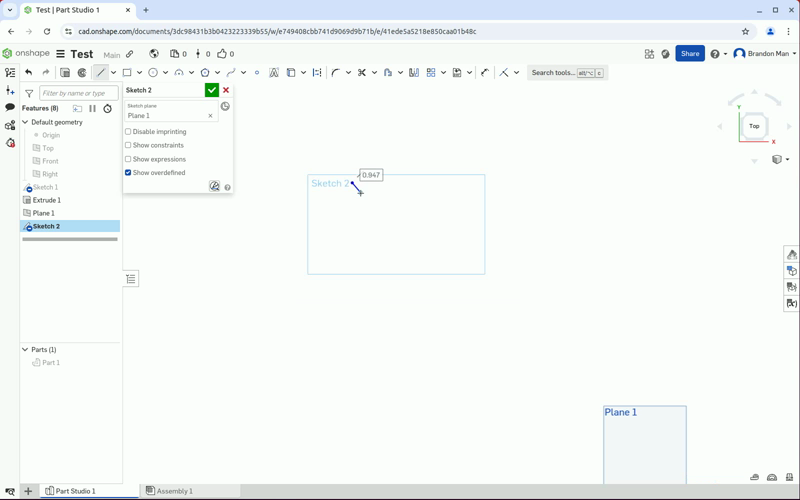
scroll(-6)
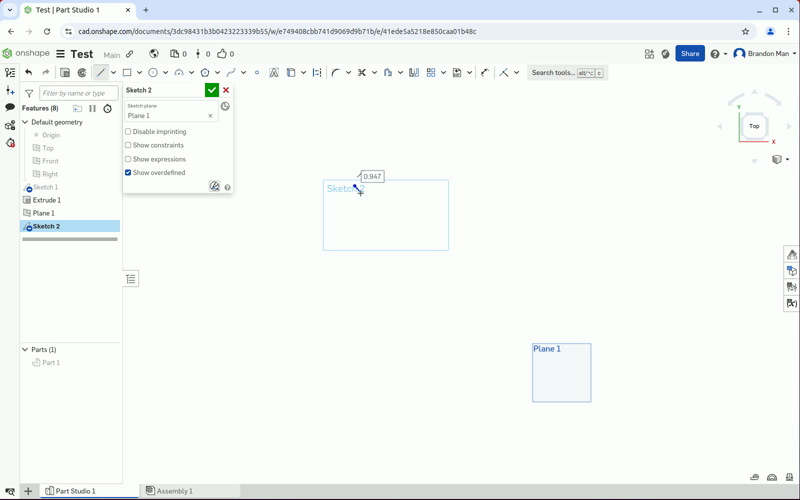
scroll(-6)
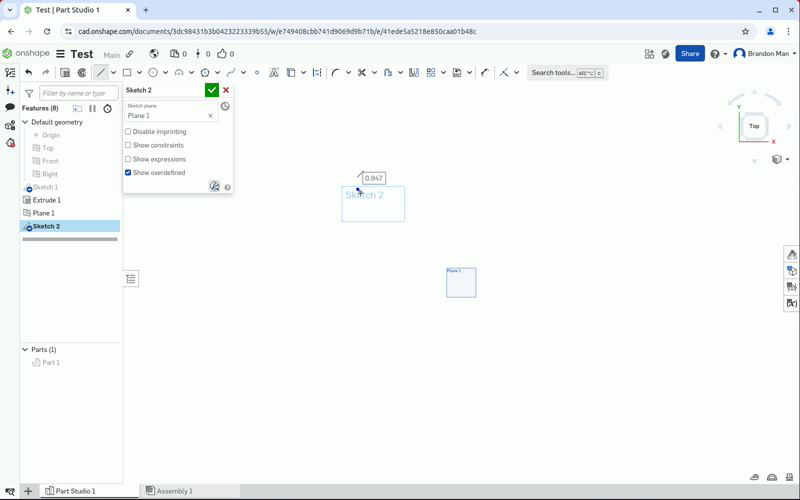
key_up(shift)
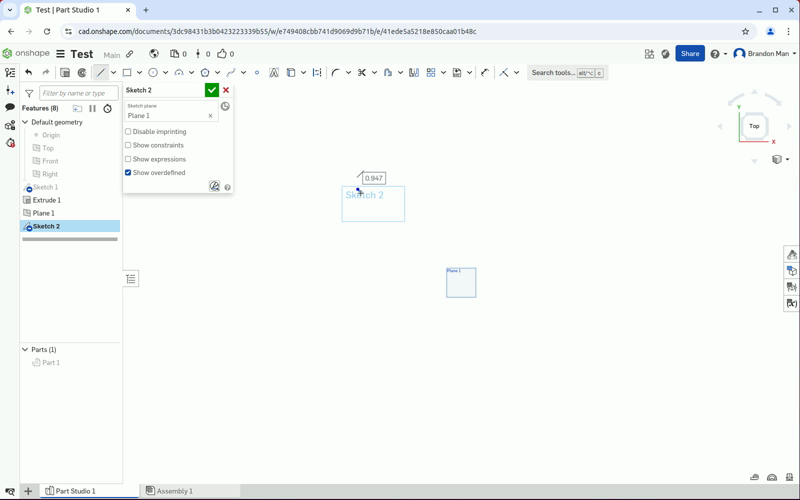
key_down(shift)
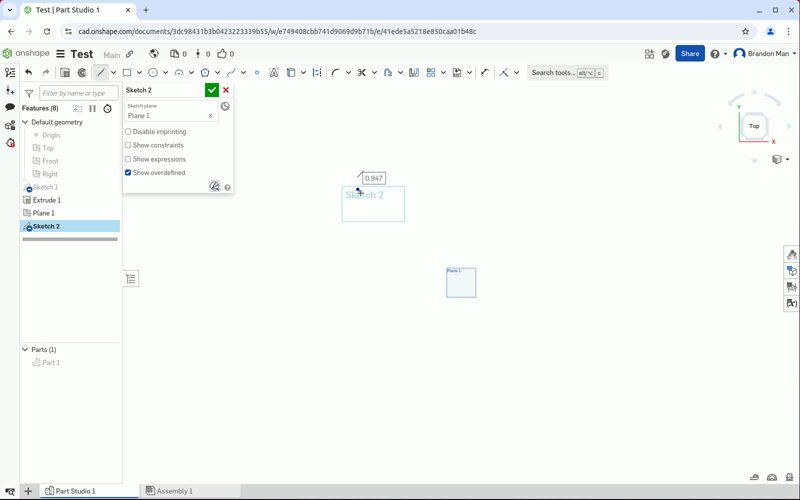
mouse_move(390, 192)
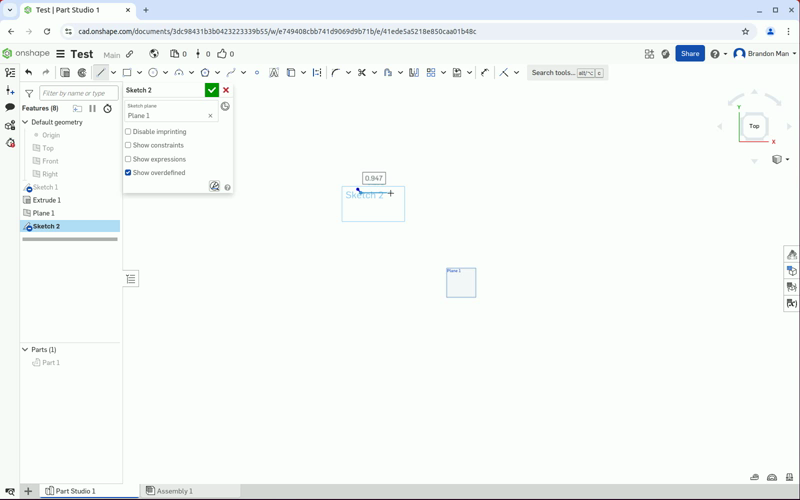
mouse_move(364, 189)
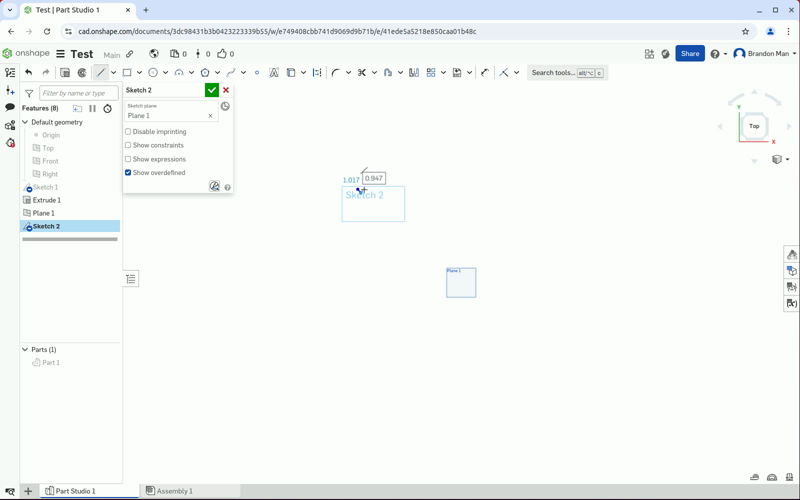
scroll(6)
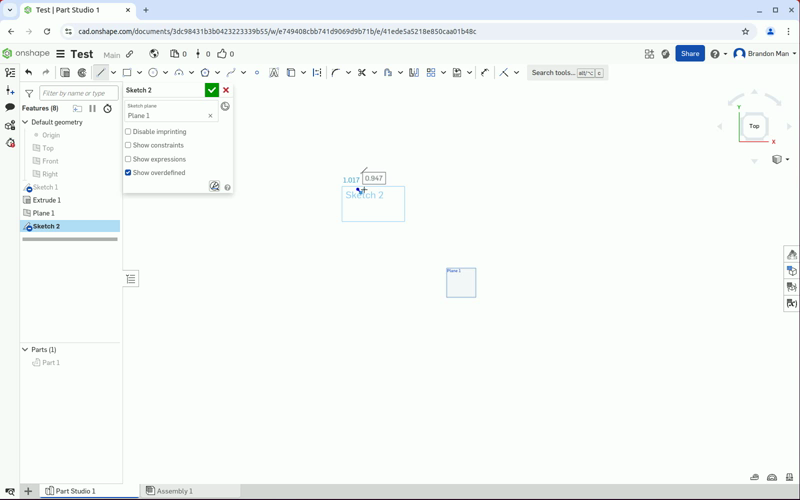
scroll(6)
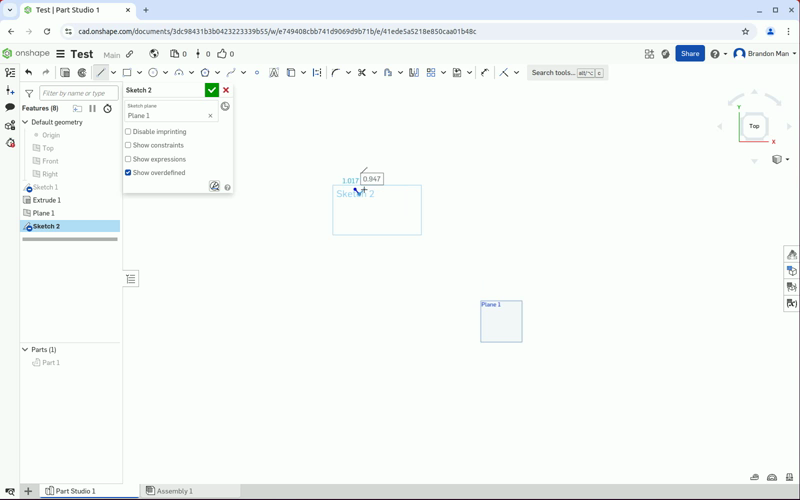
scroll(6)
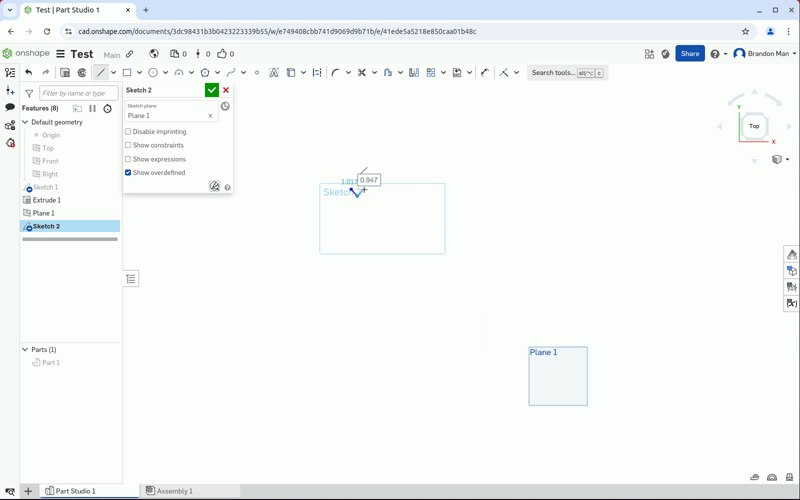
scroll(6)
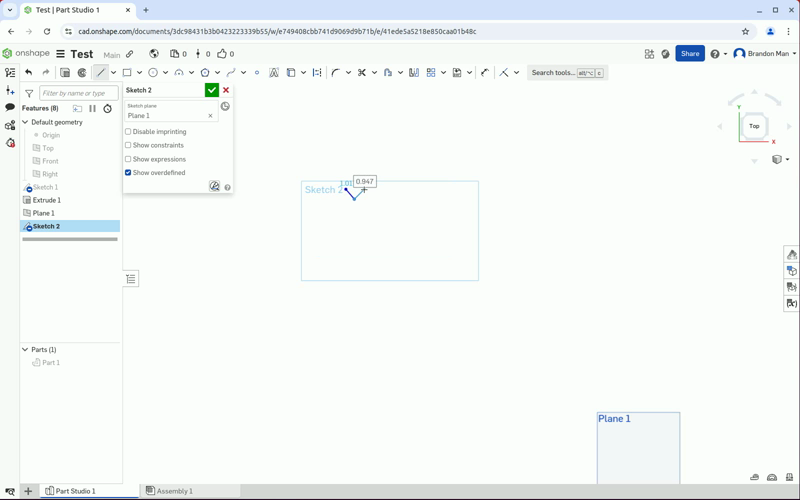
scroll(6)
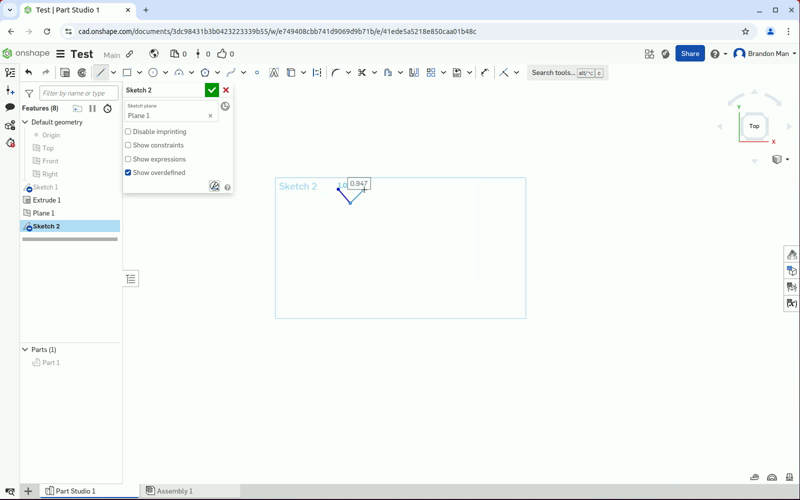
scroll(6)
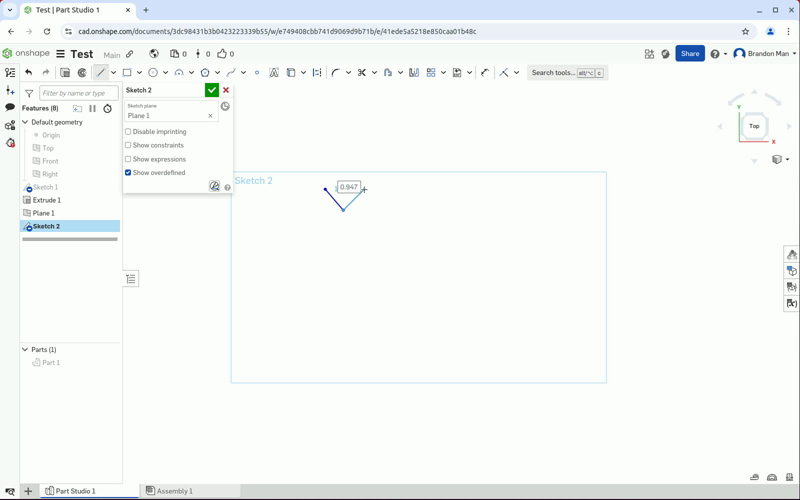
scroll(6)
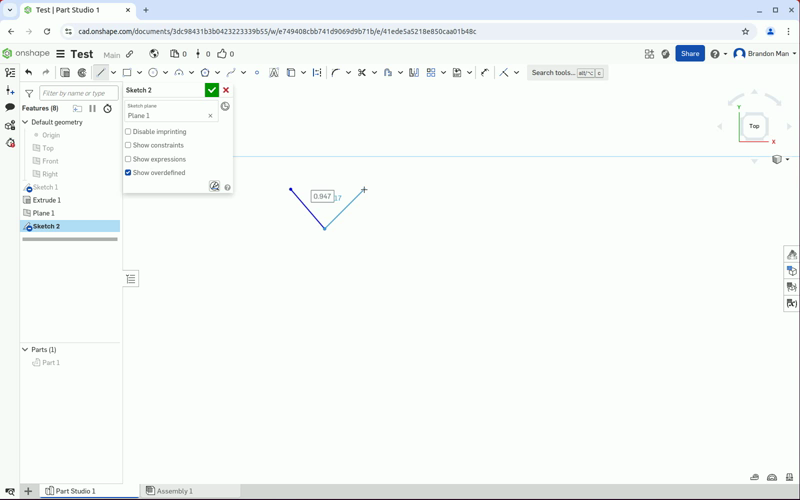
click(364, 189)
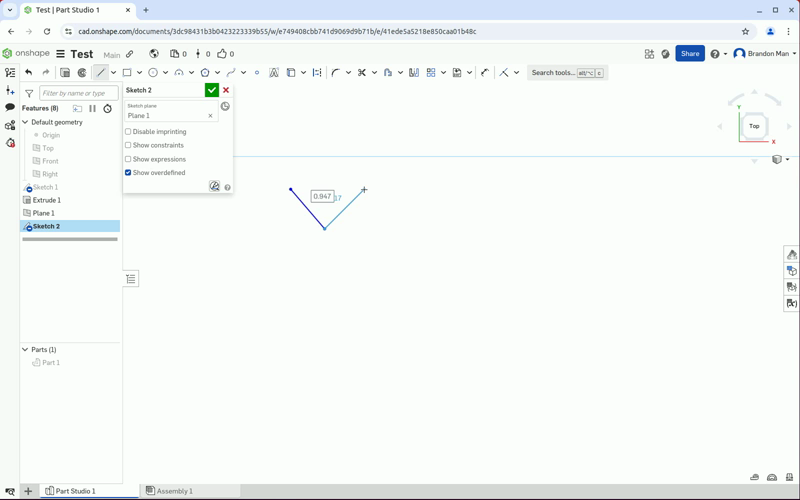
scroll(-6)
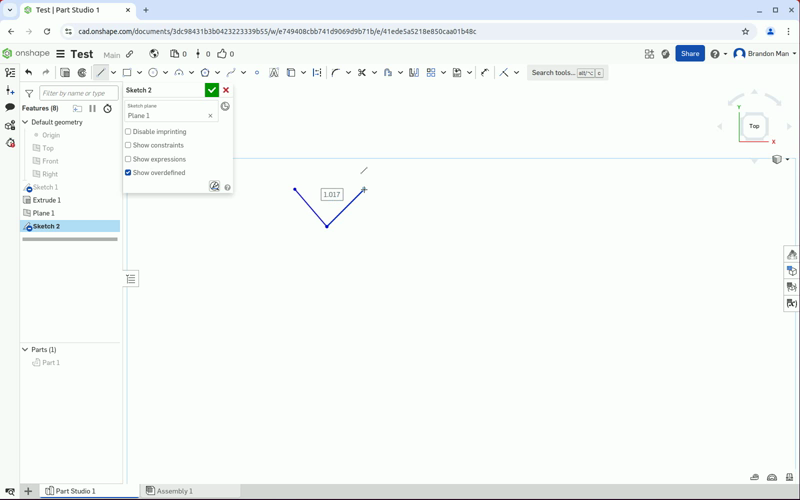
scroll(-6)
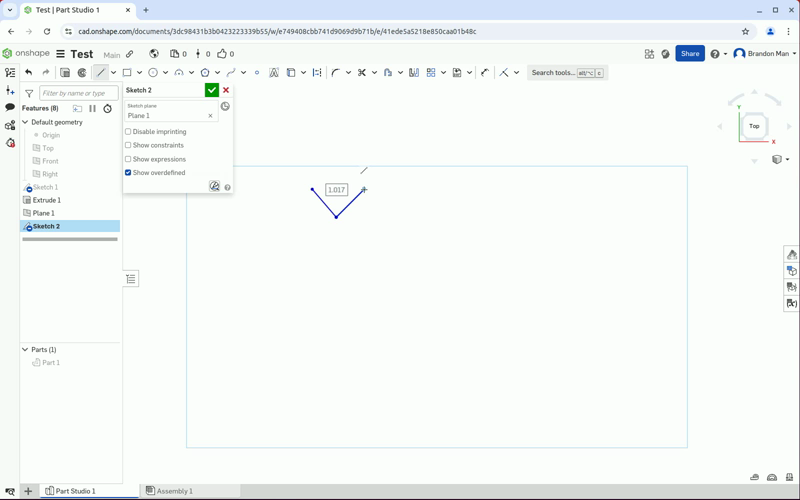
scroll(-6)
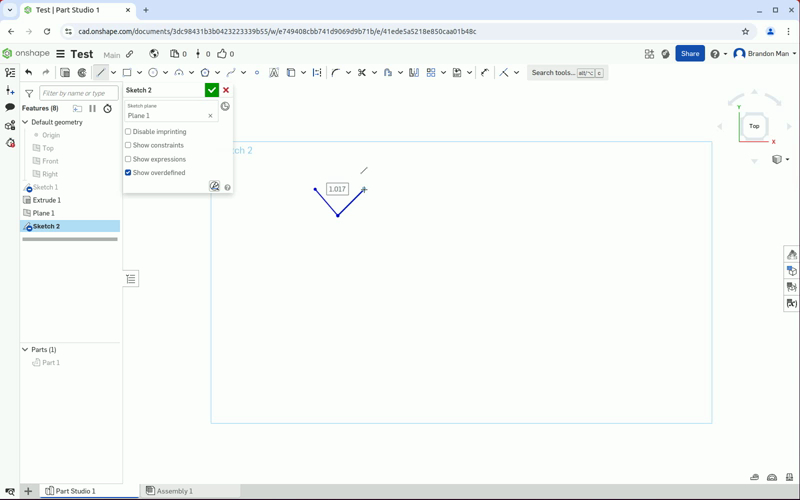
scroll(-6)
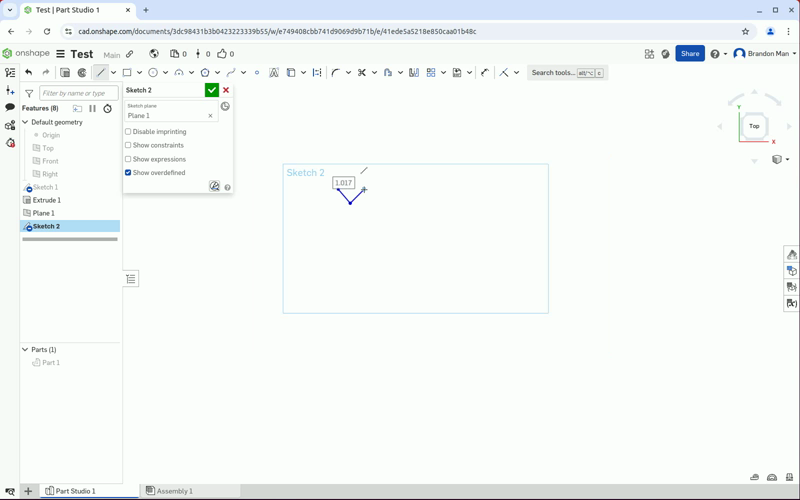
scroll(-6)
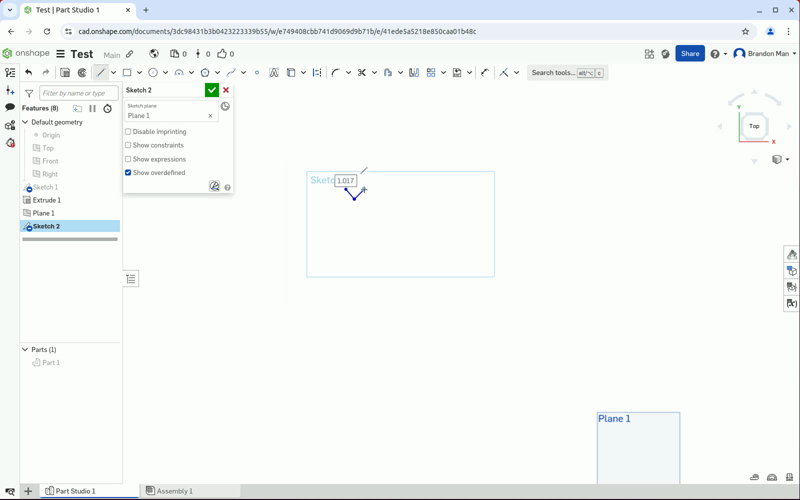
scroll(-6)
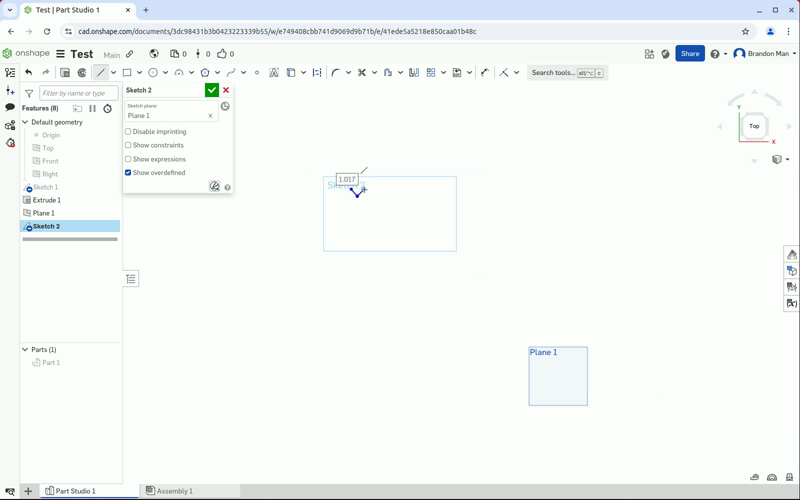
scroll(-6)
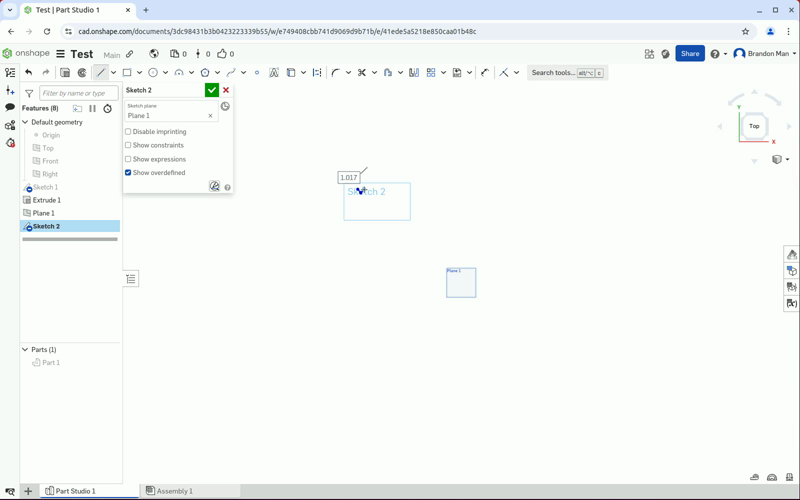
key_up(shift)
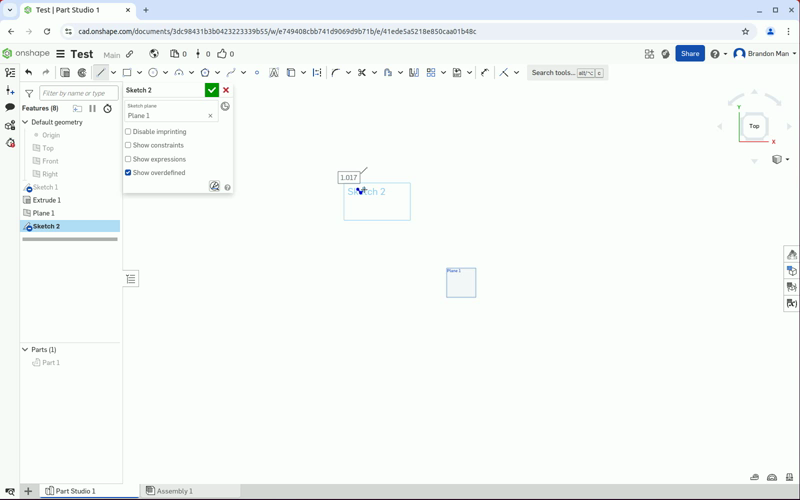
key_down(shift)
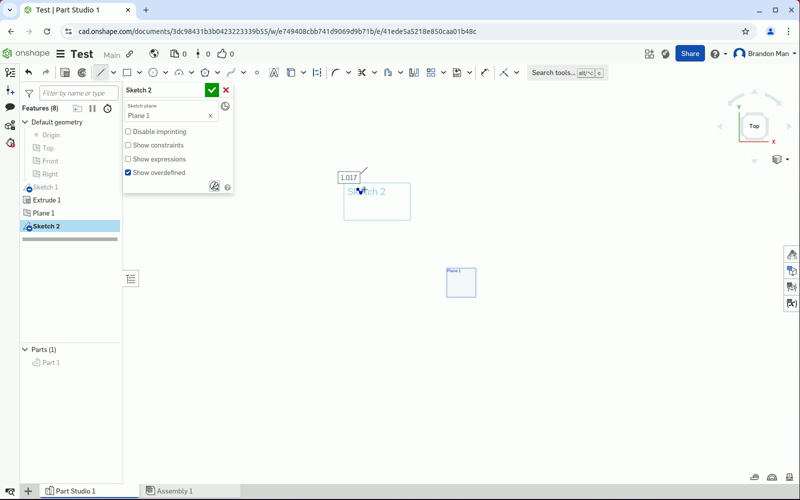
mouse_move(394, 189)
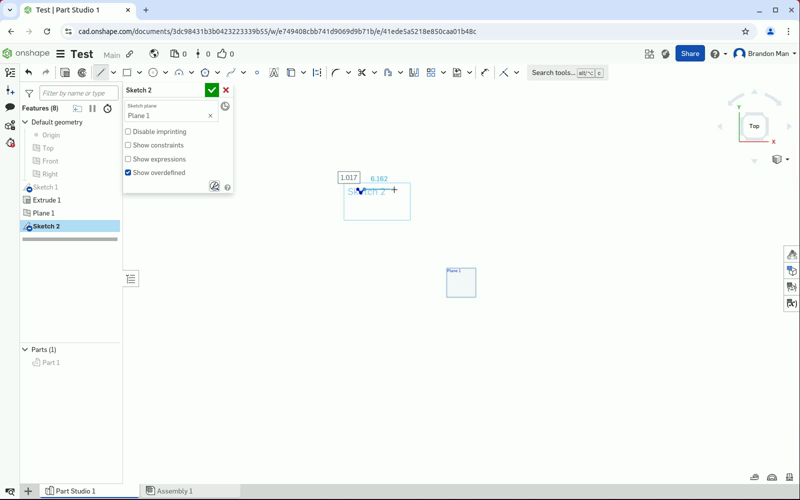
mouse_move(364, 185)
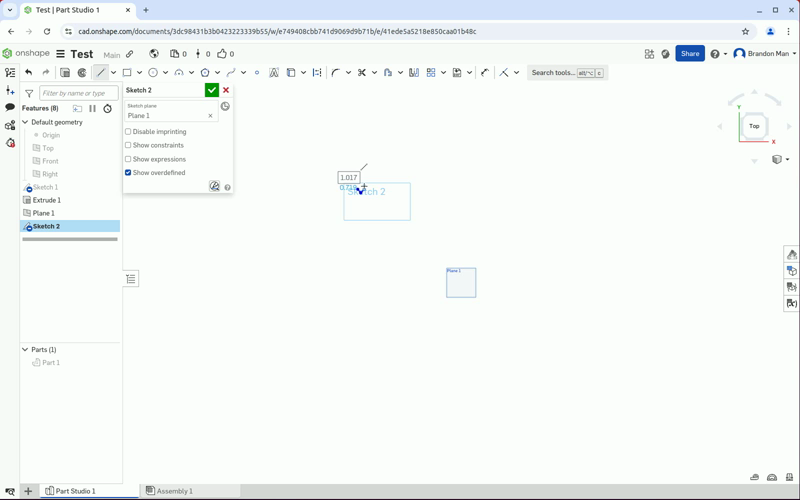
scroll(6)
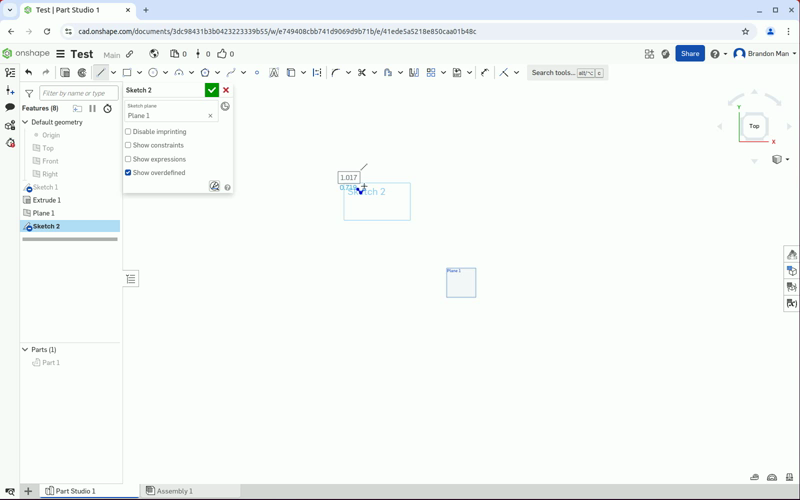
scroll(6)
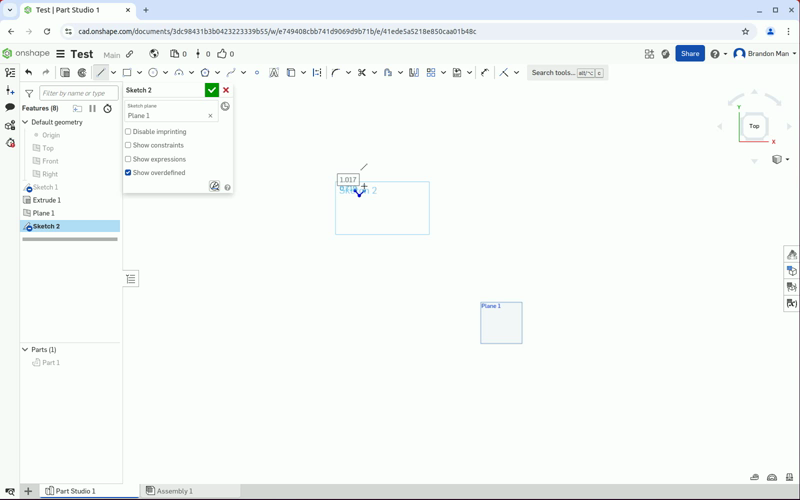
scroll(6)
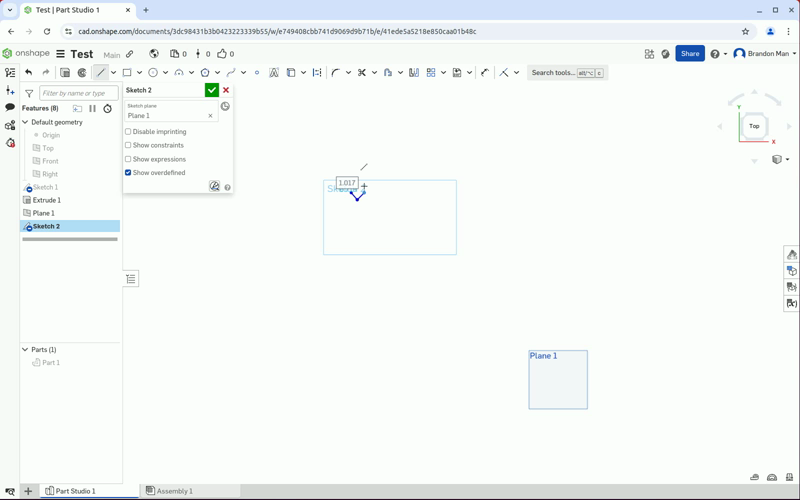
scroll(6)
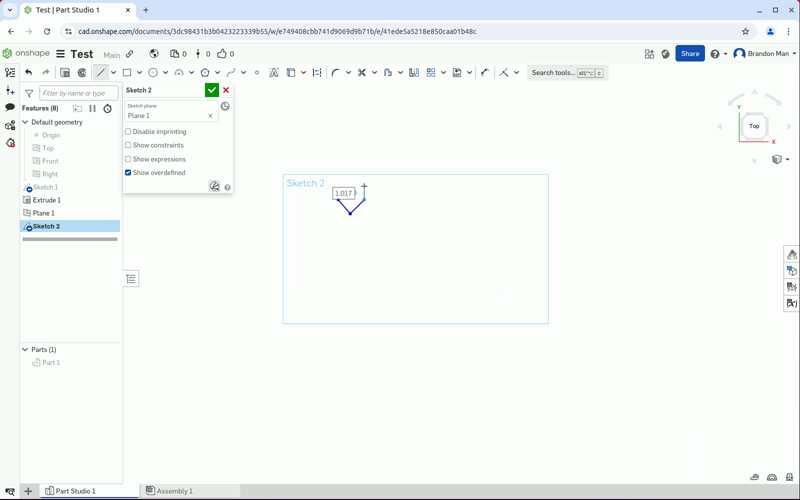
scroll(6)
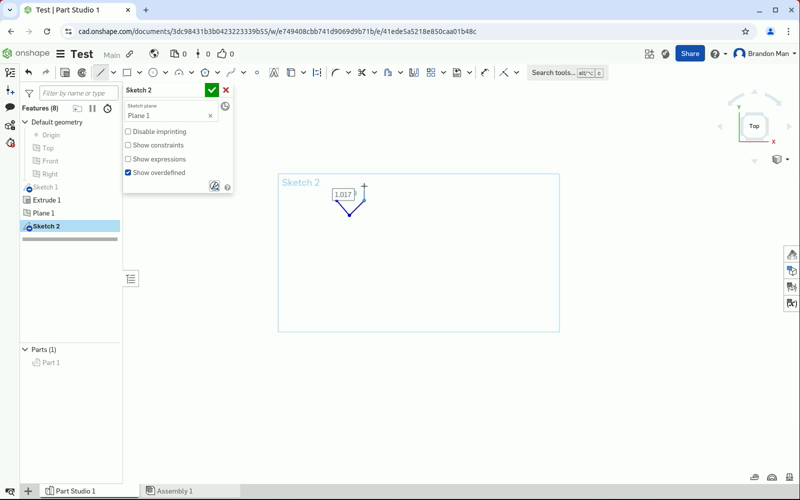
scroll(6)
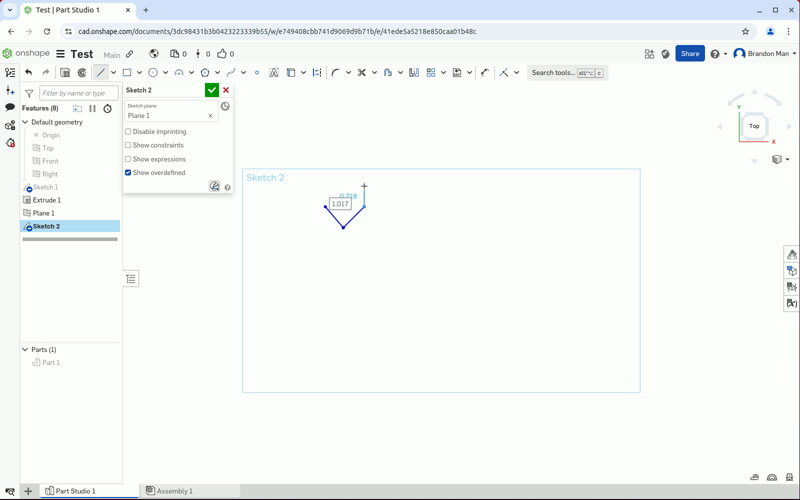
scroll(6)
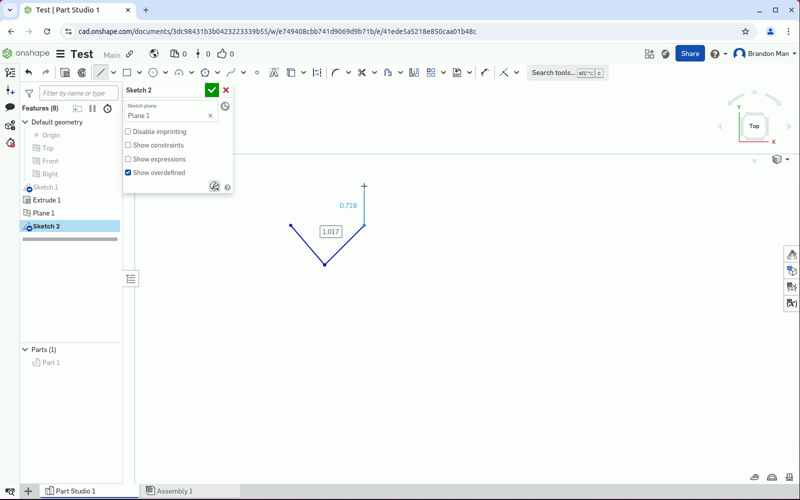
click(364, 185)
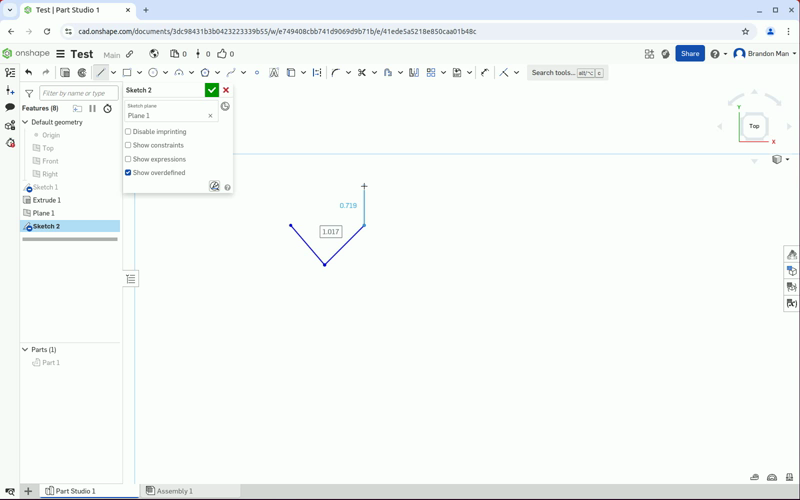
scroll(-6)
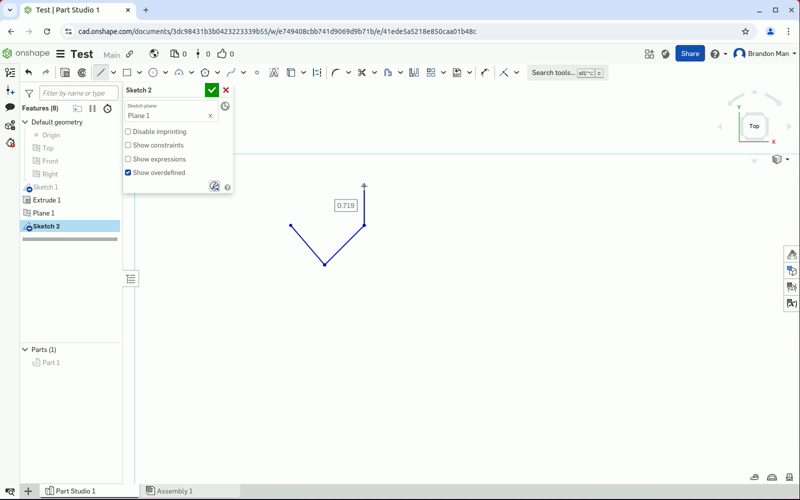
scroll(-6)
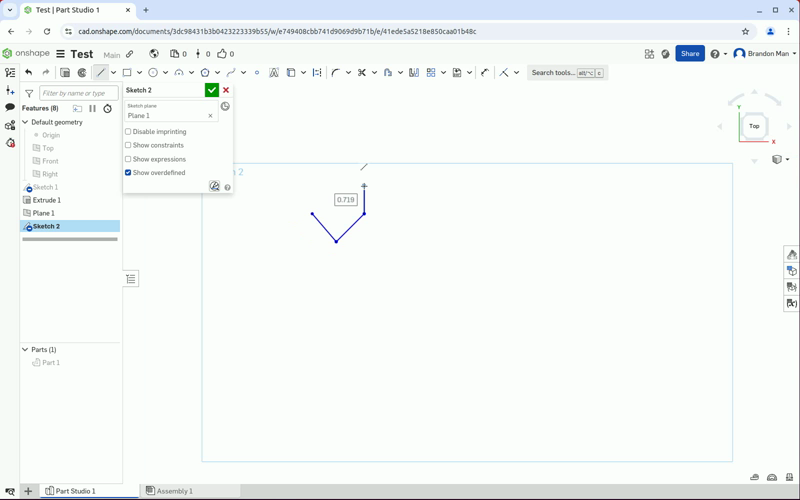
scroll(-6)
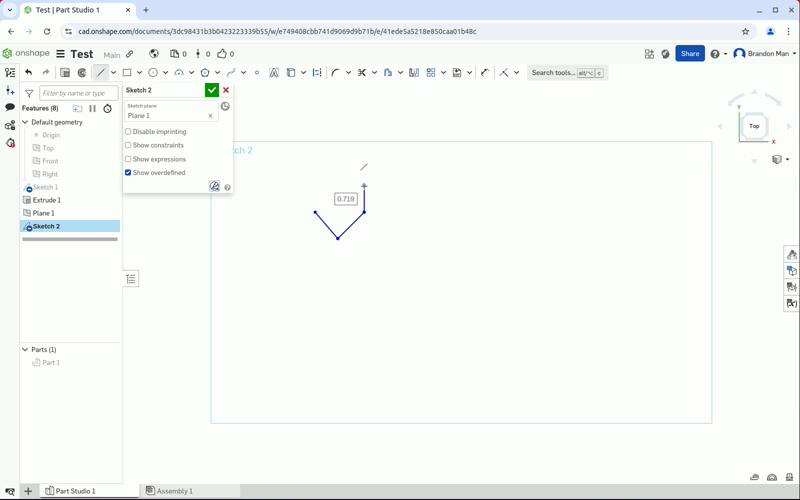
scroll(-6)
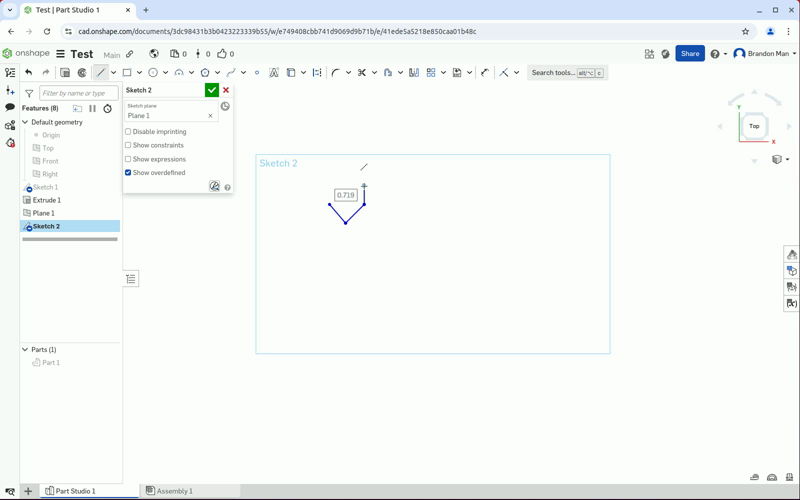
scroll(-6)
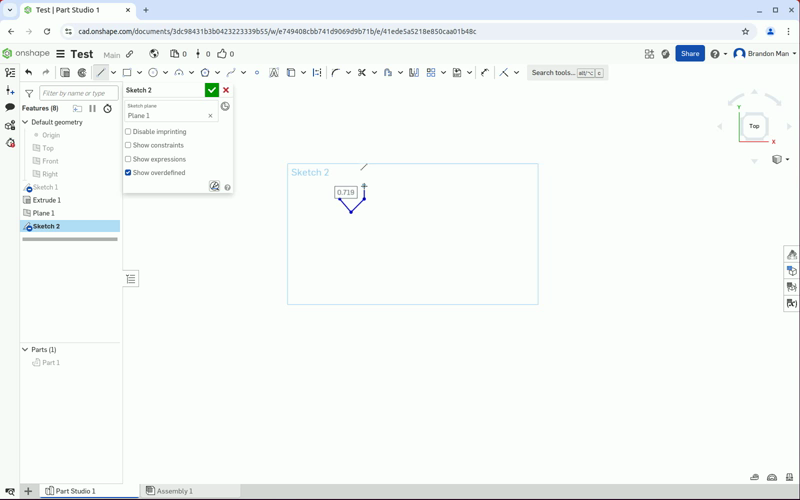
scroll(-6)
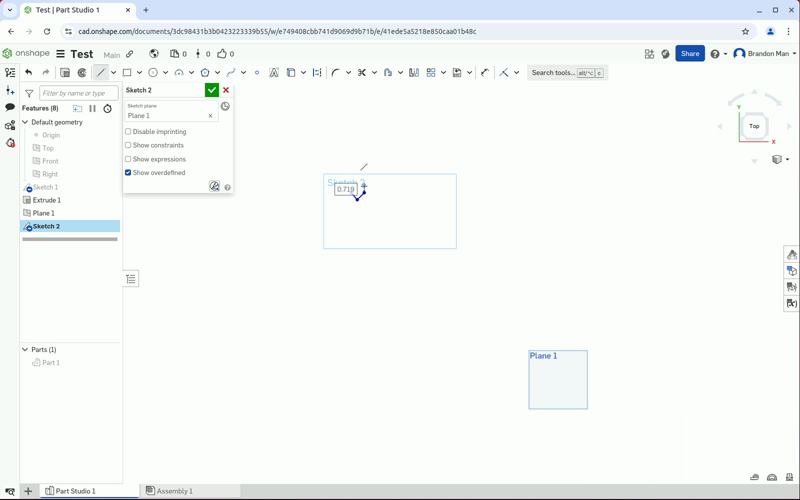
scroll(-6)
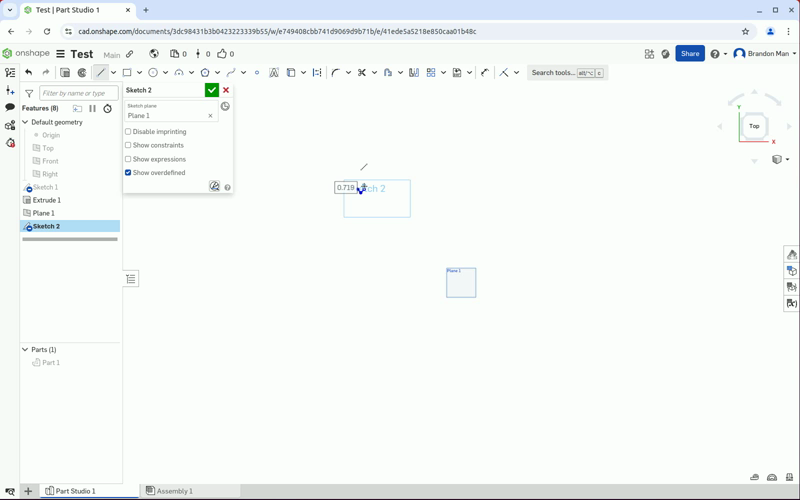
key_up(shift)
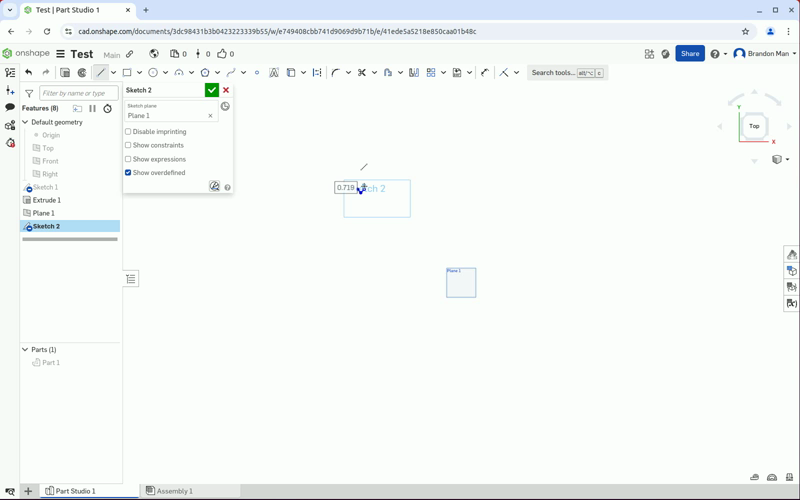
key_down(shift)
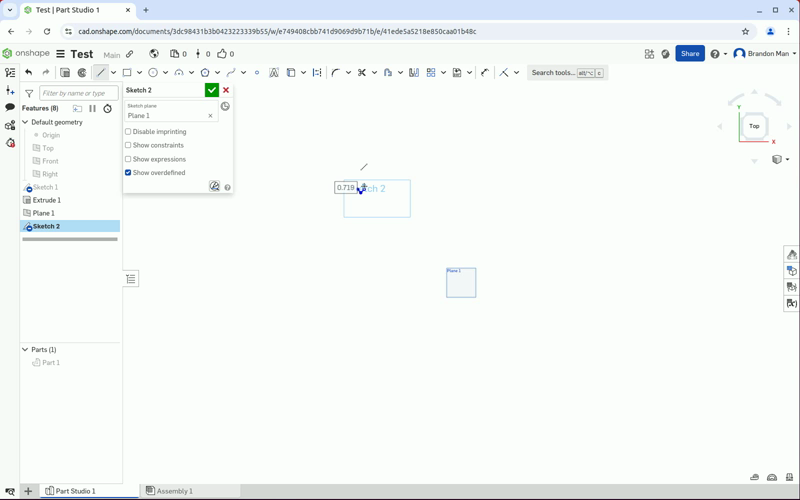
mouse_move(394, 185)
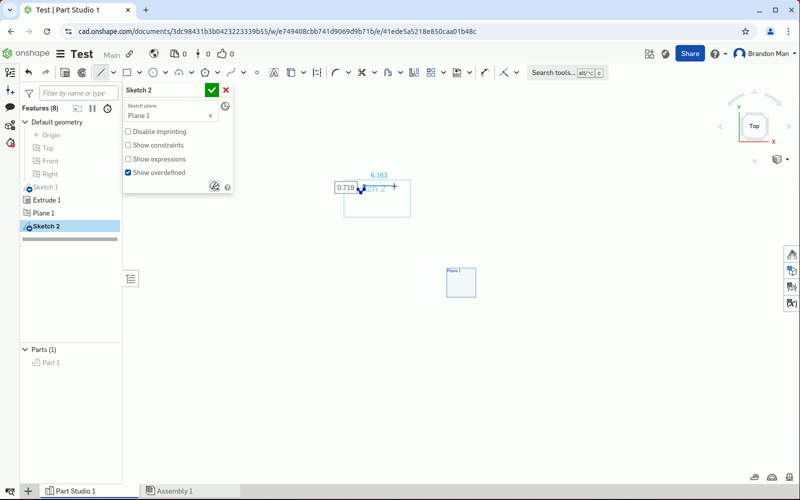
mouse_move(360, 185)
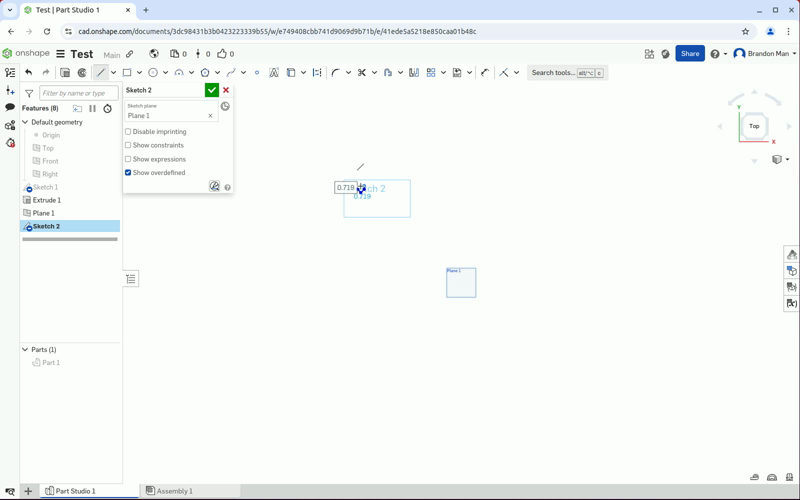
scroll(6)
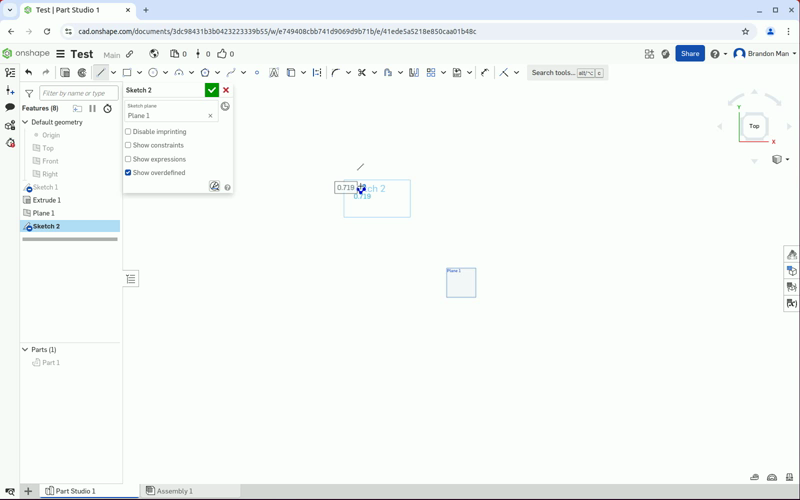
scroll(6)
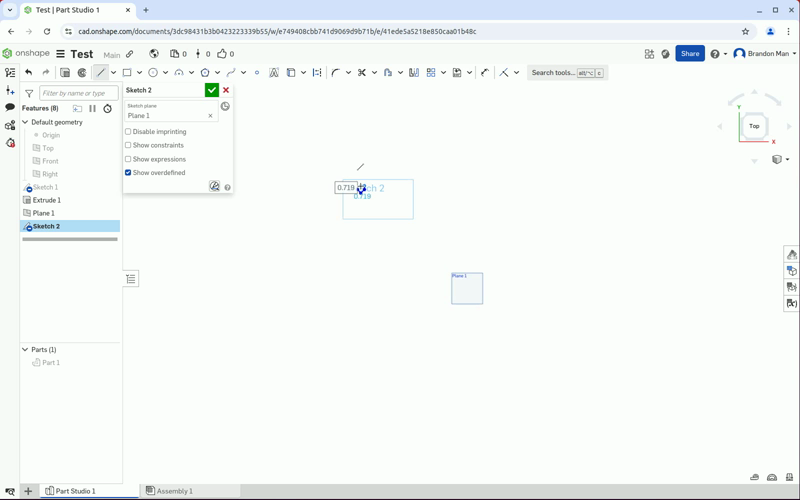
scroll(6)
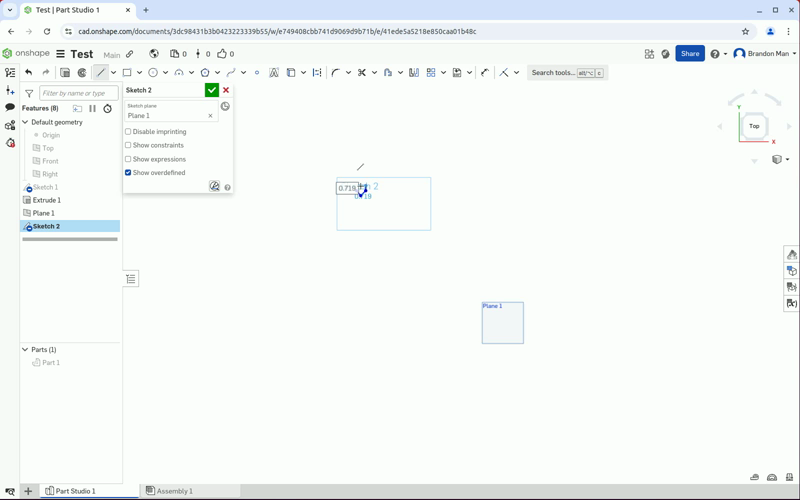
scroll(6)
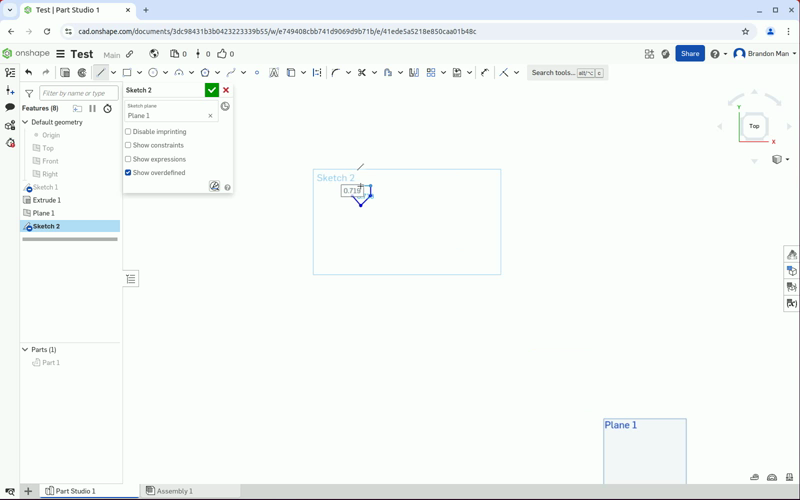
scroll(6)
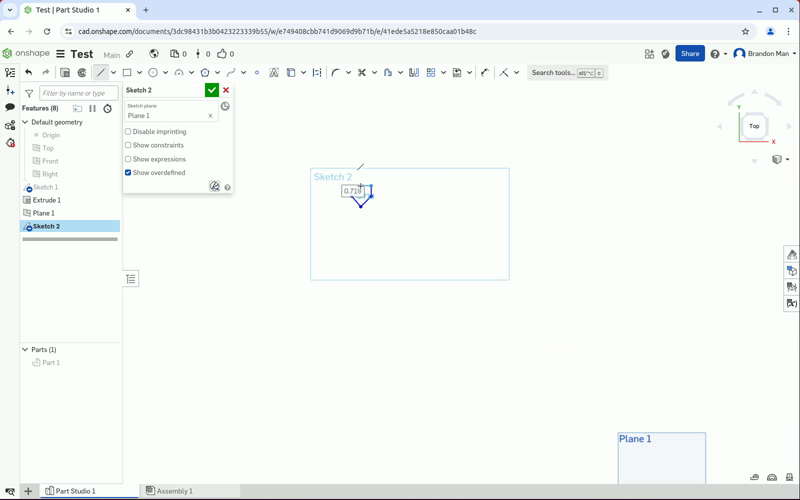
scroll(6)
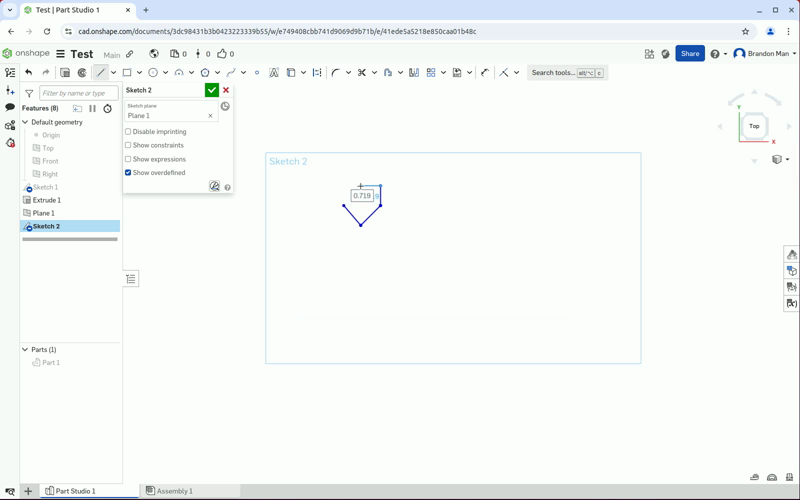
scroll(6)
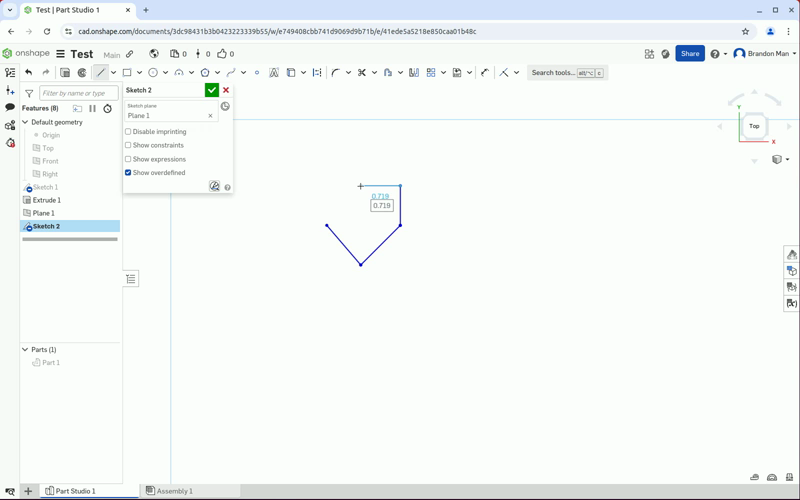
click(360, 185)
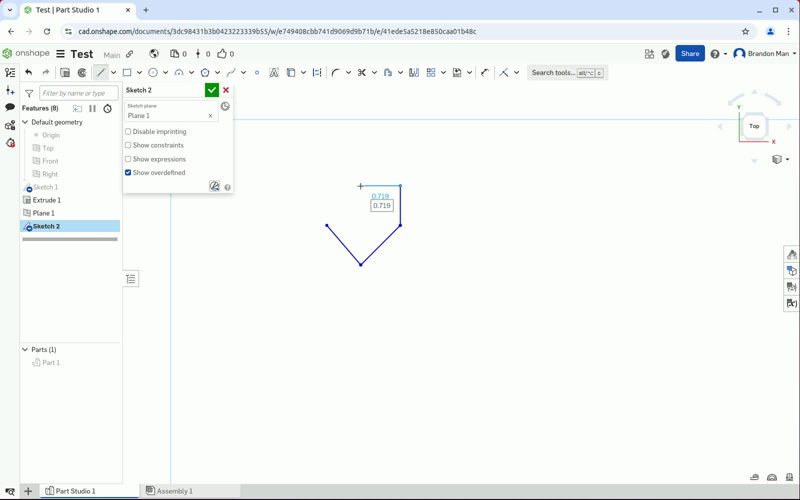
scroll(-6)
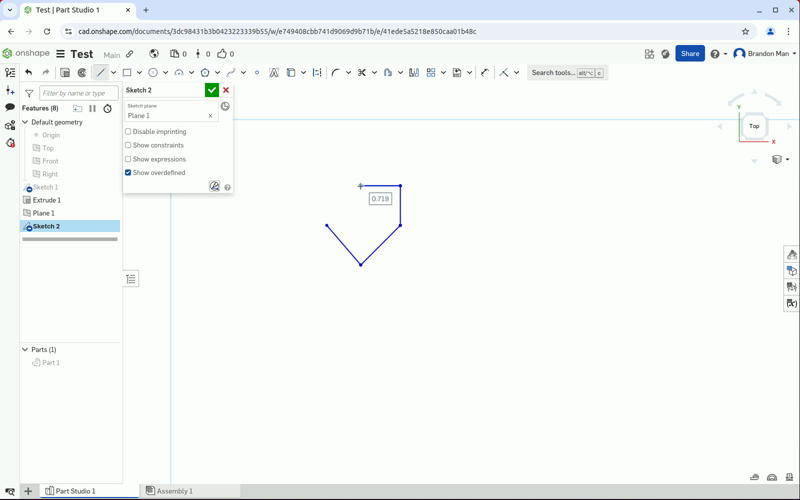
scroll(-6)
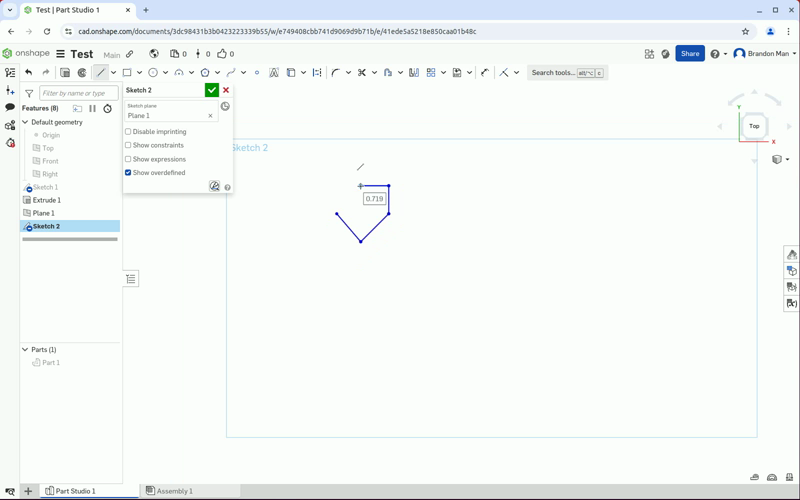
scroll(-6)
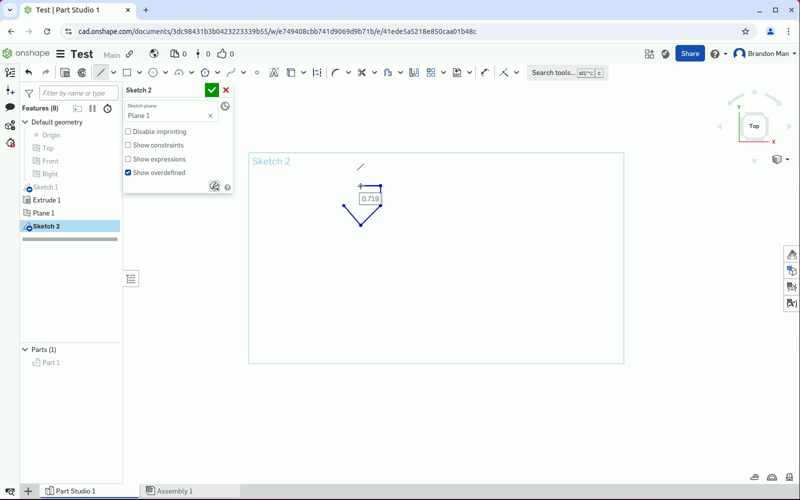
scroll(-6)
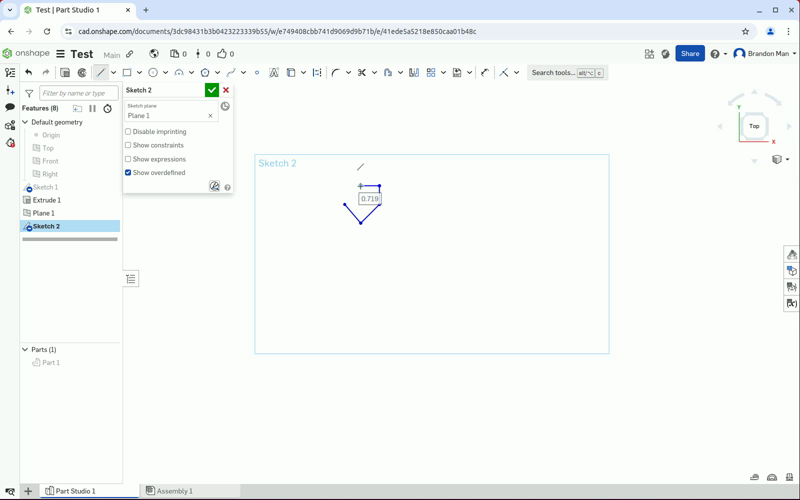
scroll(-6)
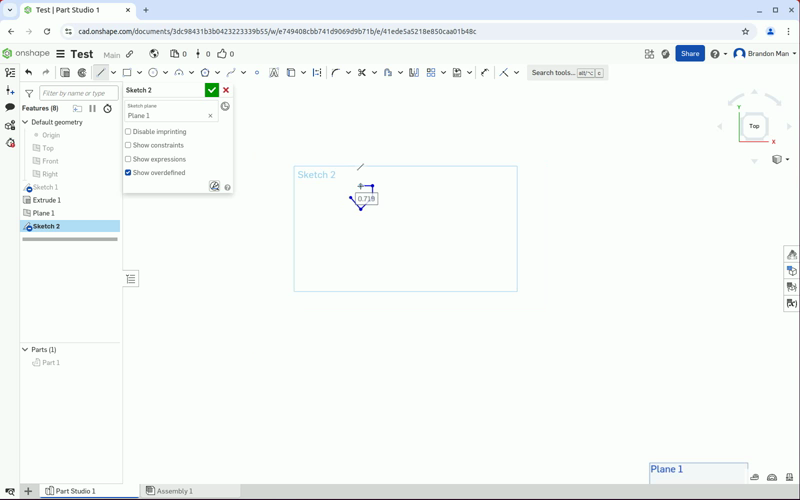
scroll(-6)
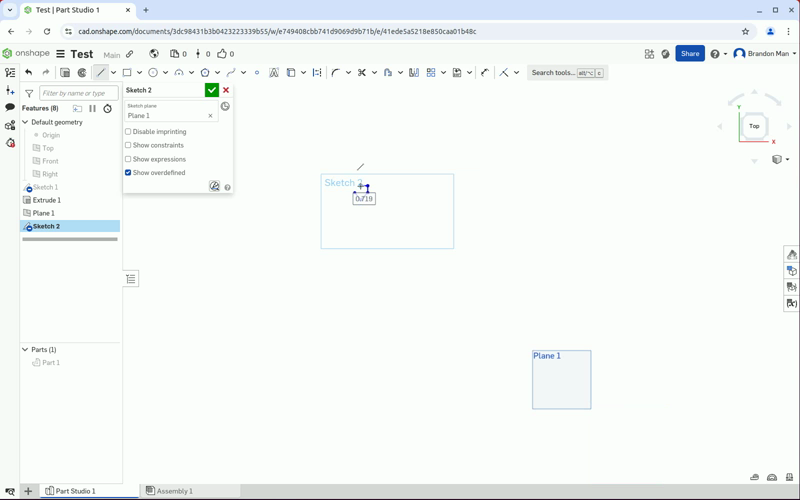
scroll(-6)
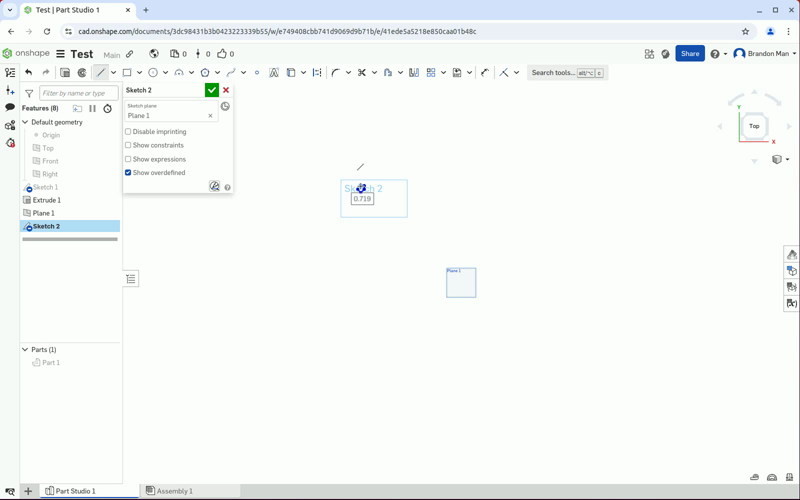
key_up(shift)
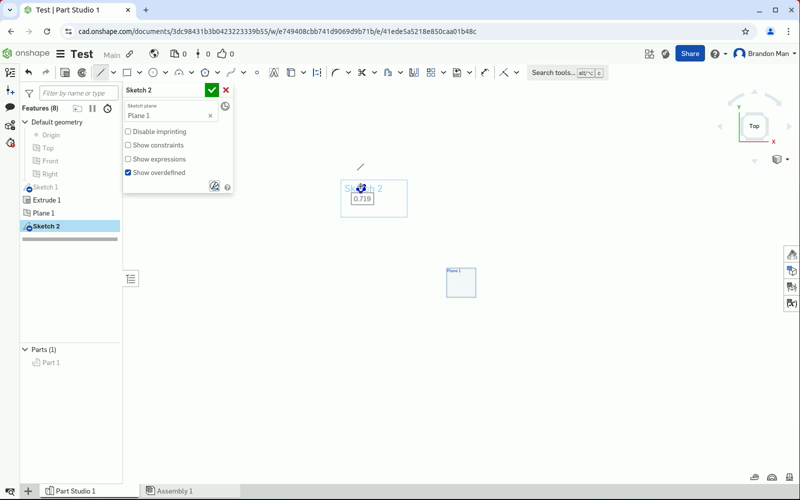
mouse_move(390, 185)
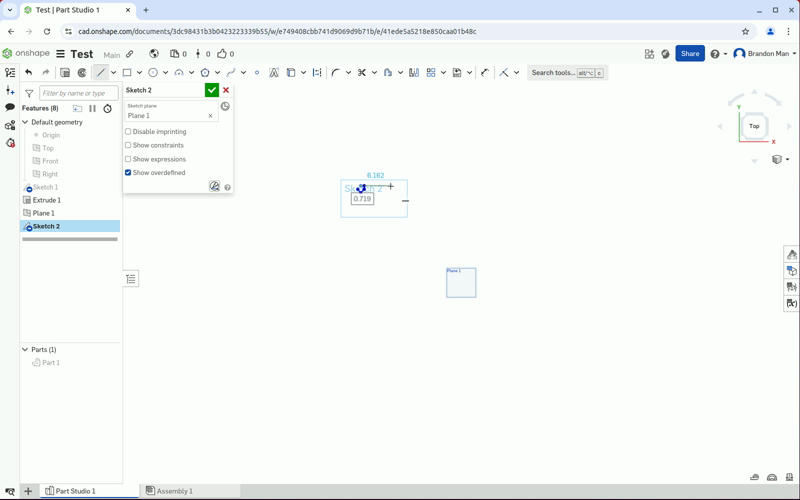
key_down(shift)
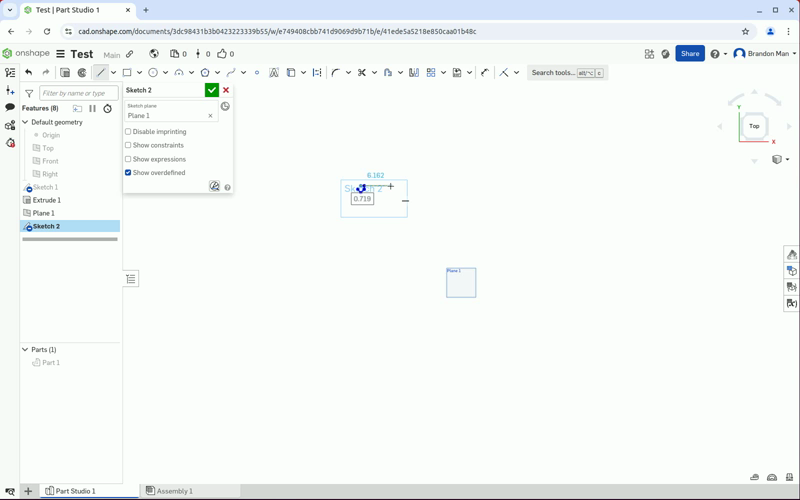
mouse_move(357, 189)
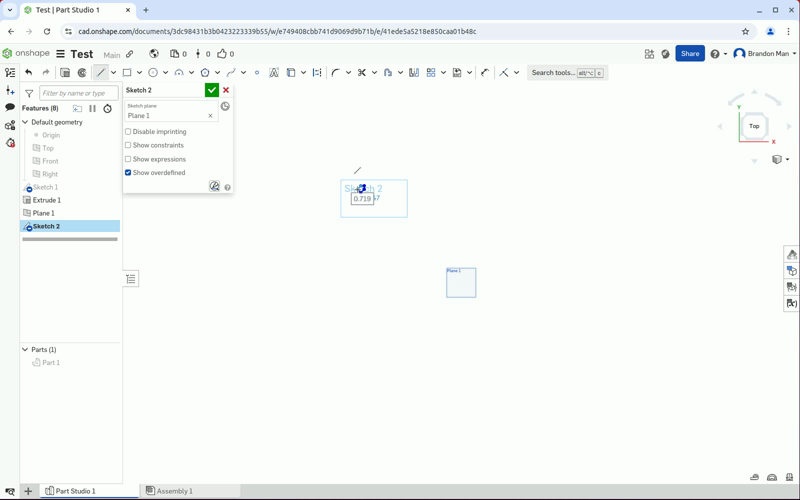
scroll(6)
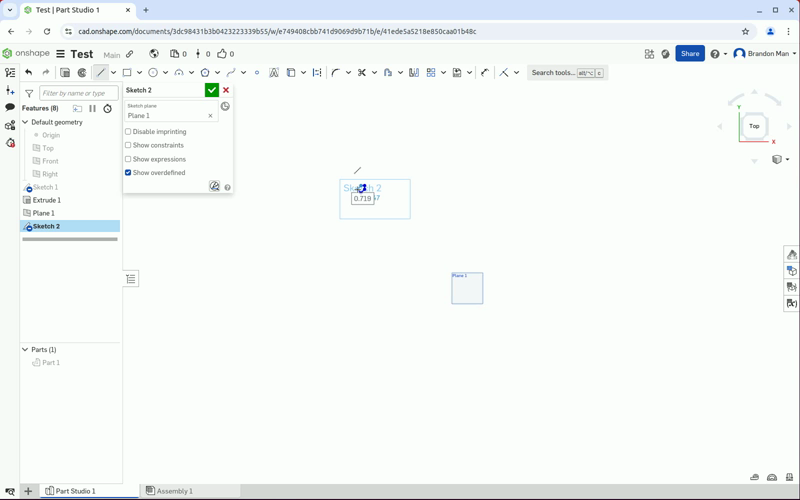
scroll(6)
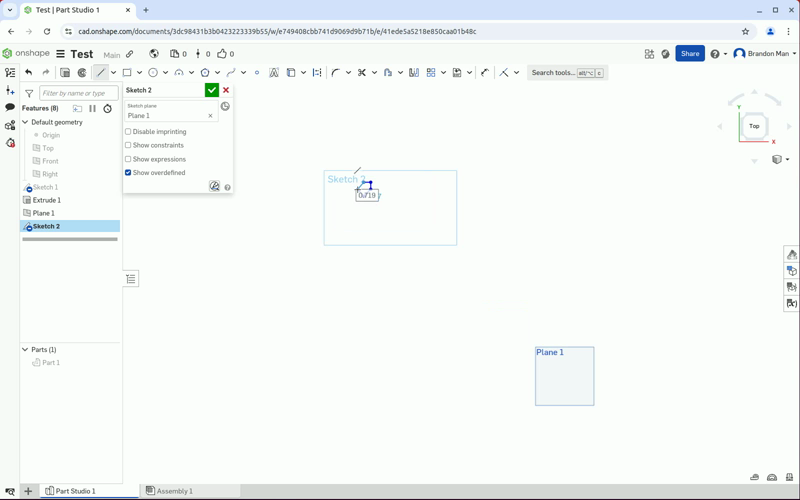
scroll(6)
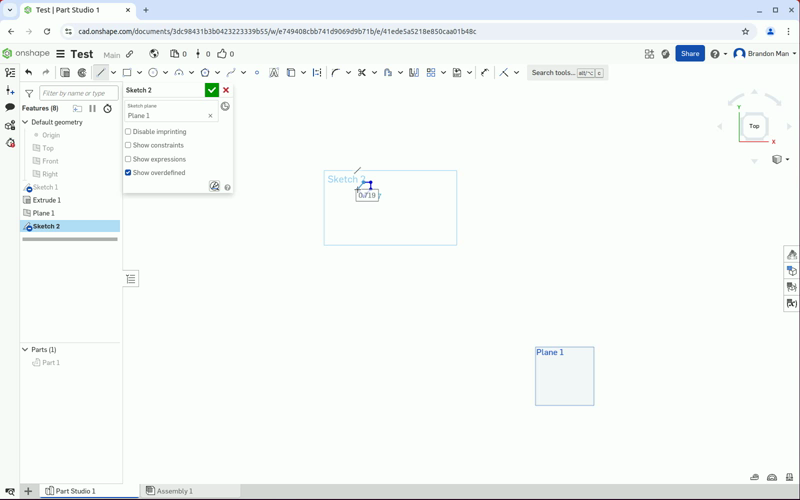
scroll(6)
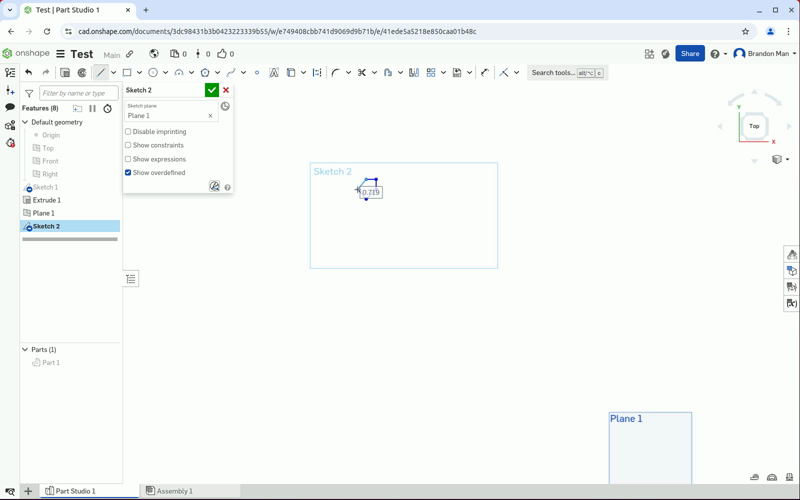
scroll(6)
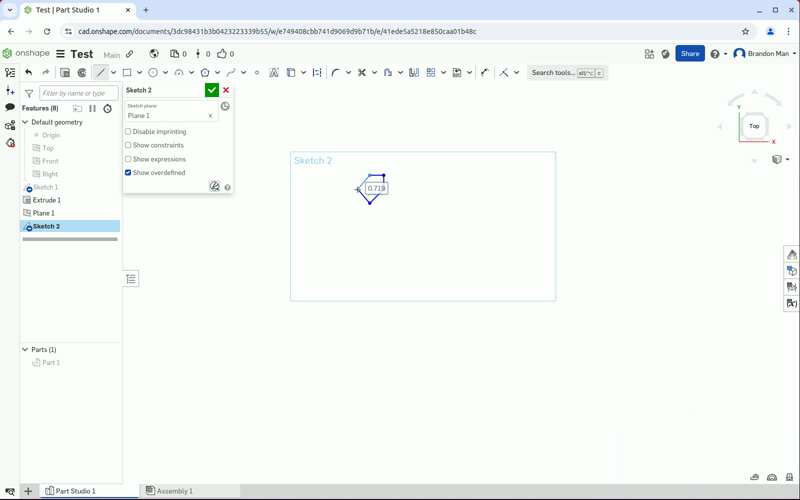
scroll(6)
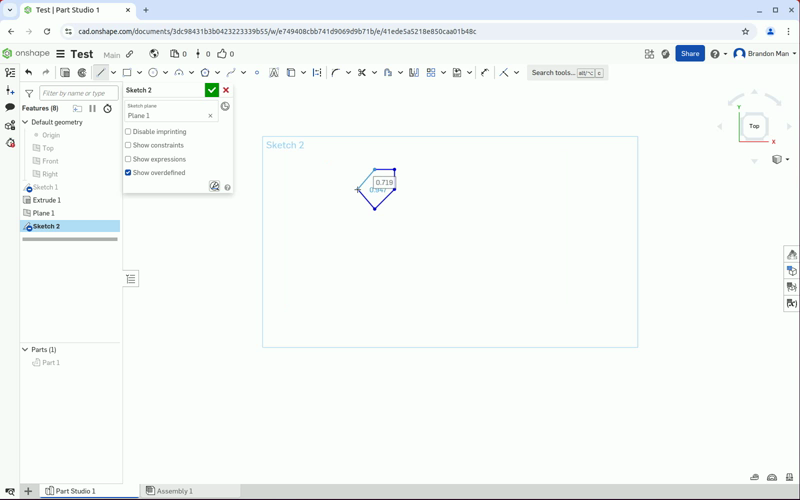
scroll(6)
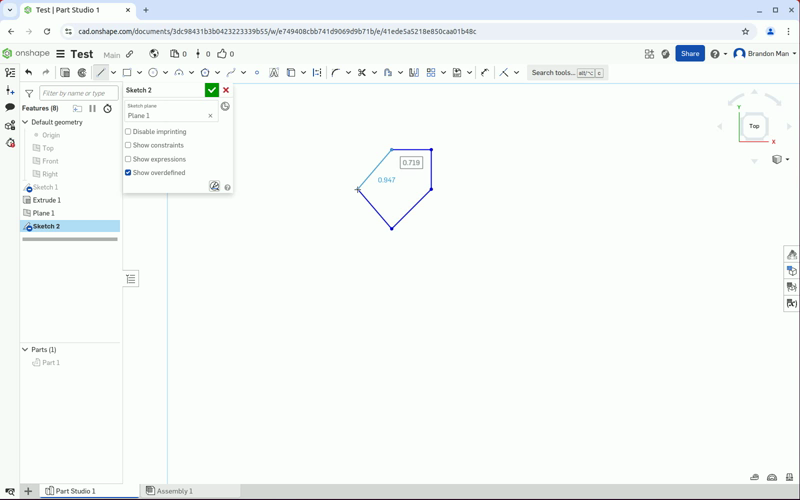
key_up(shift)
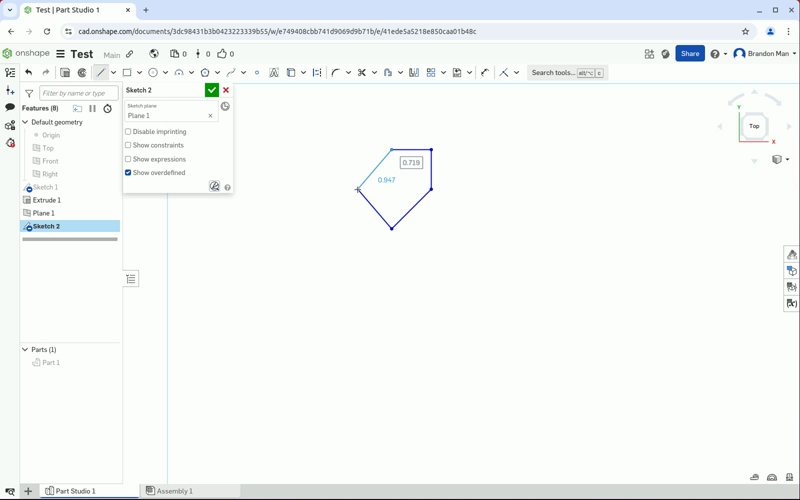
click(357, 189)
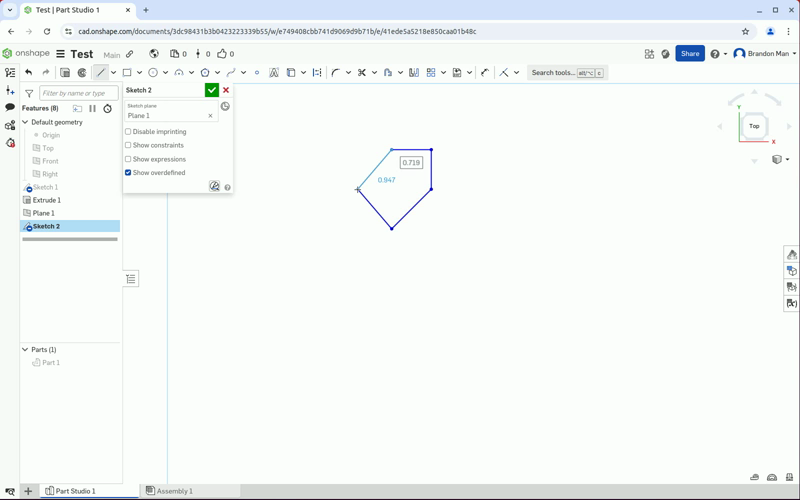
scroll(-6)
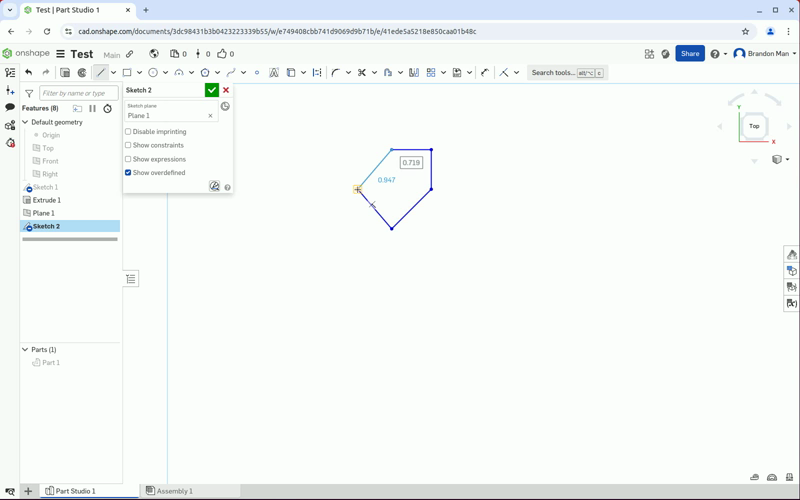
scroll(-6)
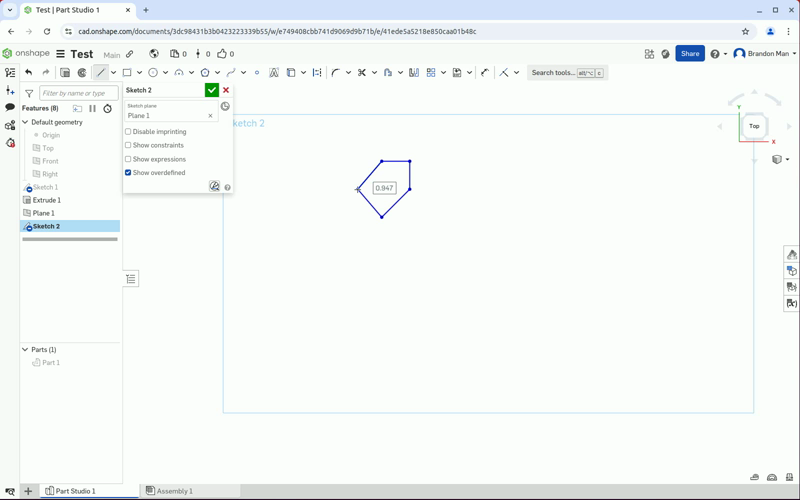
scroll(-6)
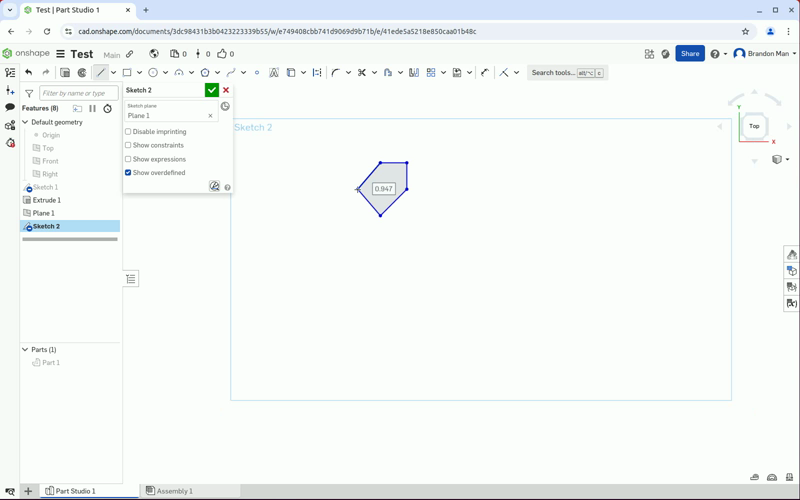
scroll(-6)
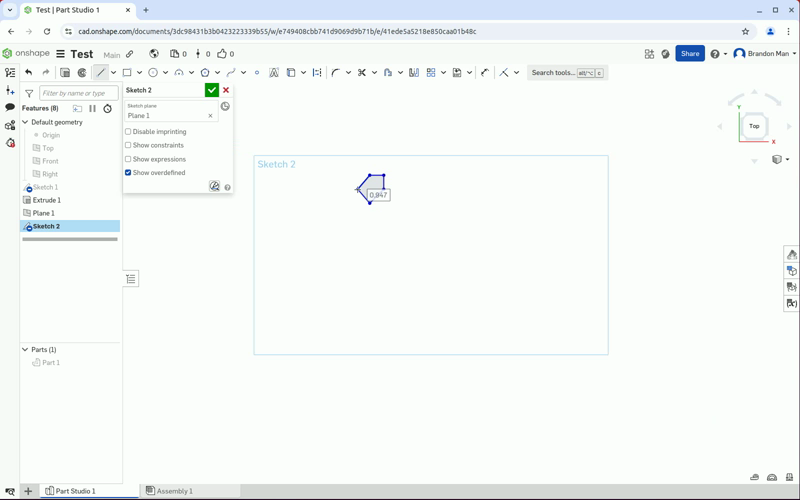
scroll(-6)
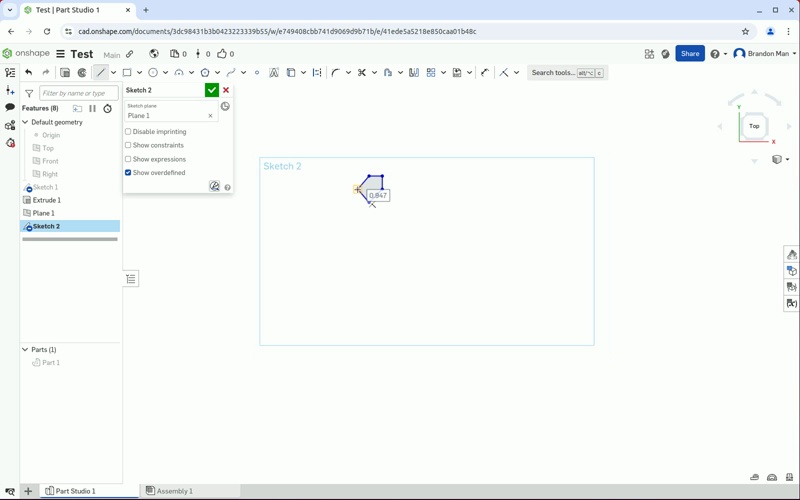
scroll(-6)
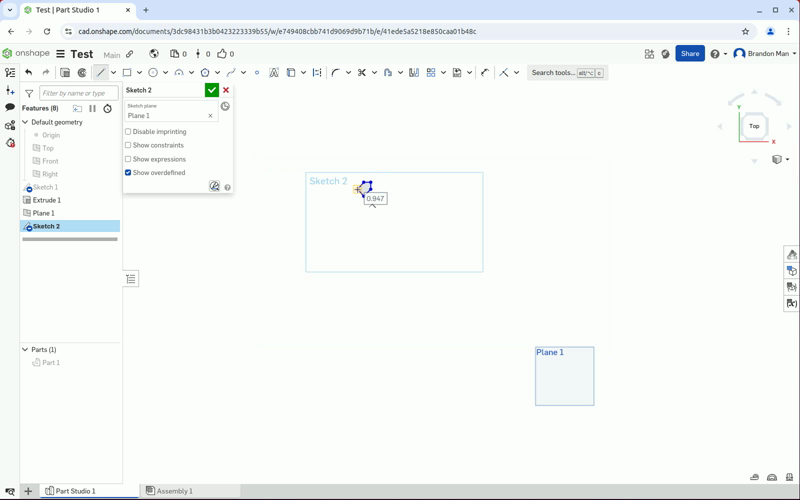
scroll(-6)
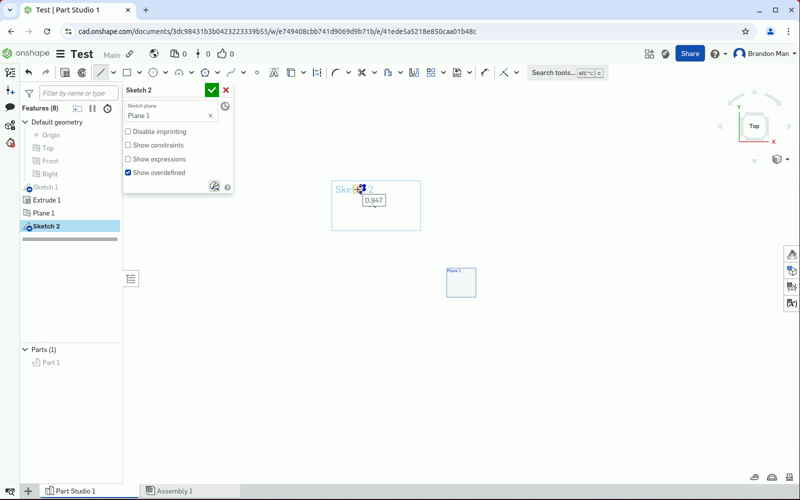
key(esc)
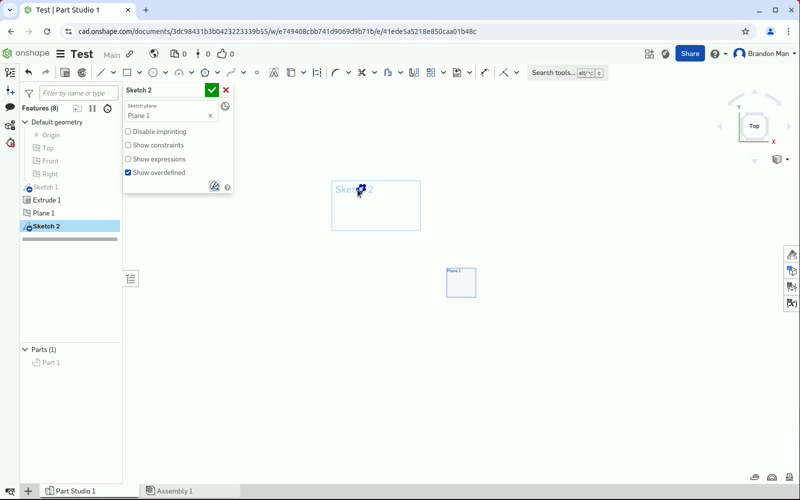
mouse_move(361, 190)
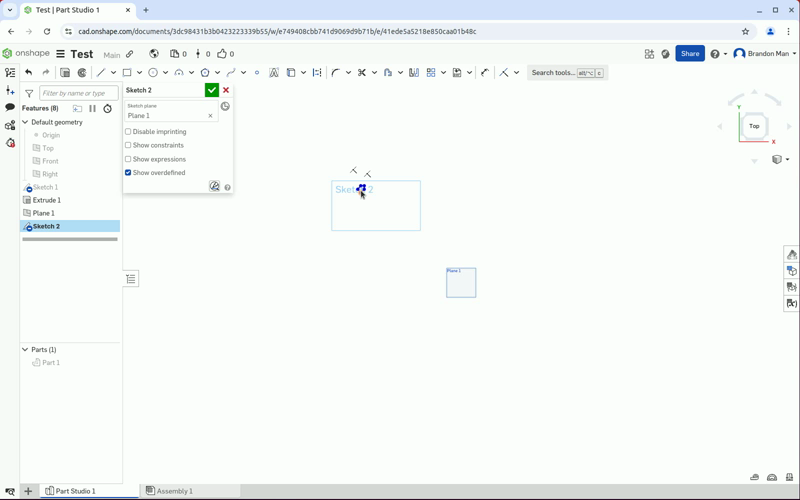
scroll(6)
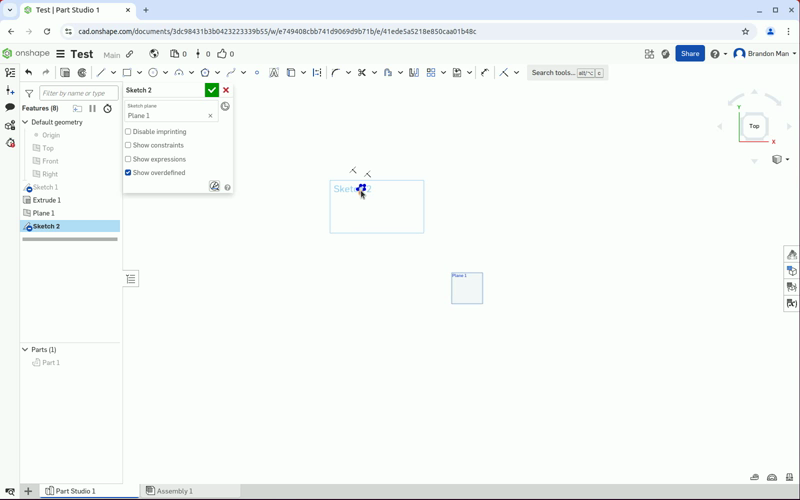
scroll(6)
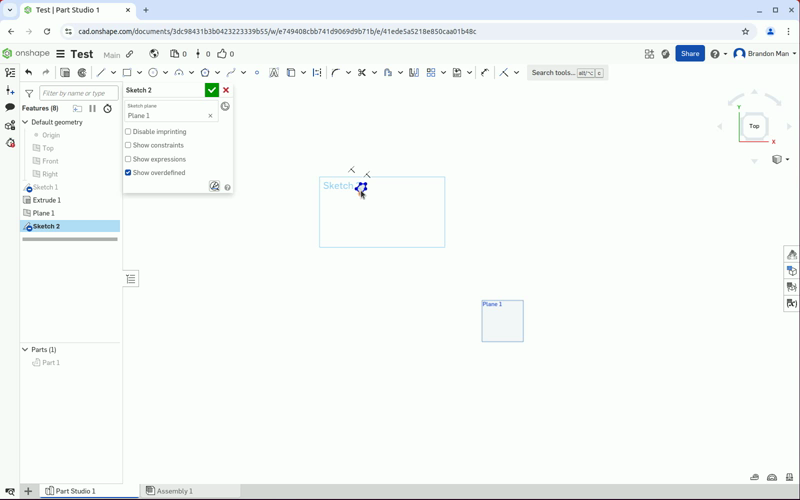
scroll(6)
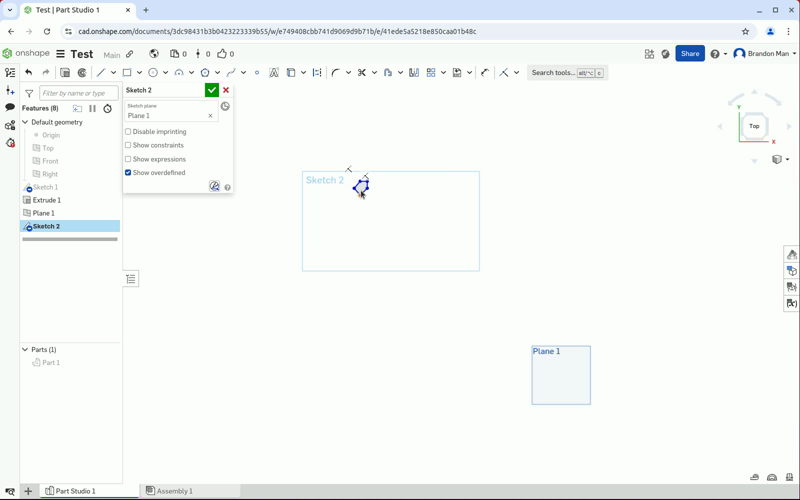
scroll(6)
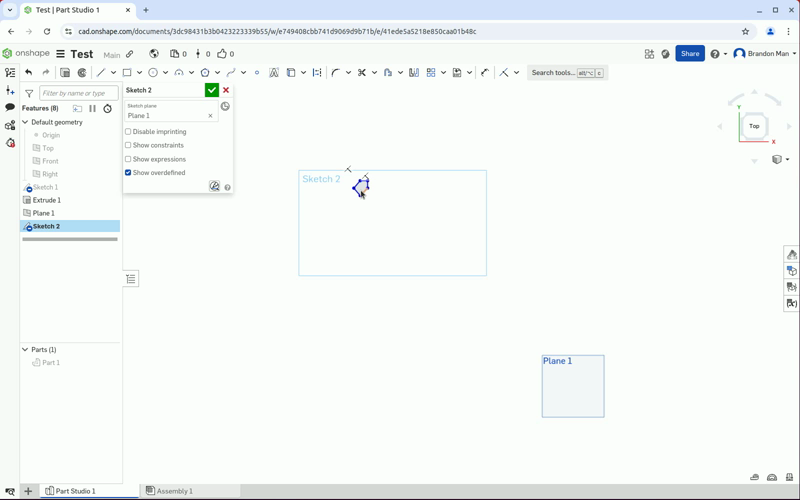
scroll(6)
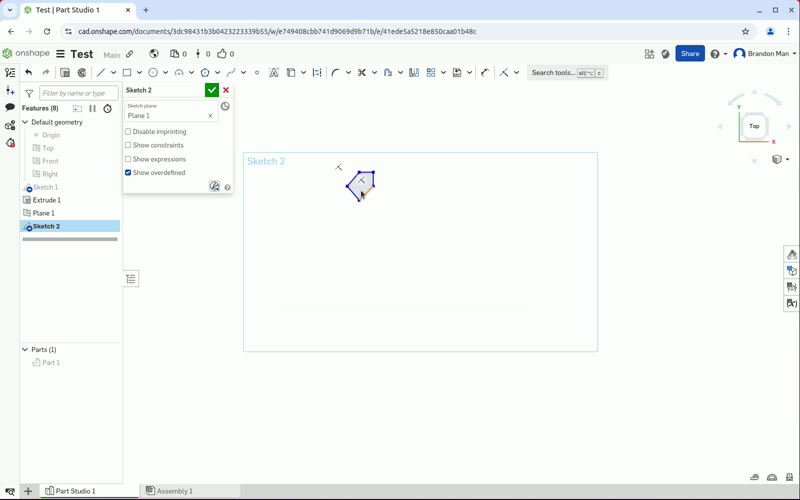
scroll(6)
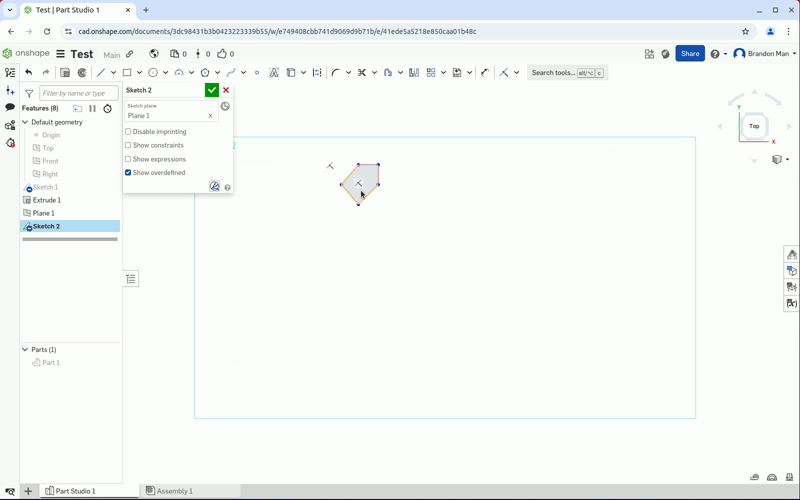
scroll(6)
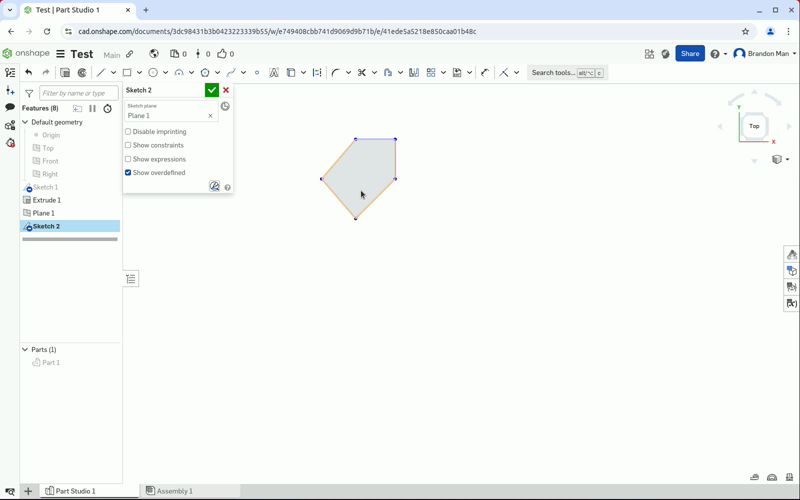
click(361, 190)
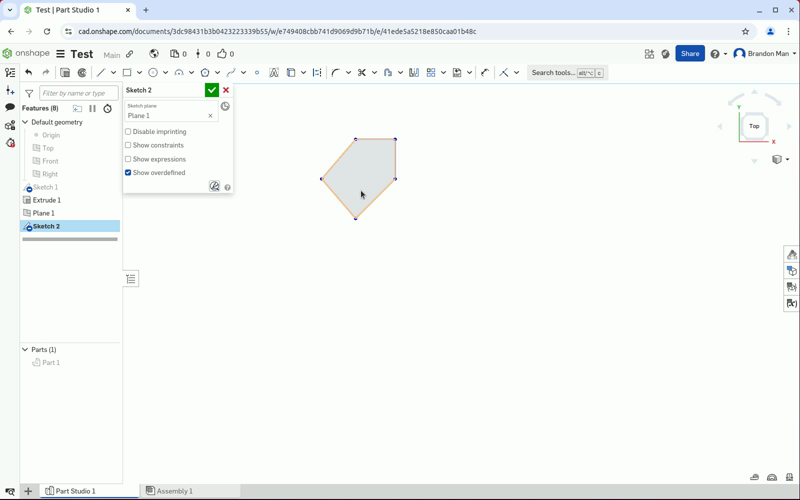
scroll(-6)
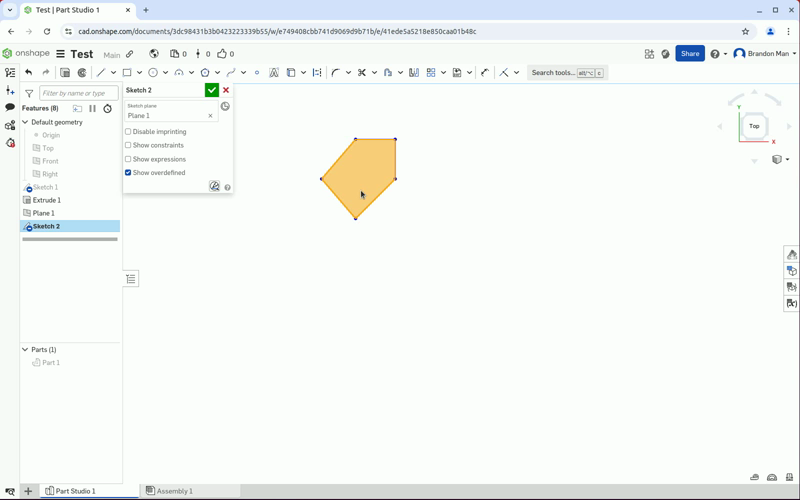
scroll(-6)
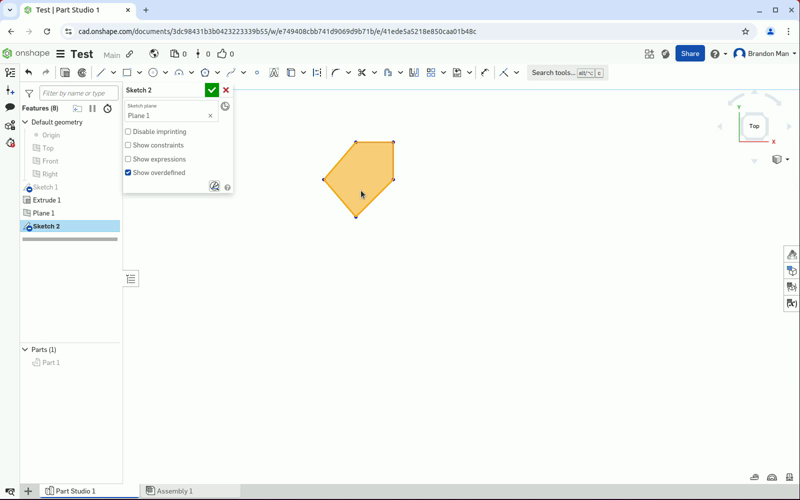
scroll(-6)
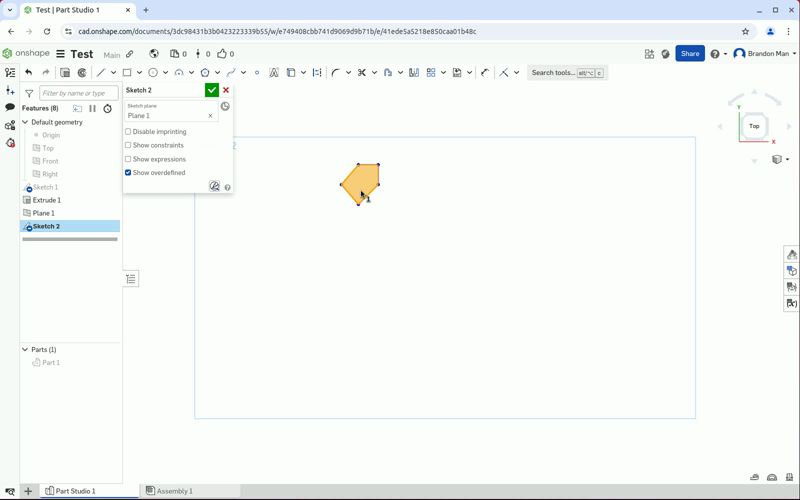
scroll(-6)
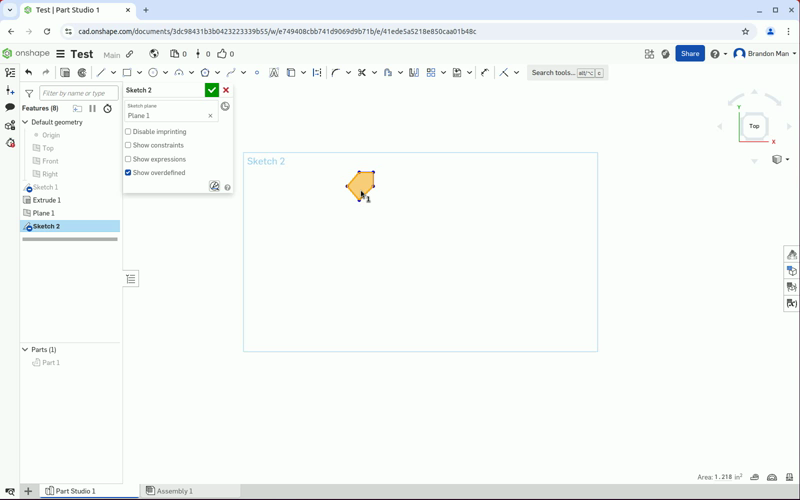
scroll(-6)
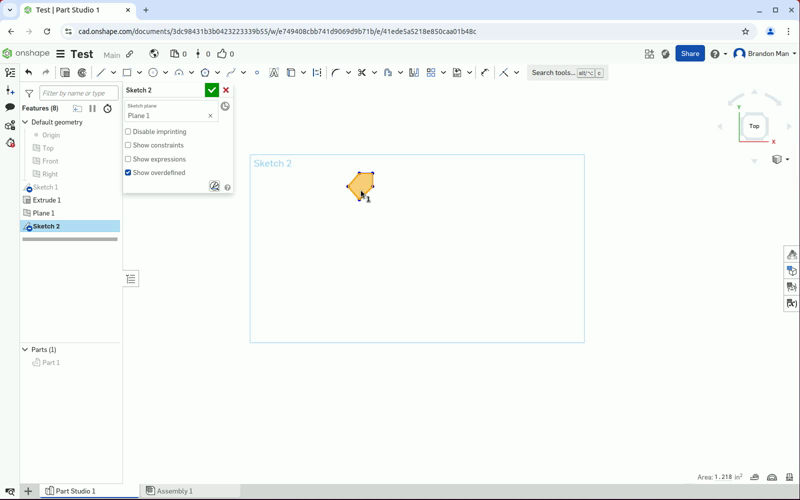
scroll(-6)
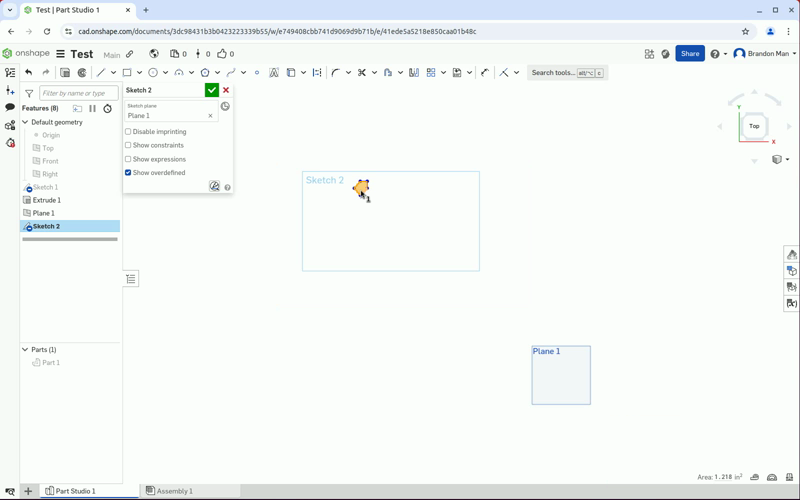
scroll(-6)
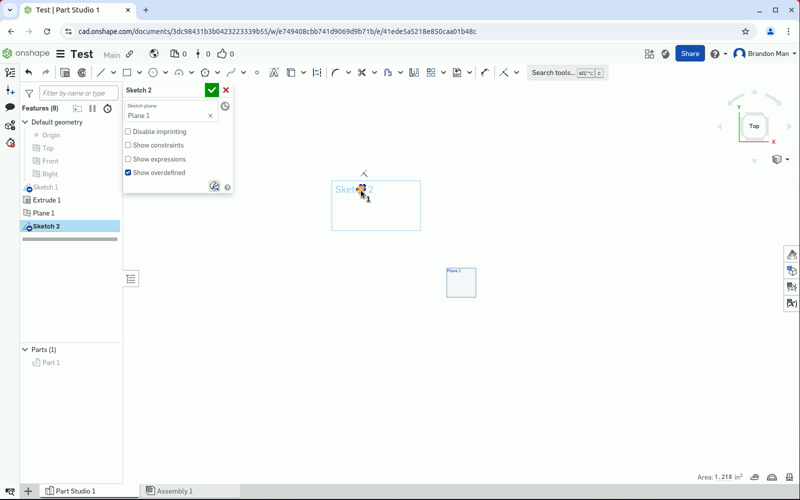
mouse_move(73, 352)
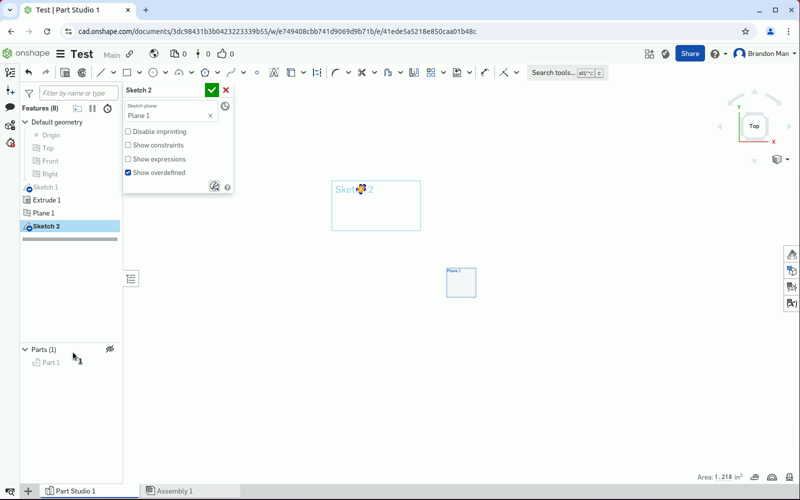
key(shift+y)
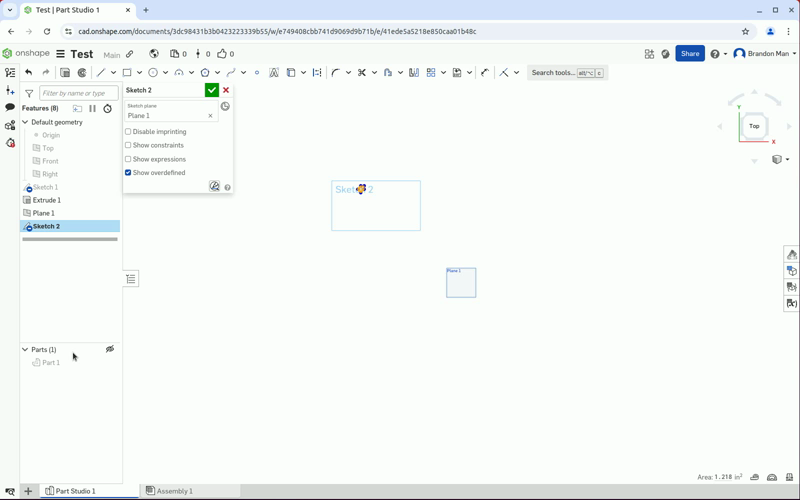
key(shift+e)
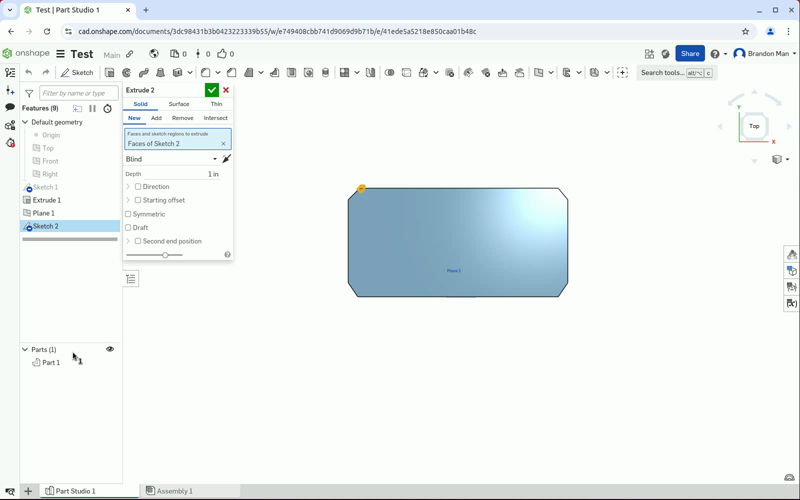
mouse_move(143, 106)
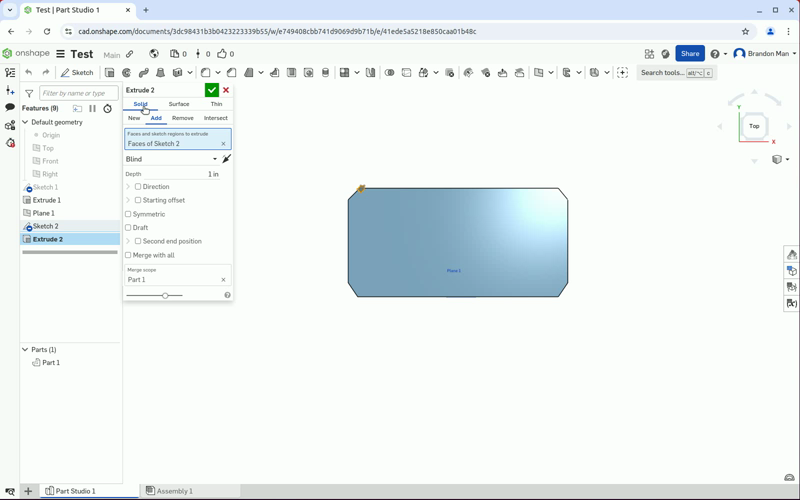
click(143, 106)
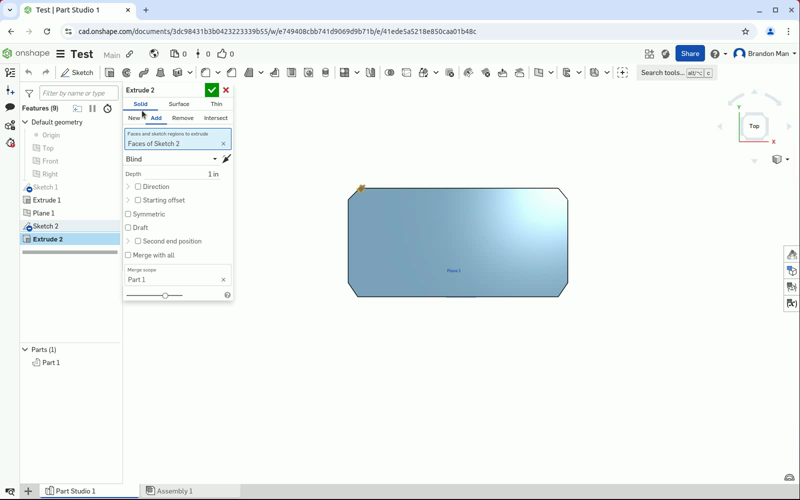
mouse_move(137, 120)
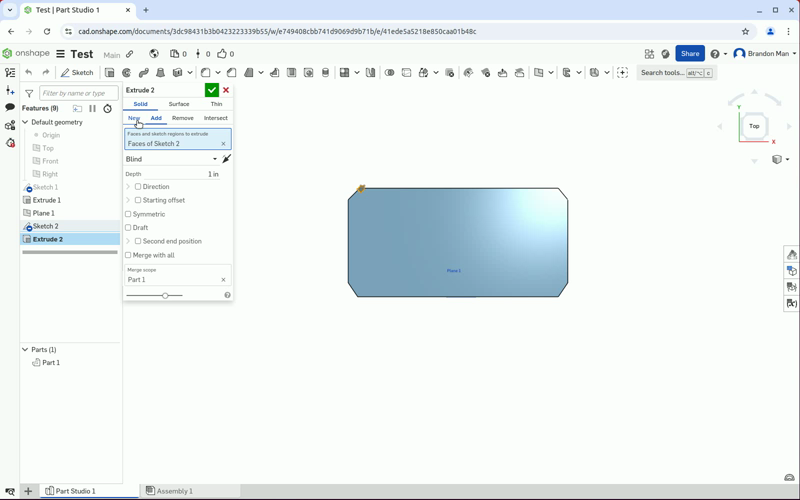
click(137, 120)
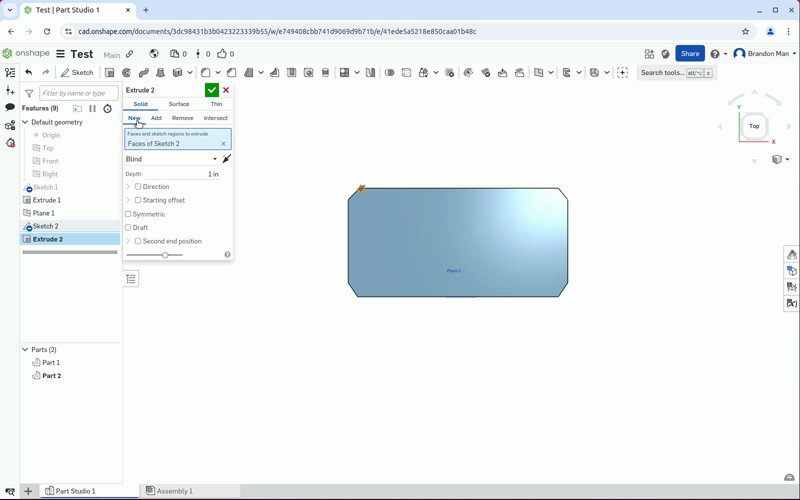
key(tab, 4)
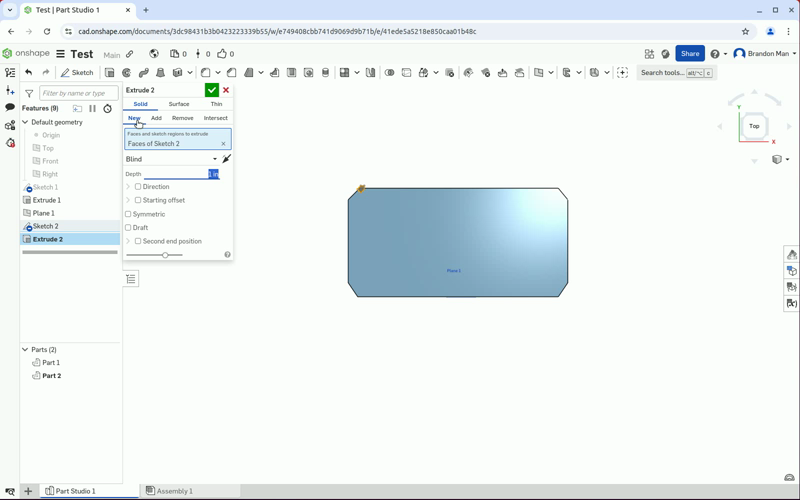
text(10.832)
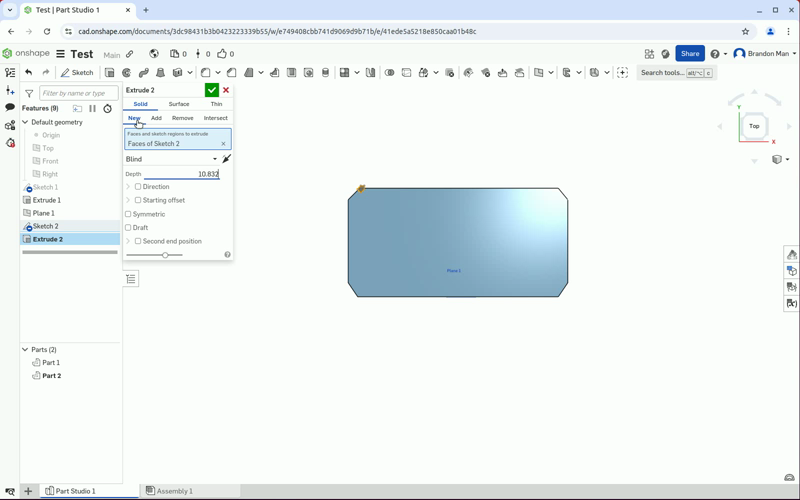
key(enter)
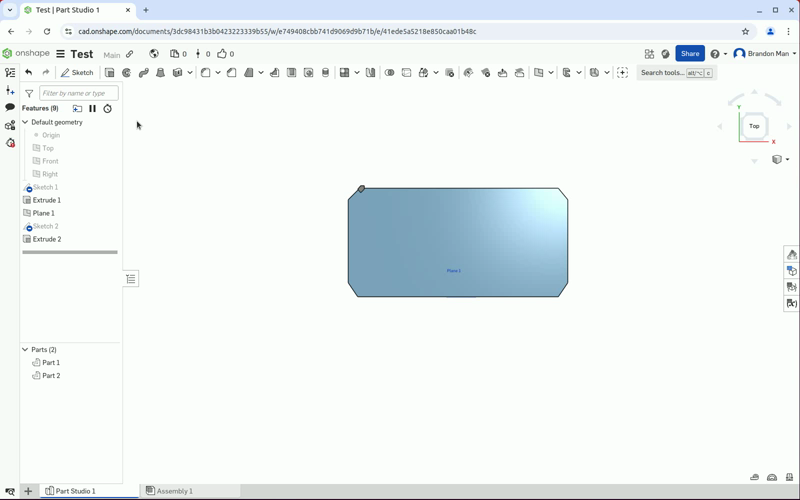
key(shift+h)
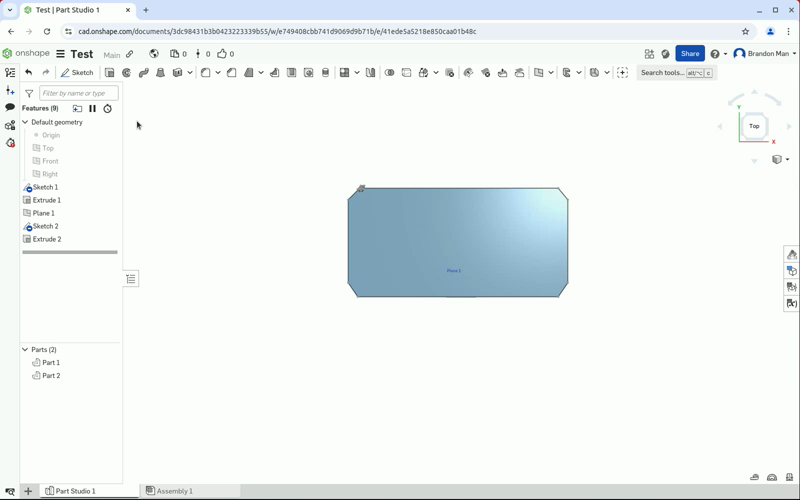
key(shift+h)
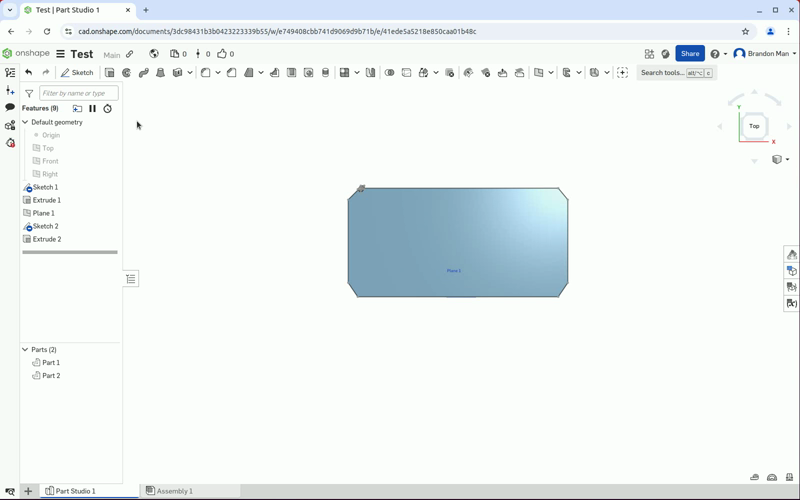
key(shift+7)
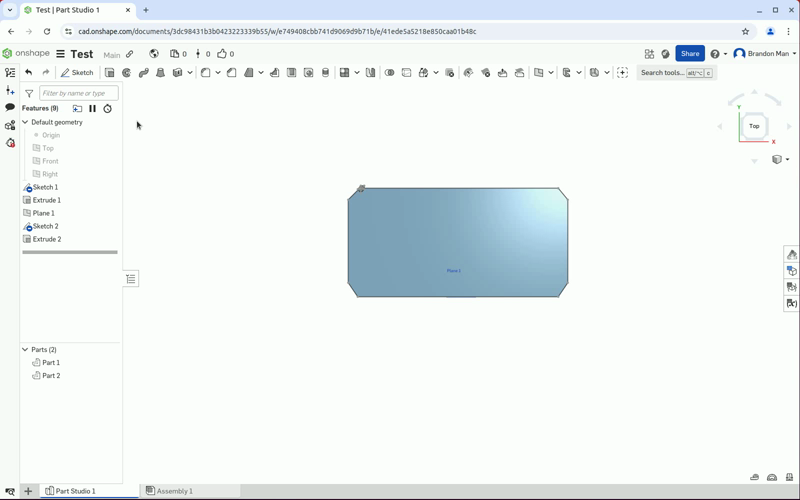
key(up, 3)
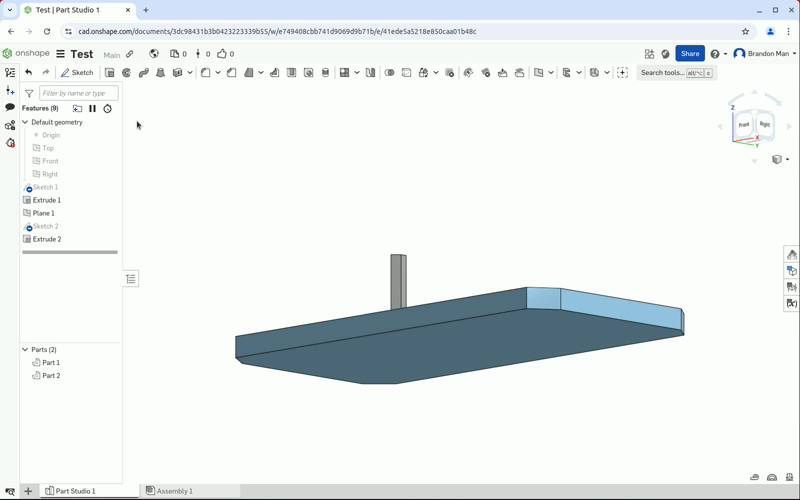
key(left, 3)
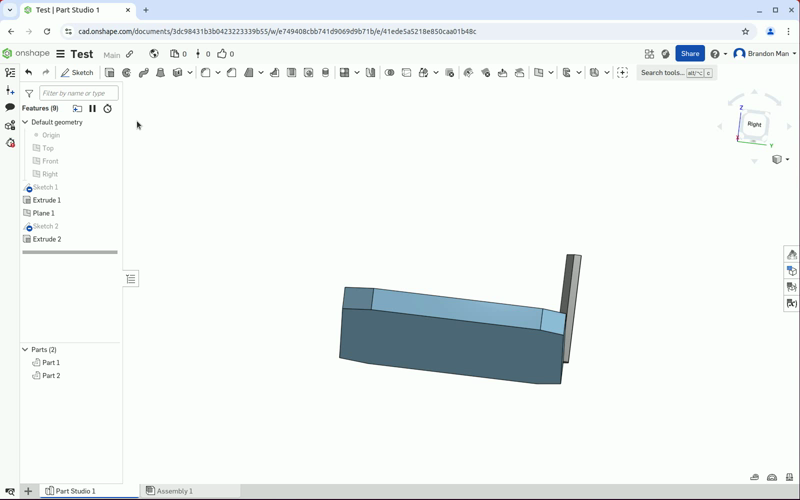
key(right, 3)
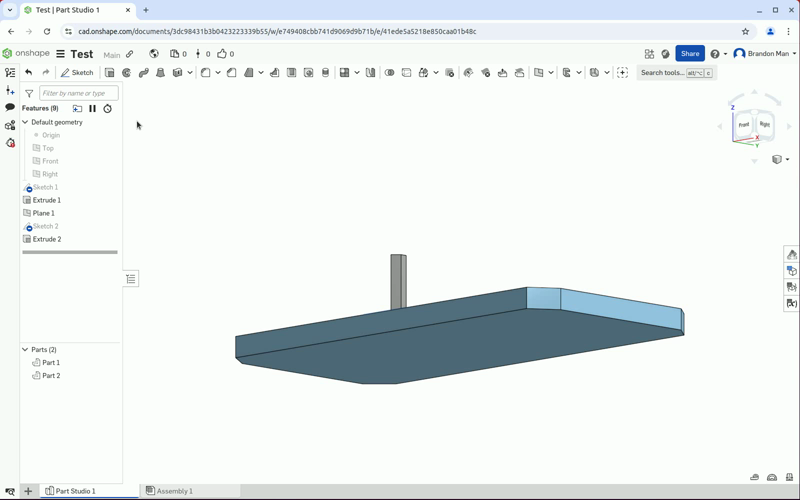
key(down, 3)
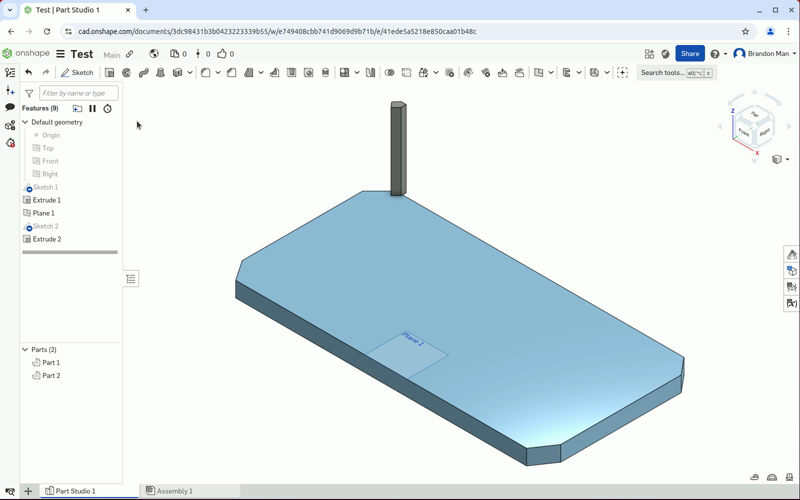
mouse_move(73, 189)
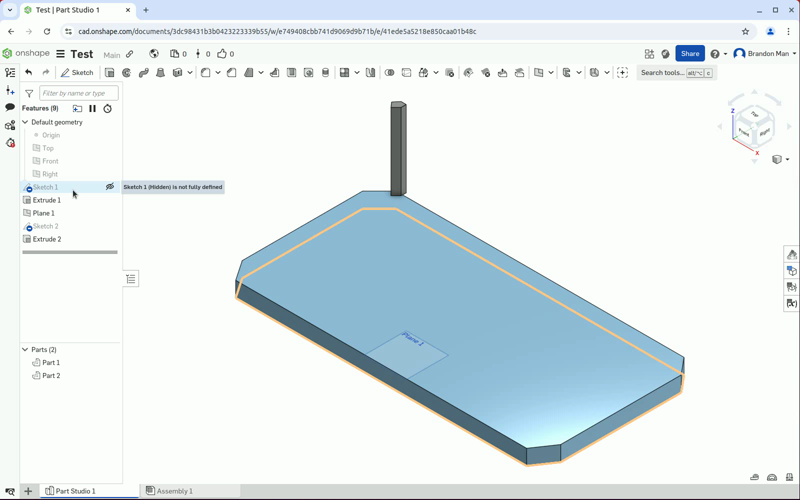
click(73, 189)